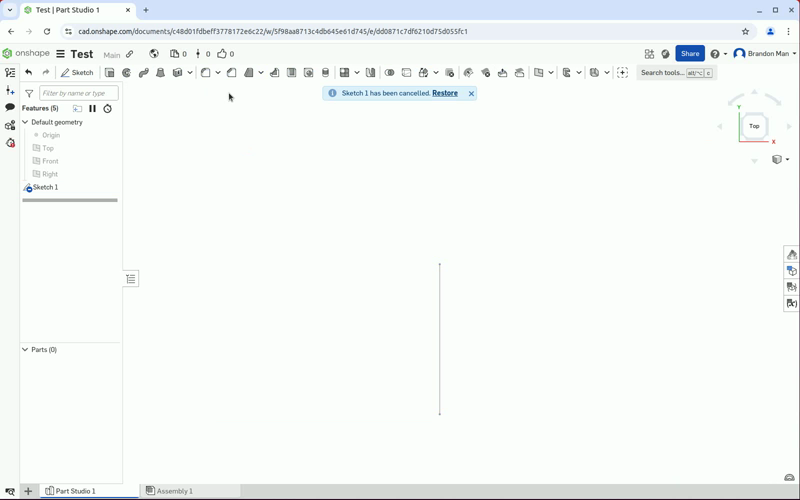
key(shift+h)
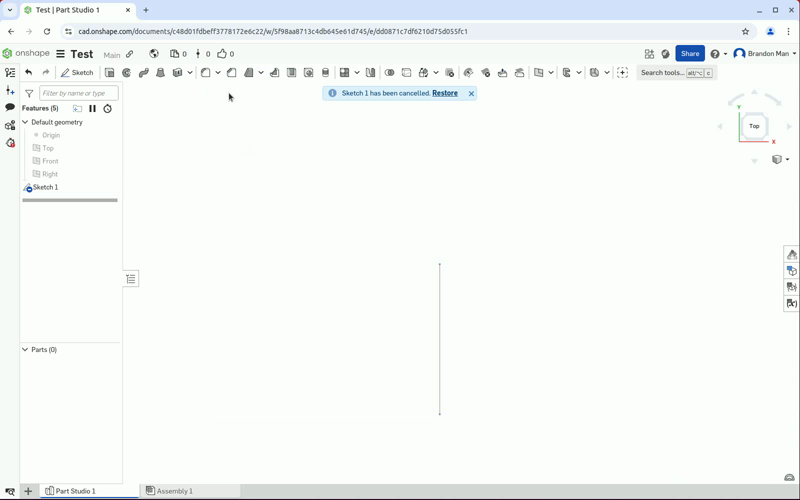
key(shift+s)
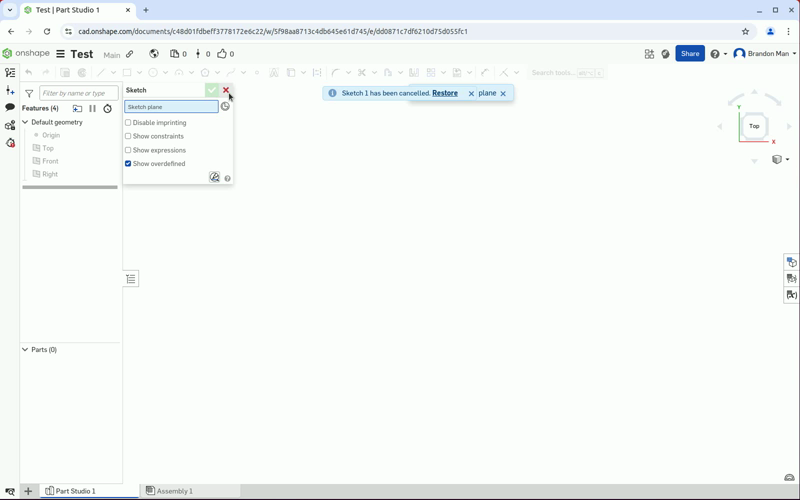
mouse_move(73, 150)
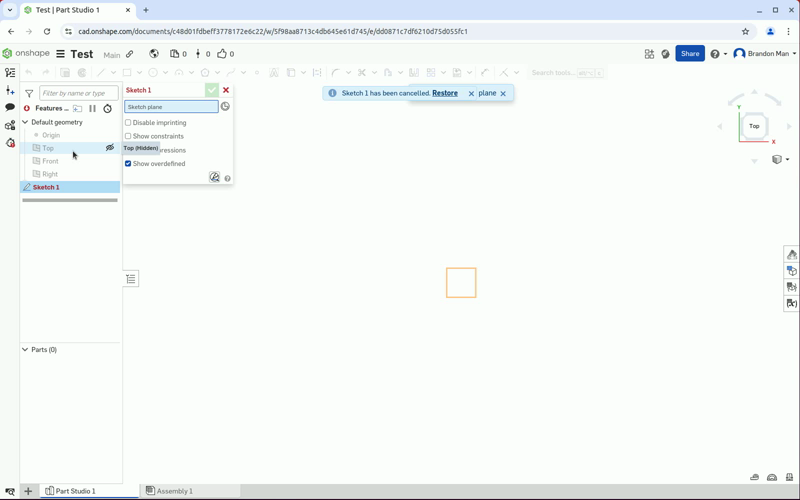
click(73, 150)
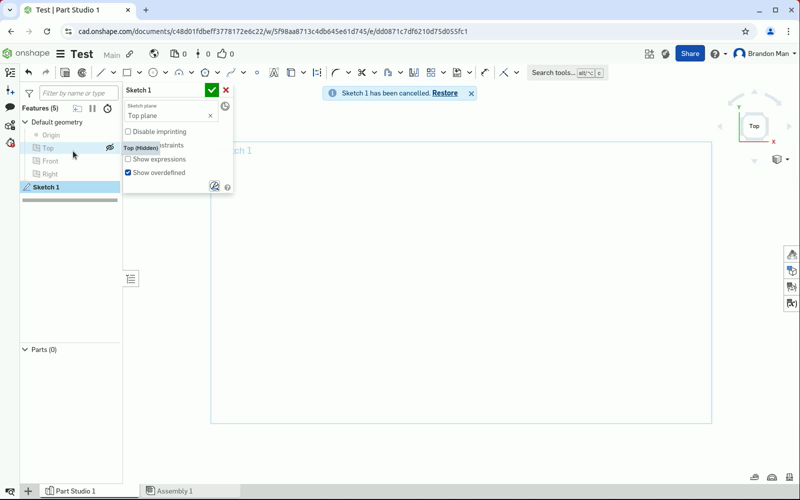
mouse_move(73, 352)
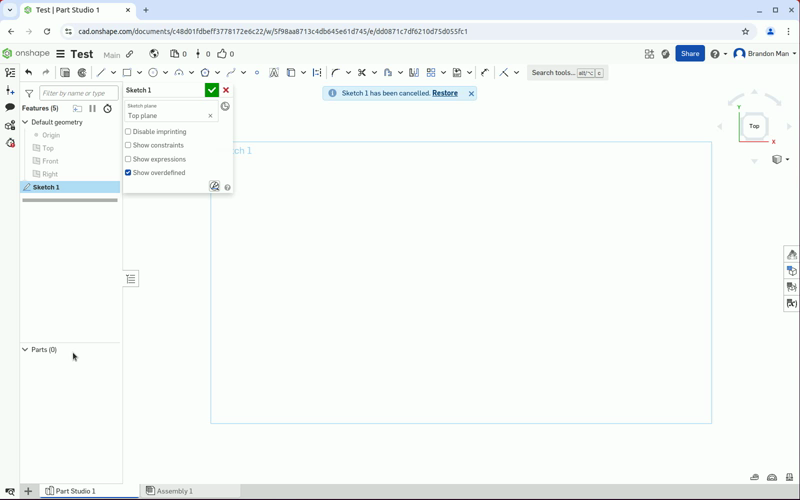
key(y)
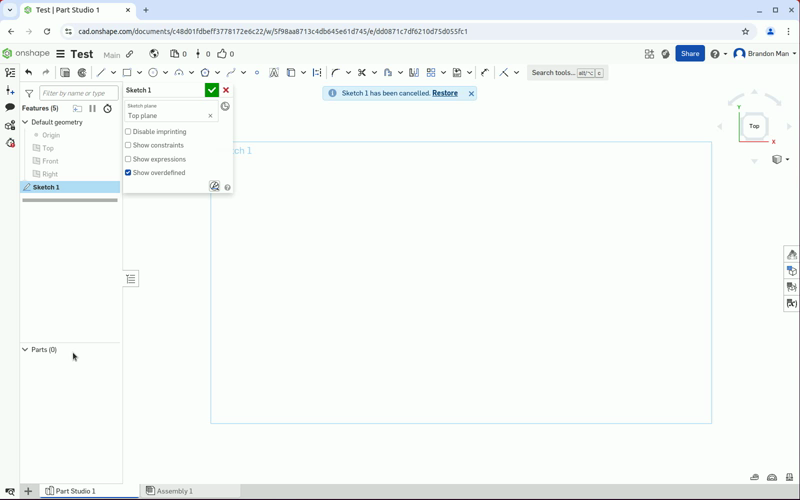
key(l)
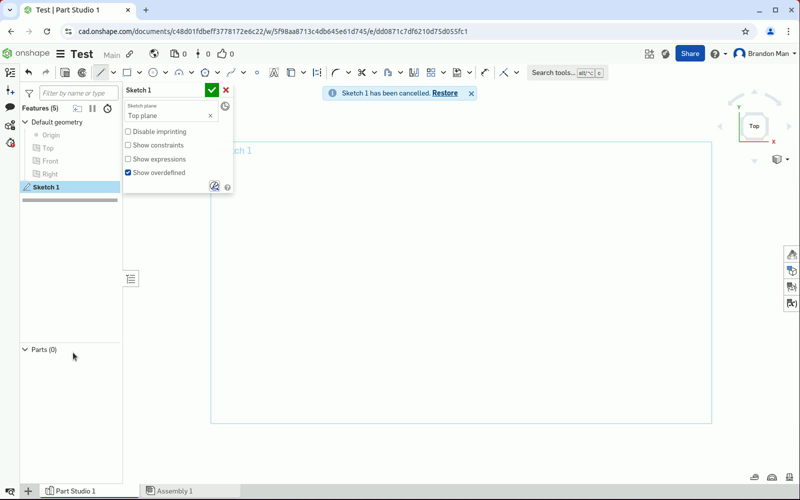
key_down(shift)
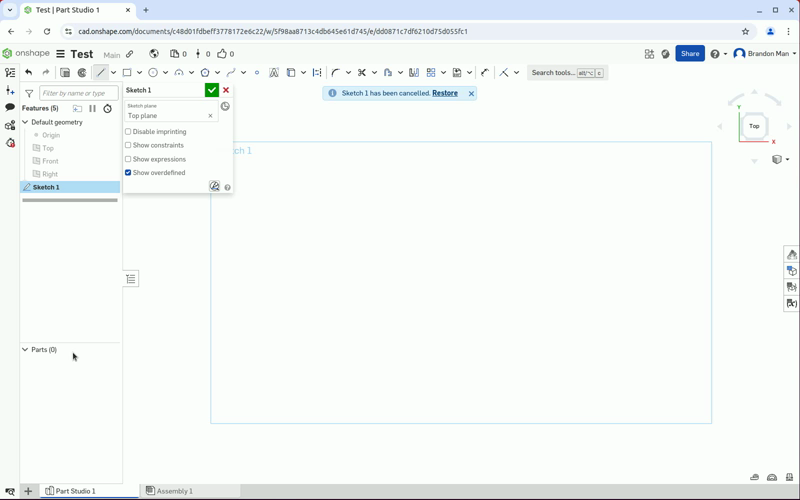
mouse_move(385, 282)
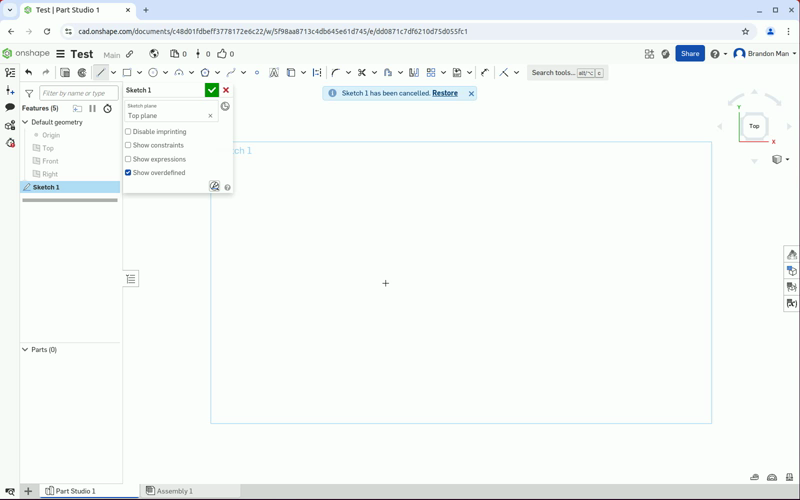
click(385, 282)
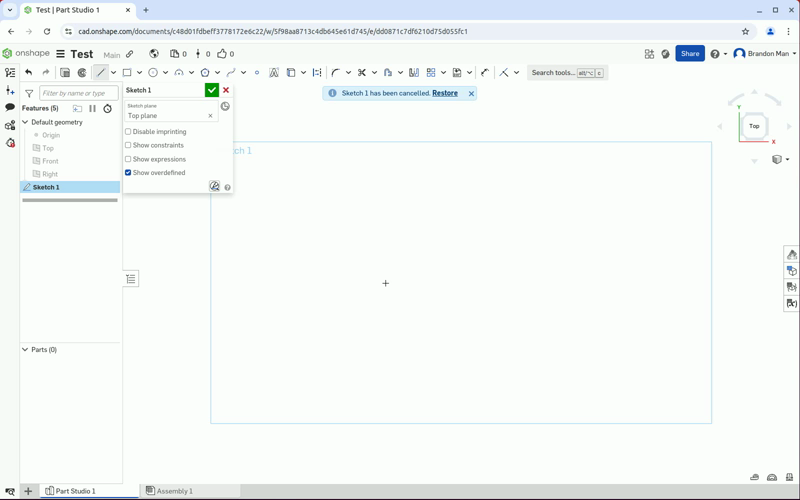
key_up(shift)
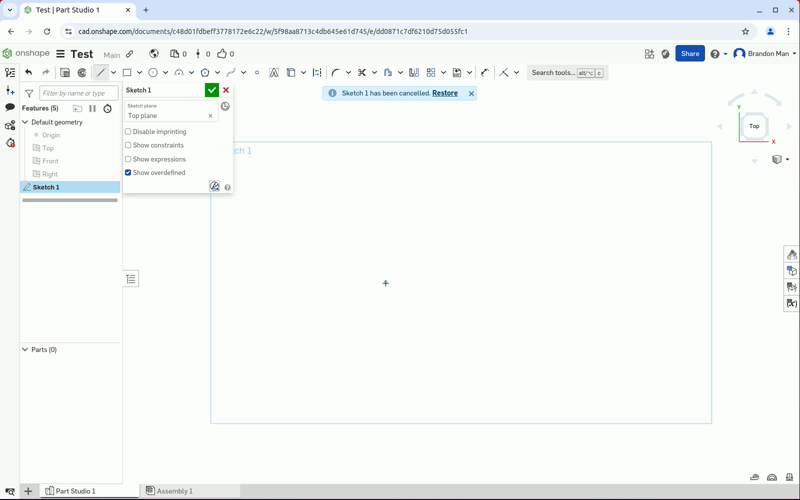
key_down(shift)
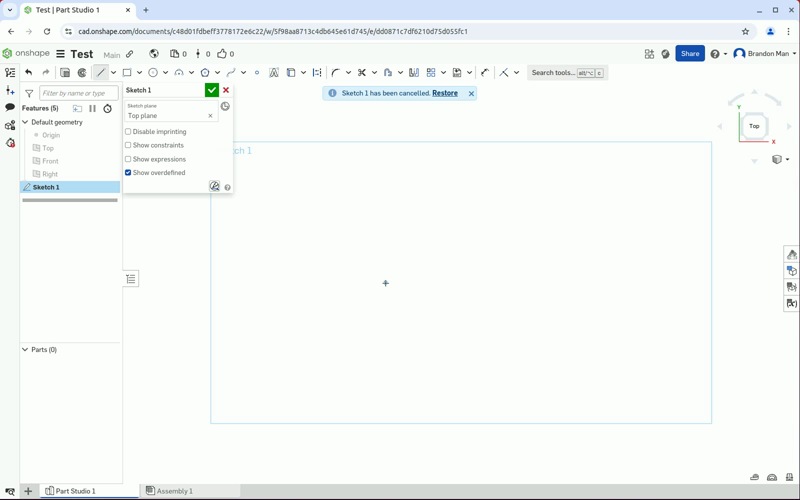
mouse_move(461, 282)
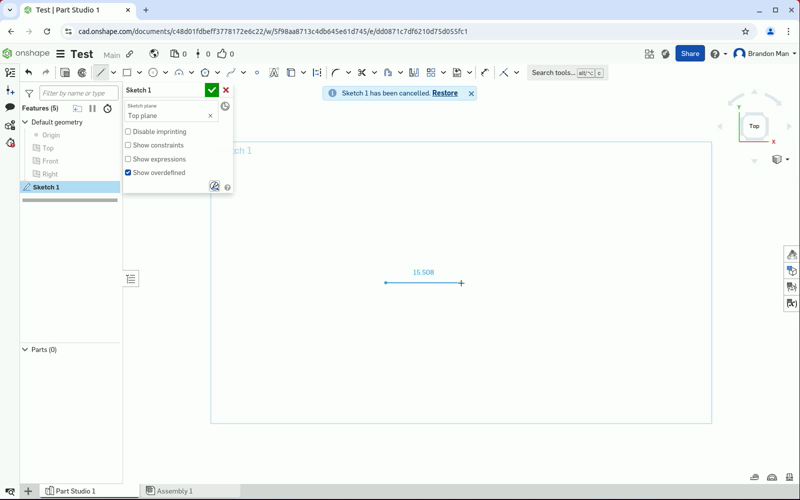
click(461, 282)
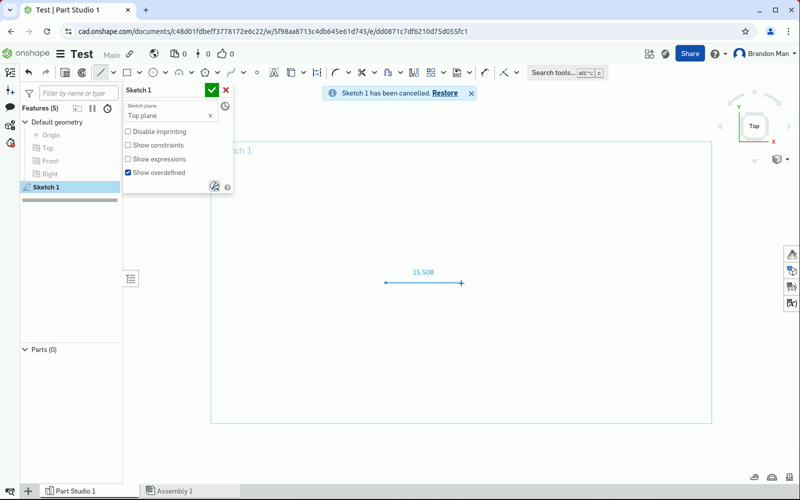
key_up(shift)
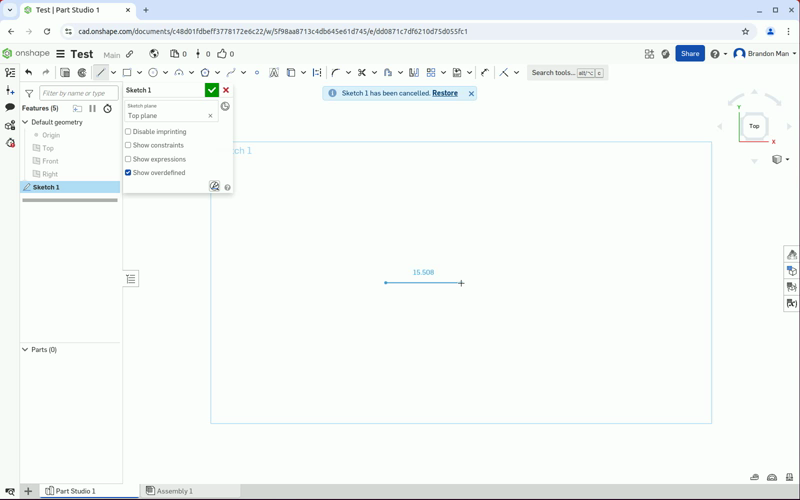
key_down(shift)
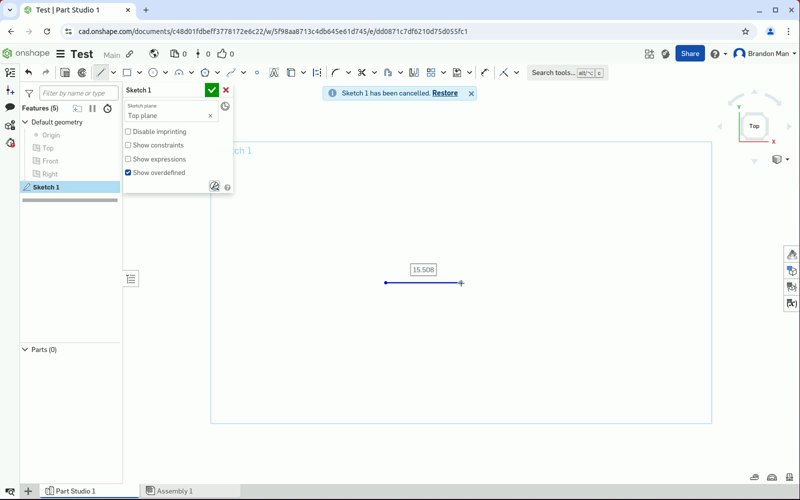
mouse_move(491, 282)
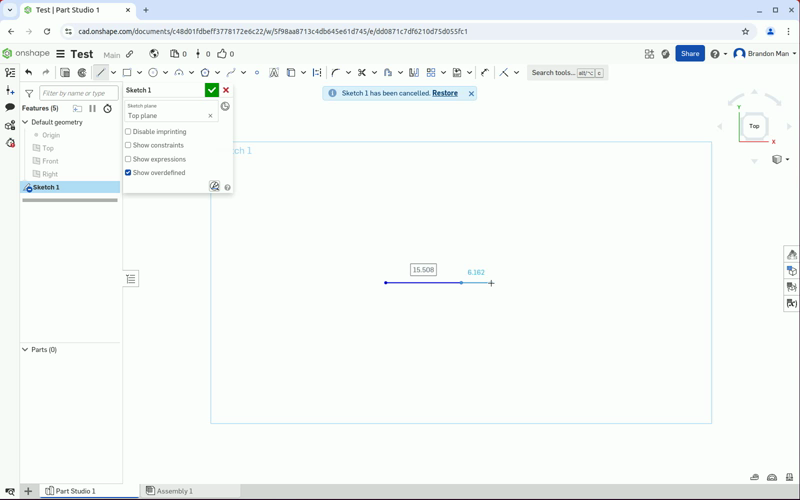
mouse_move(461, 244)
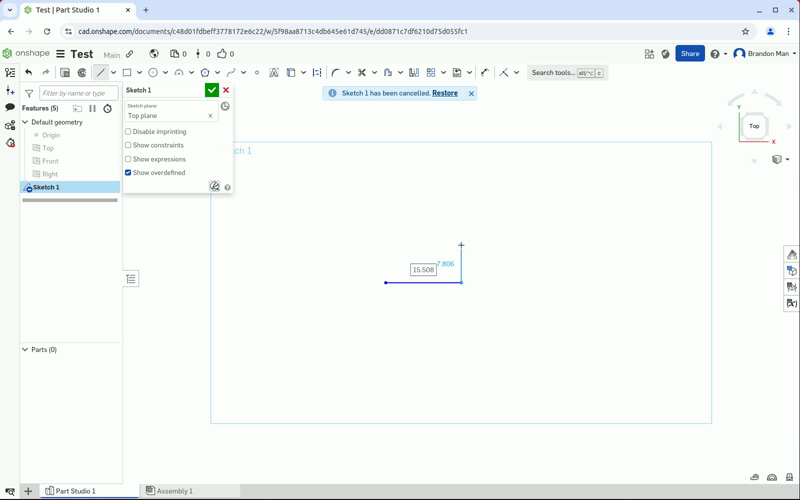
click(461, 244)
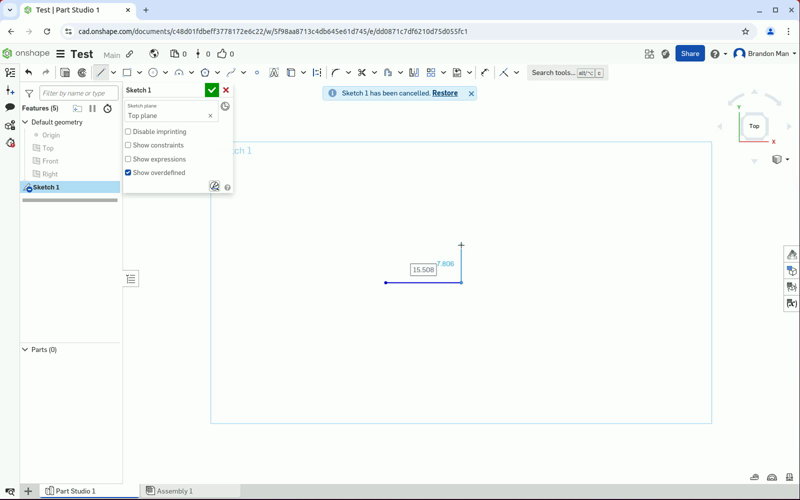
key_up(shift)
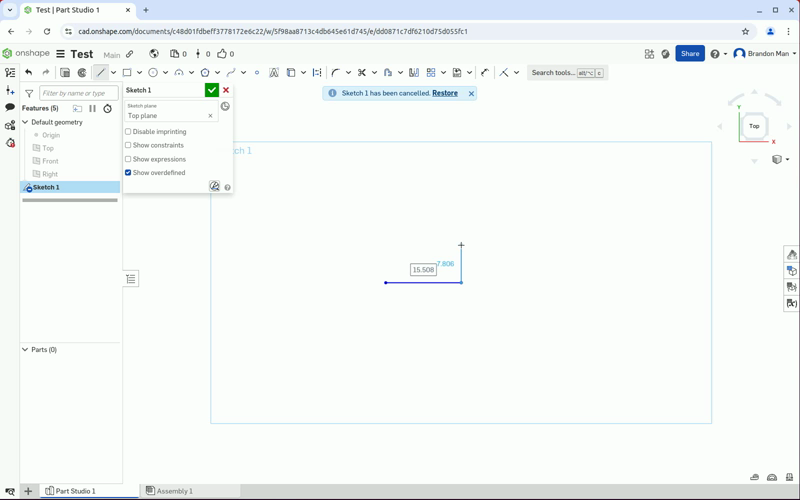
key_down(shift)
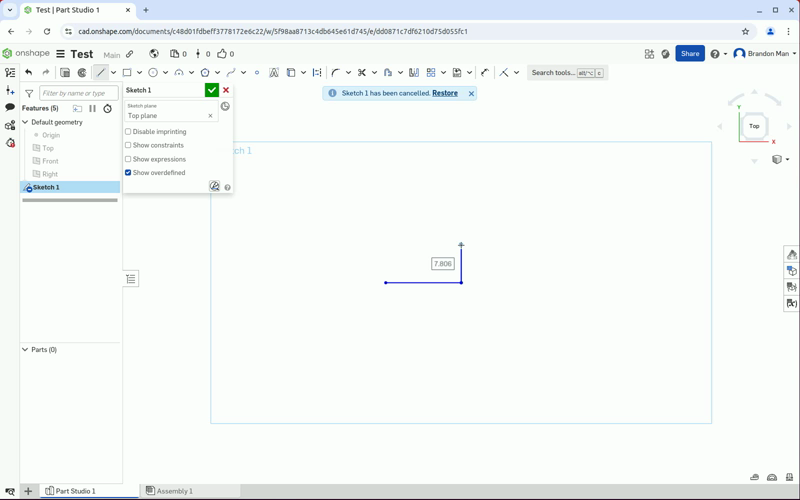
mouse_move(385, 244)
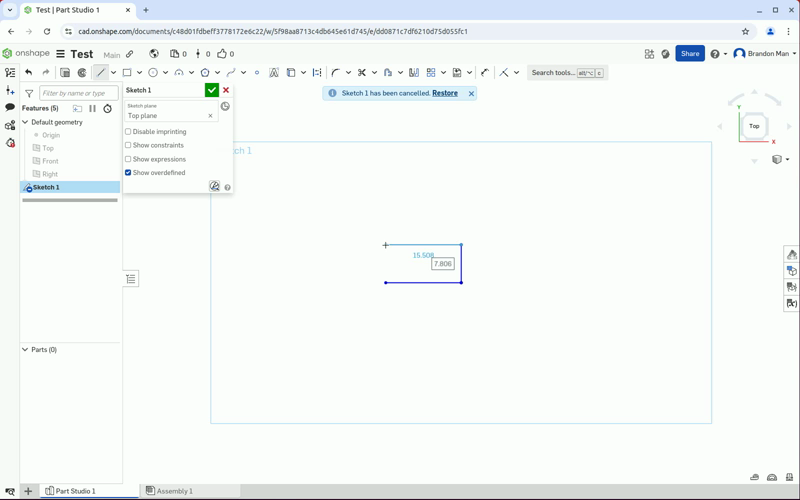
click(385, 244)
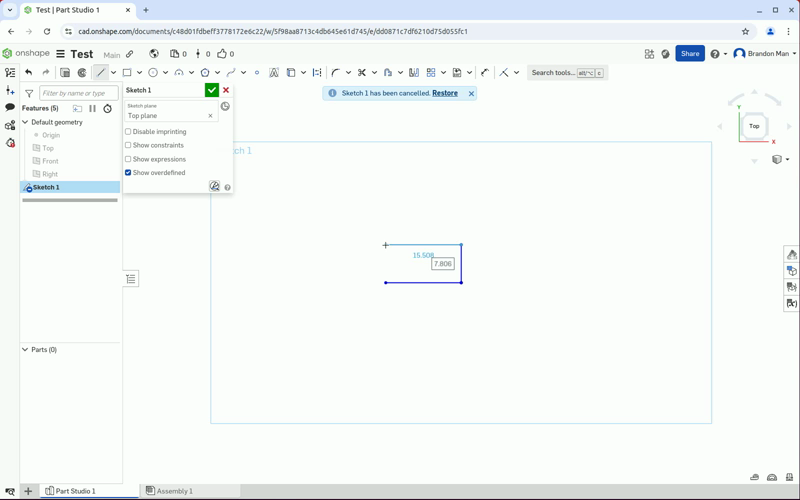
key_up(shift)
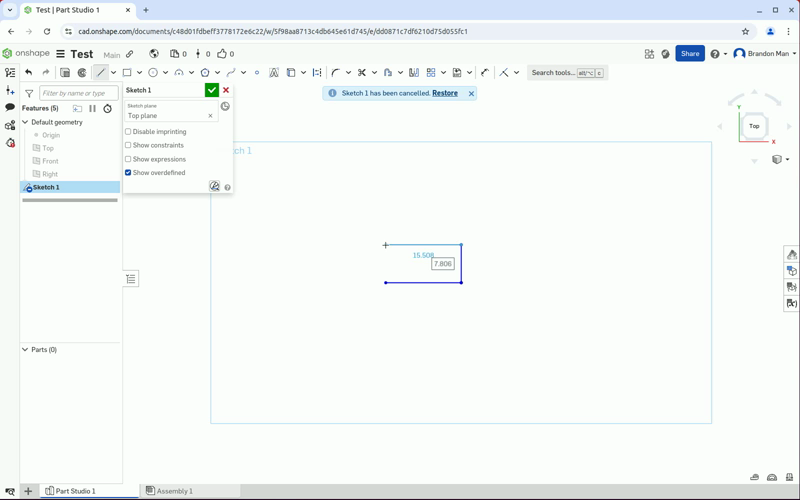
mouse_move(415, 244)
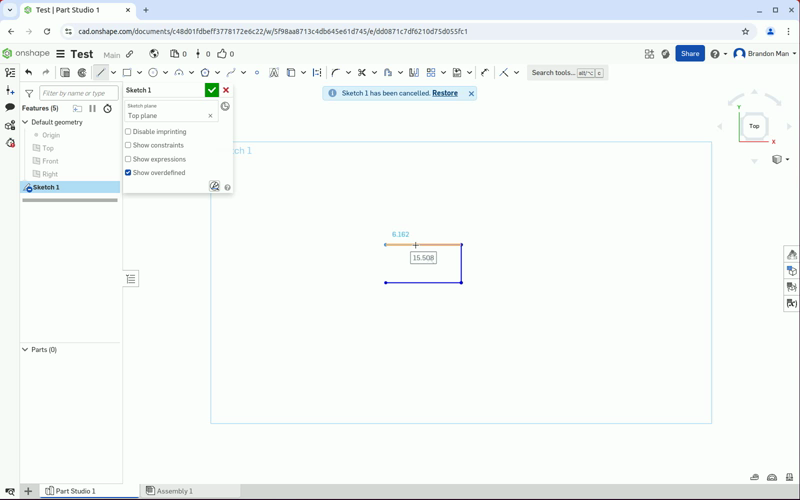
key_down(shift)
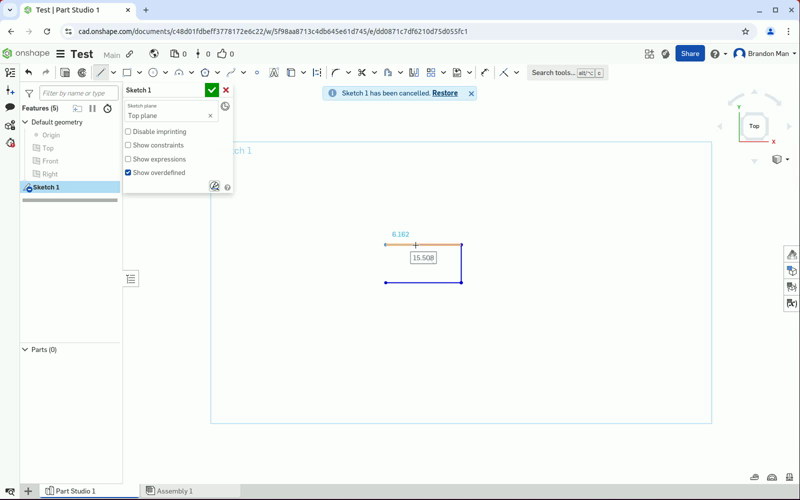
mouse_move(385, 282)
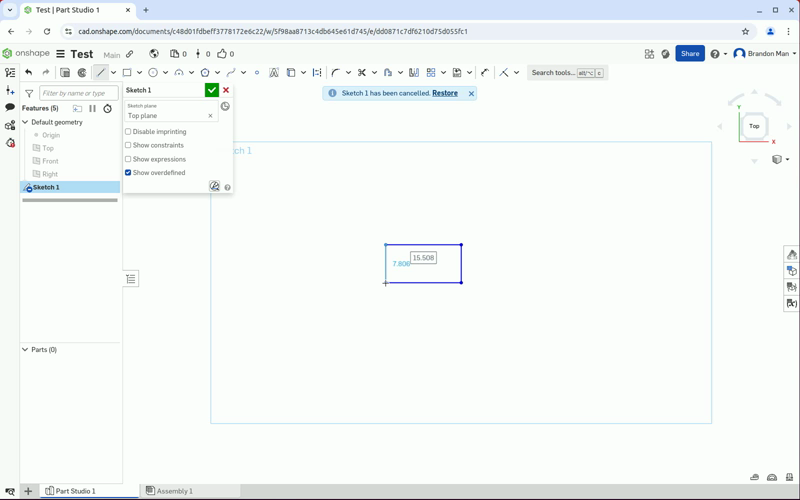
key_up(shift)
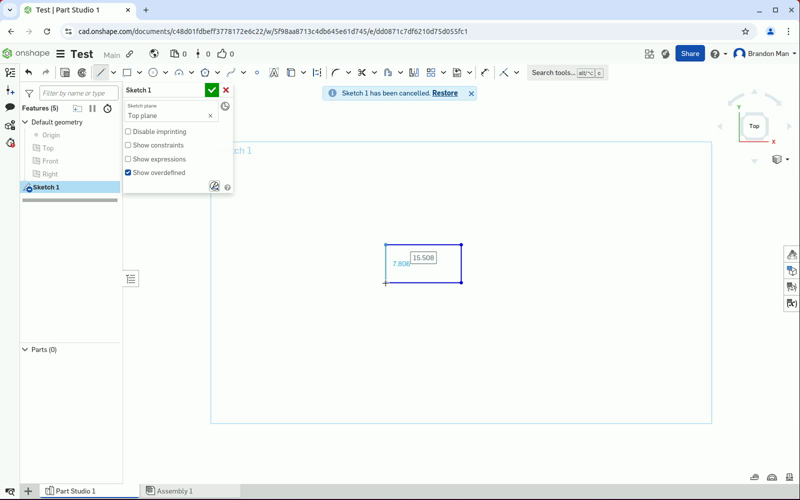
click(385, 282)
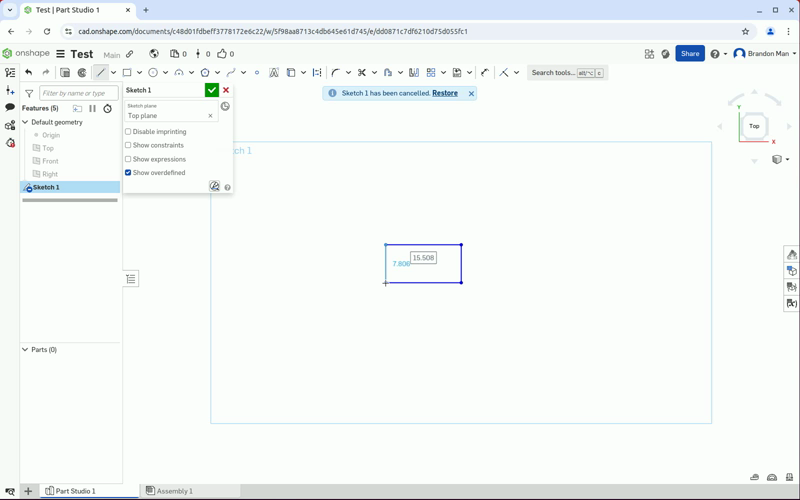
key(esc)
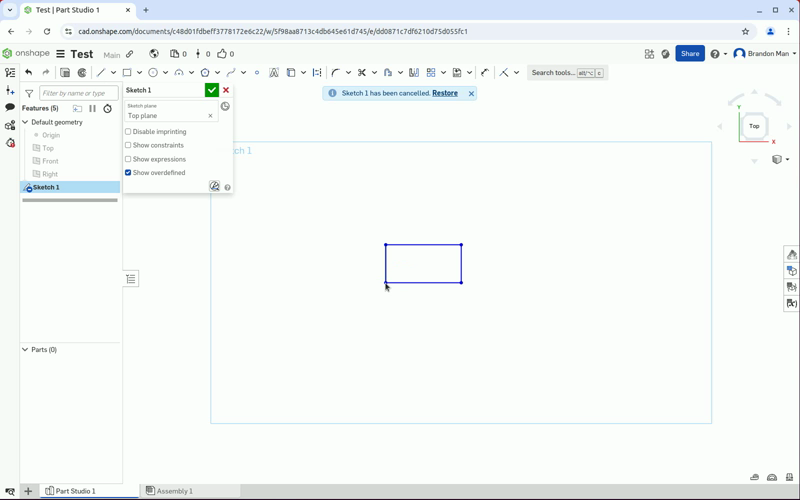
mouse_move(439, 259)
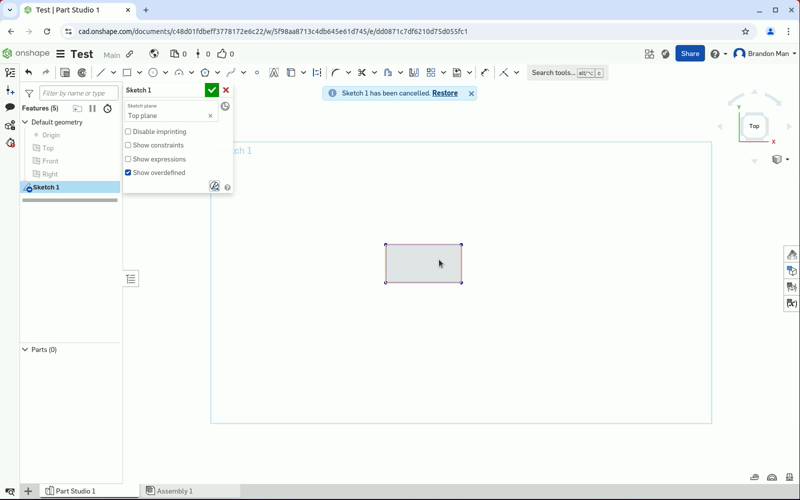
click(439, 259)
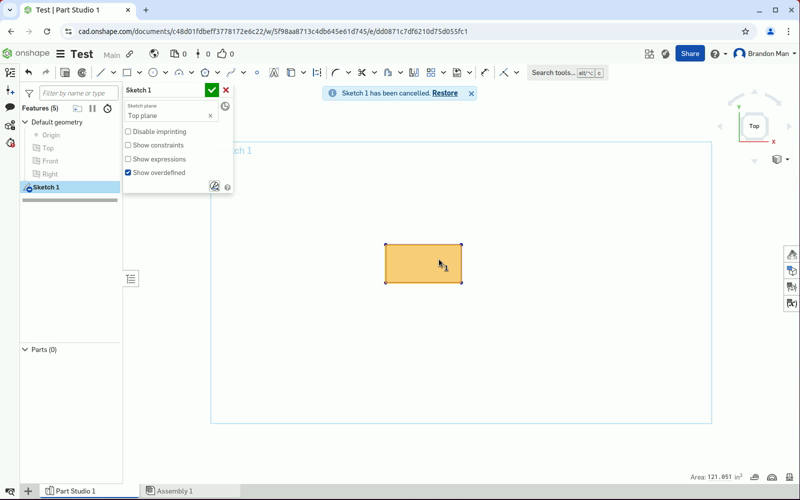
mouse_move(73, 352)
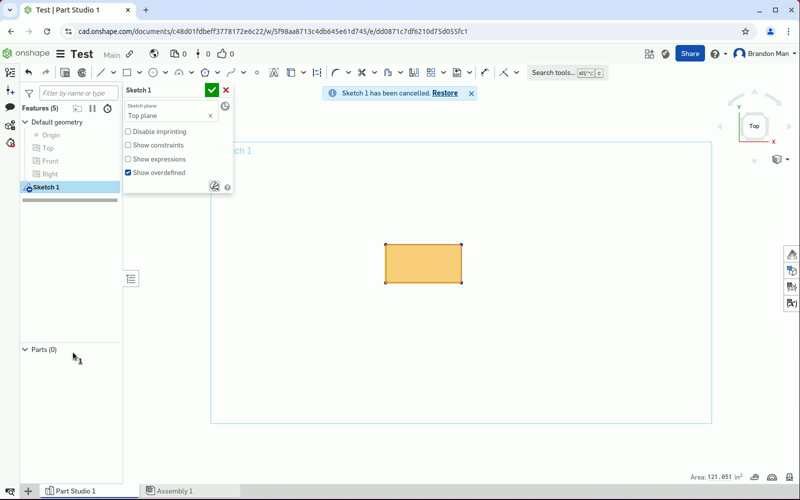
key(shift+y)
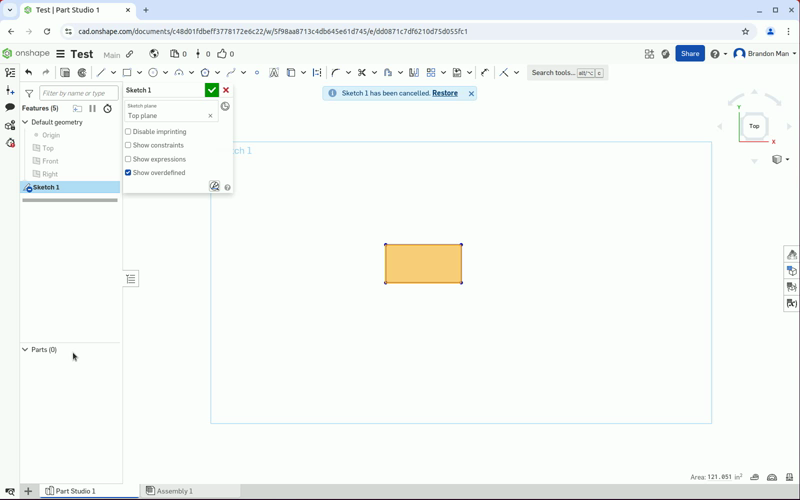
key(shift+e)
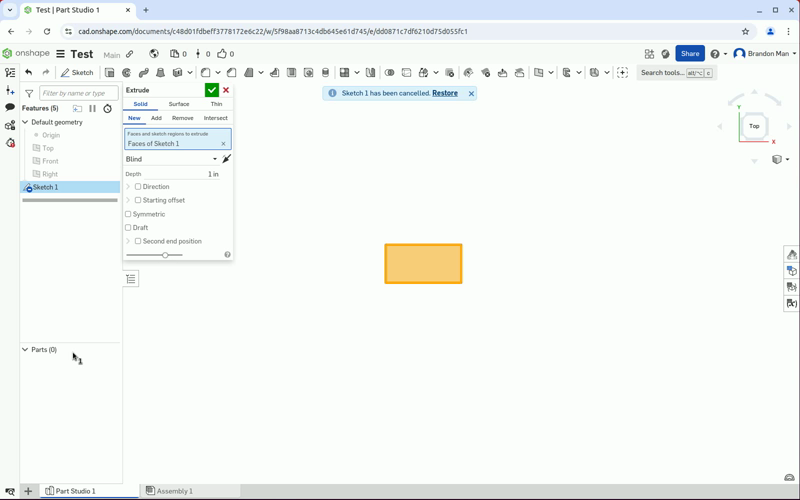
mouse_move(143, 106)
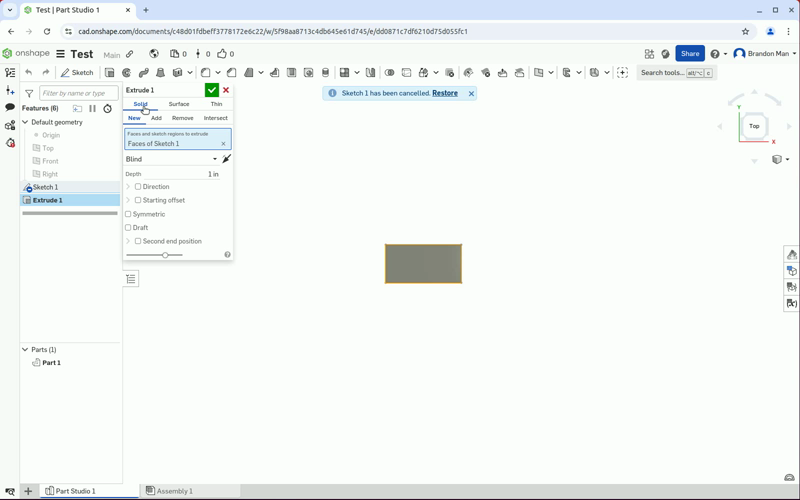
click(143, 106)
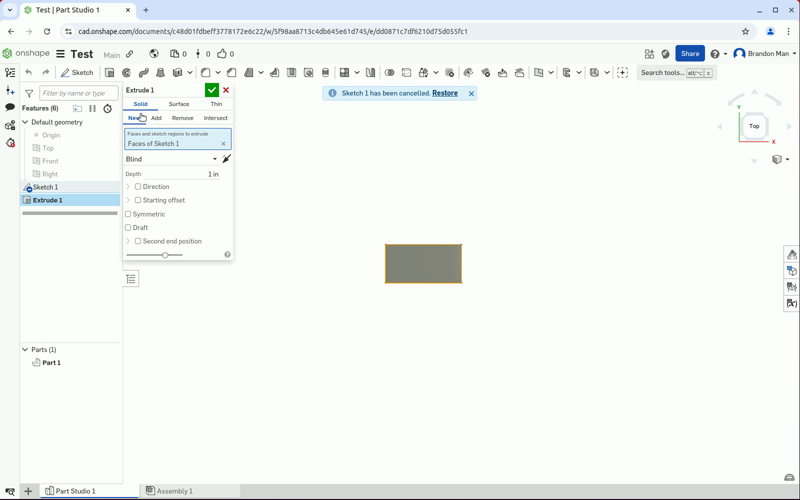
mouse_move(137, 120)
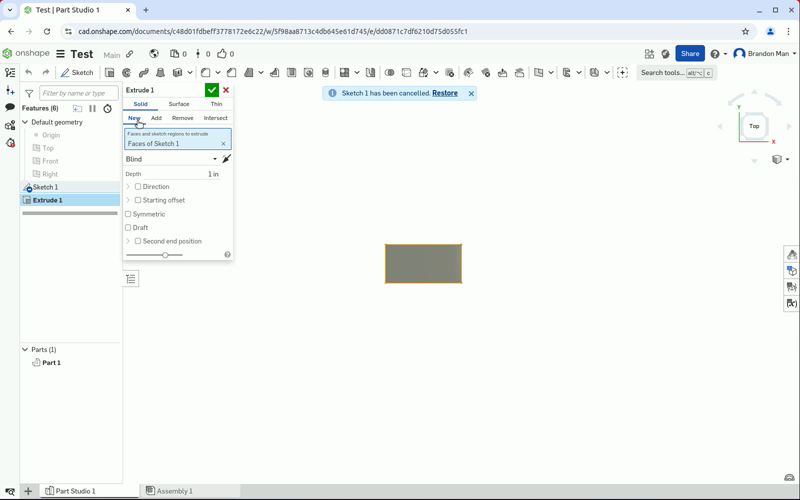
click(137, 120)
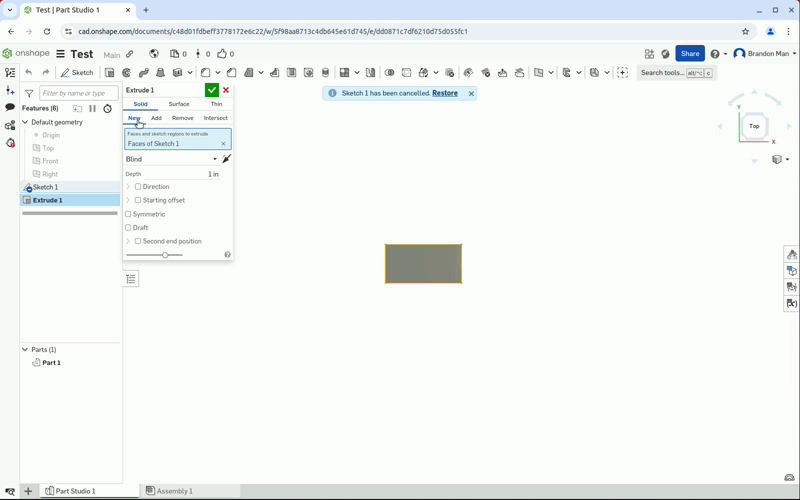
key(tab, 4)
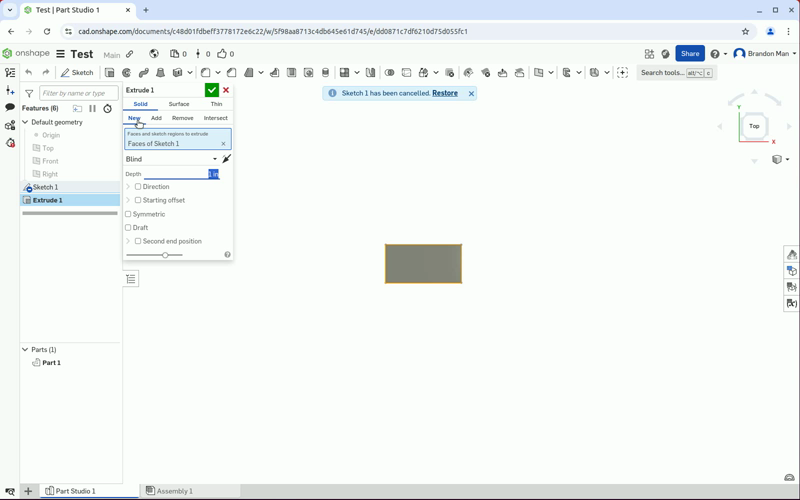
text(1.926)
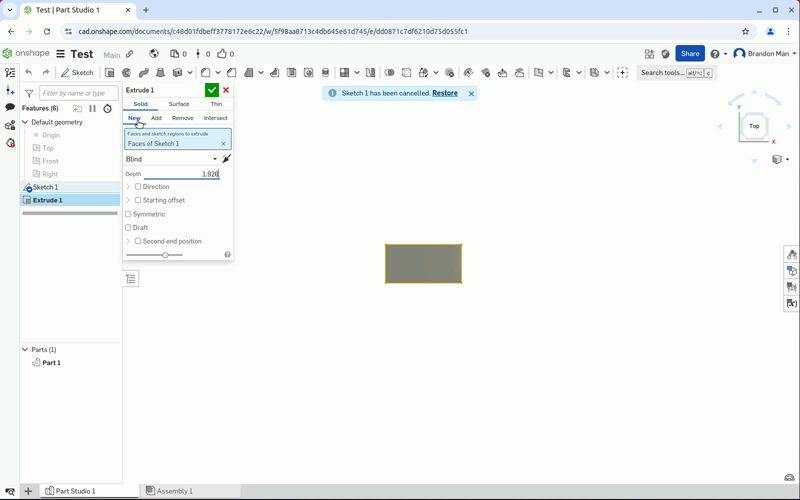
key(enter)
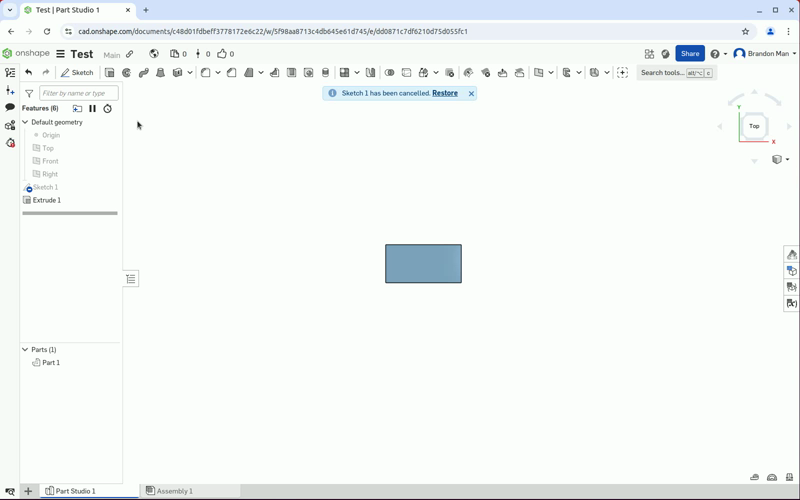
key(shift+h)
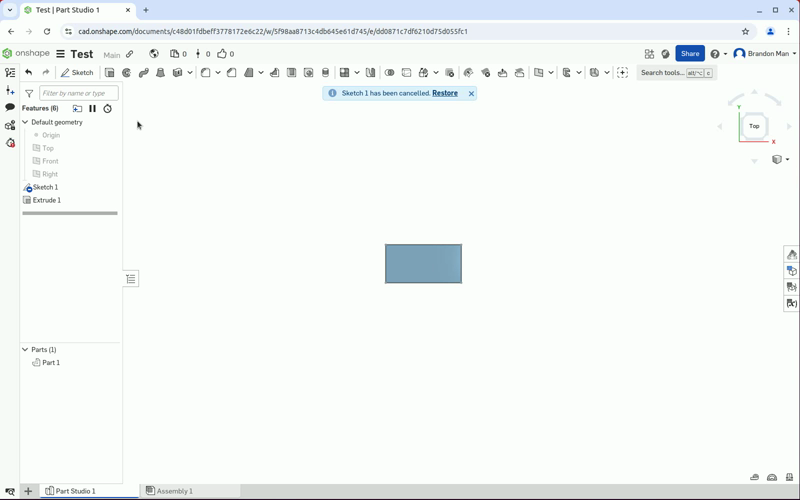
key(shift+h)
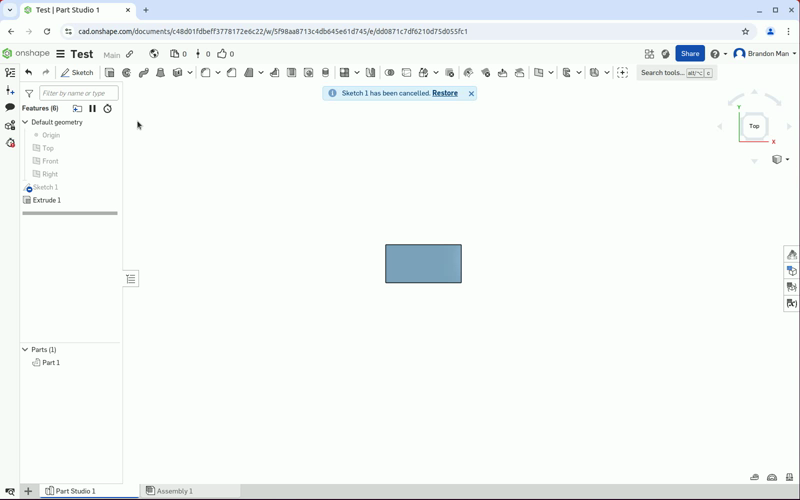
mouse_move(73, 189)
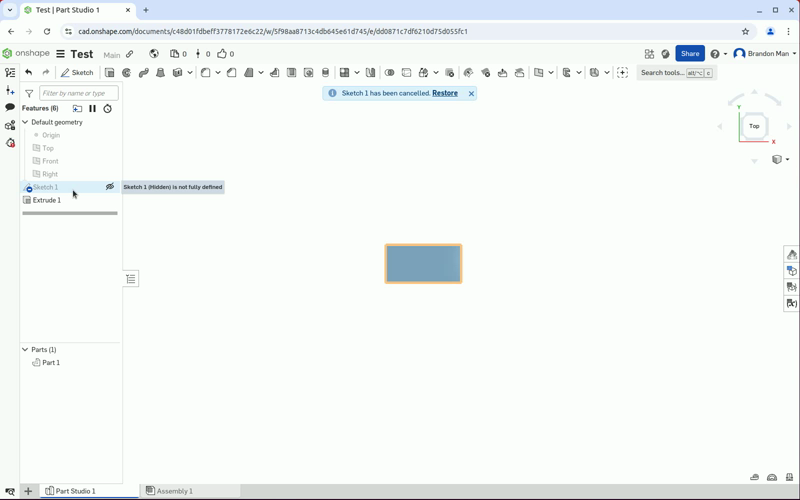
click(73, 189)
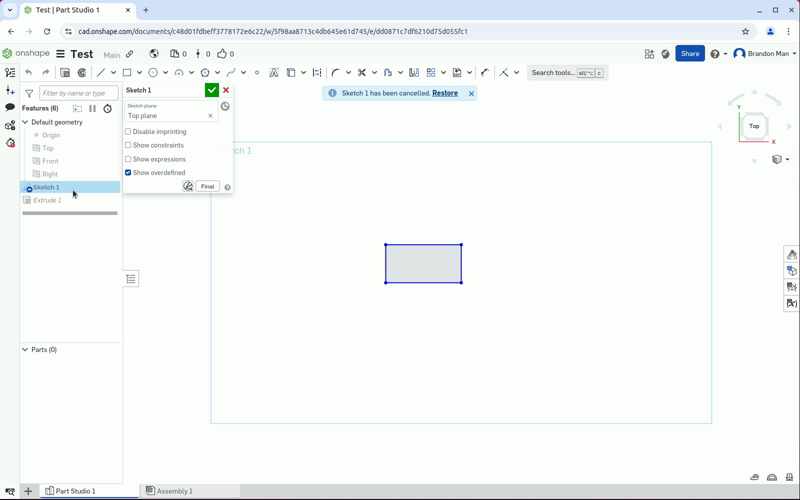
mouse_move(229, 92)
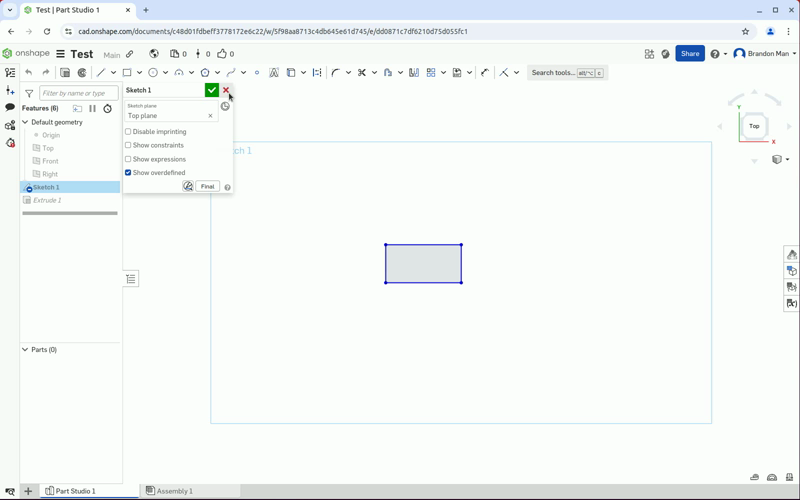
click(229, 92)
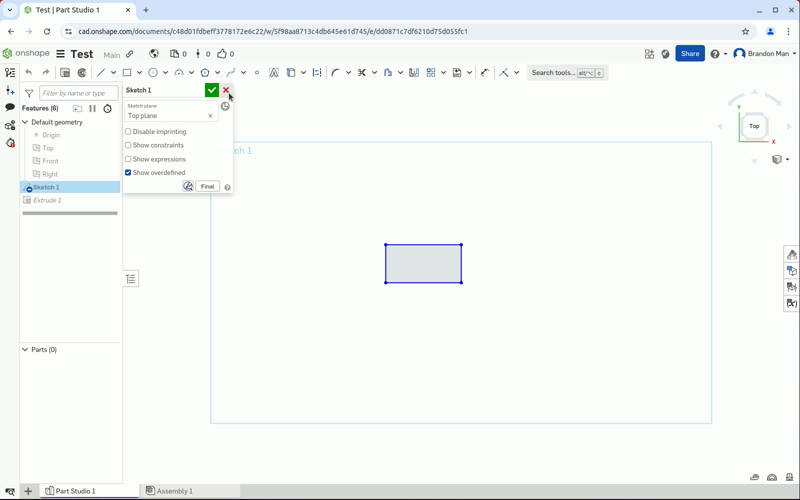
key(shift+s)
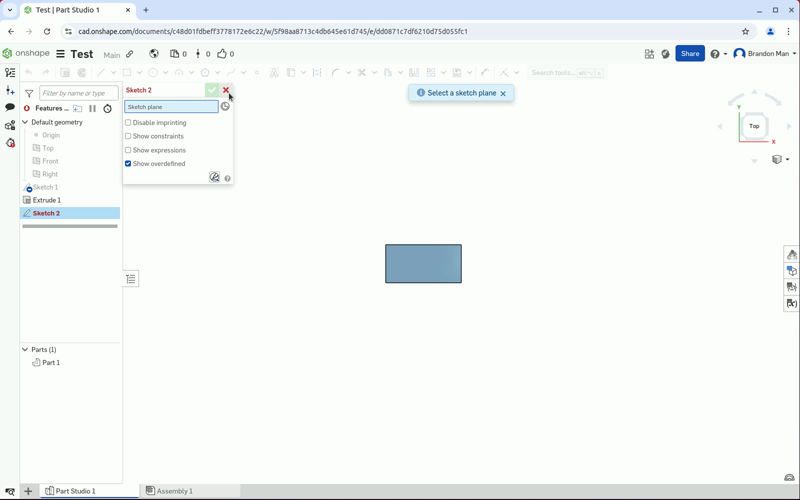
mouse_move(73, 150)
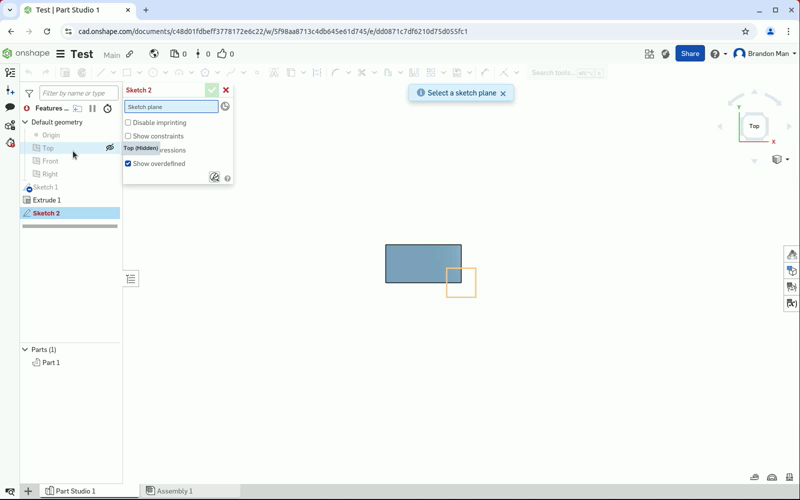
click(73, 150)
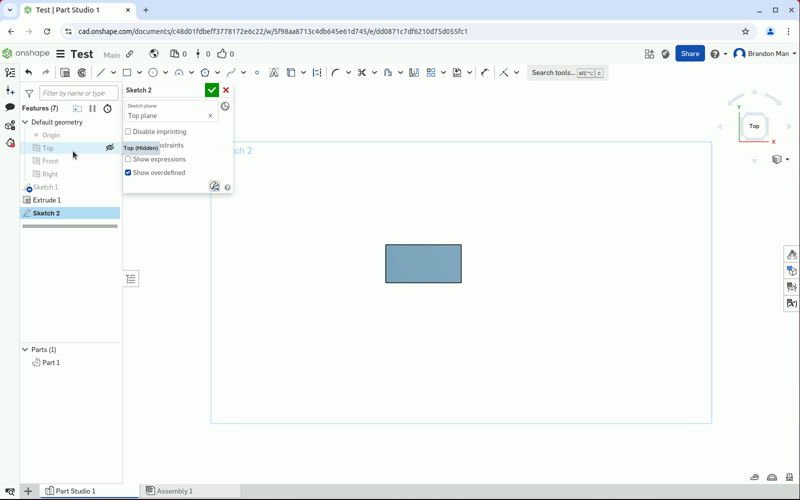
mouse_move(73, 352)
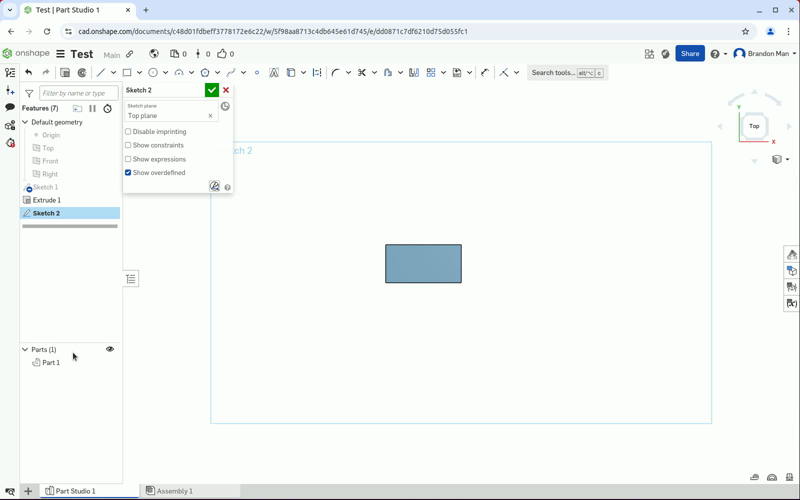
key(y)
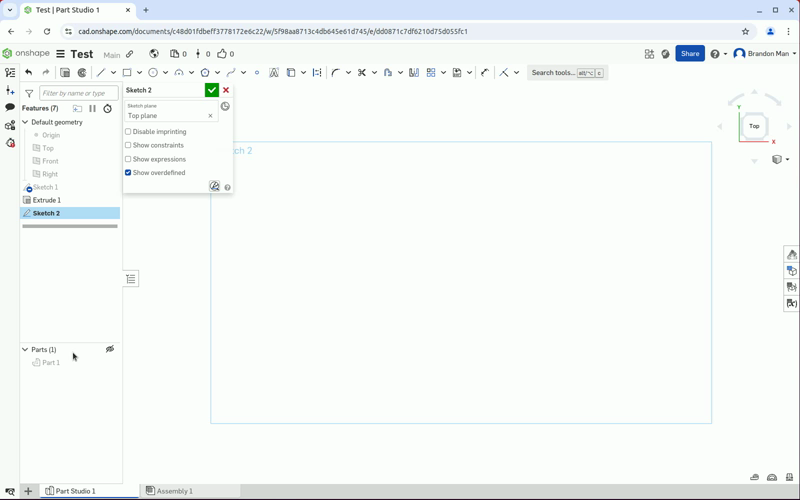
key(l)
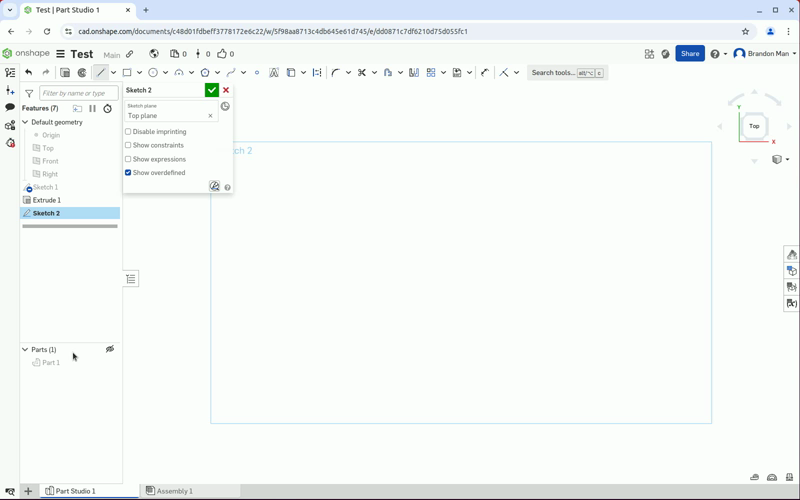
key_down(shift)
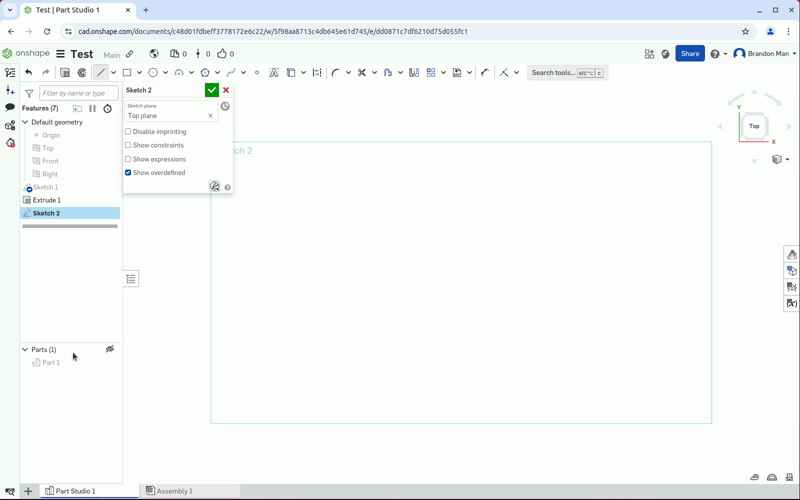
mouse_move(460, 320)
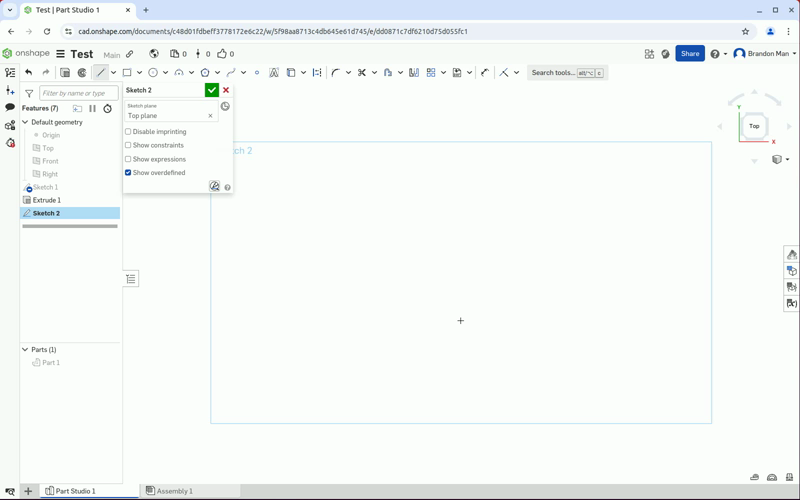
click(460, 320)
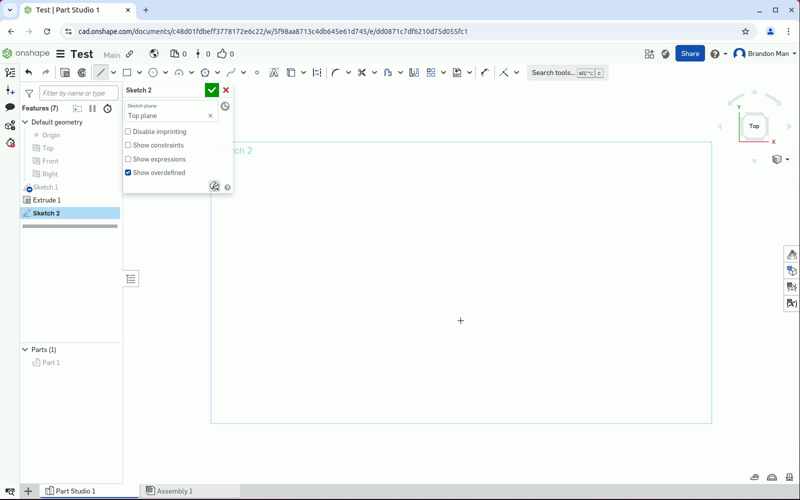
key_up(shift)
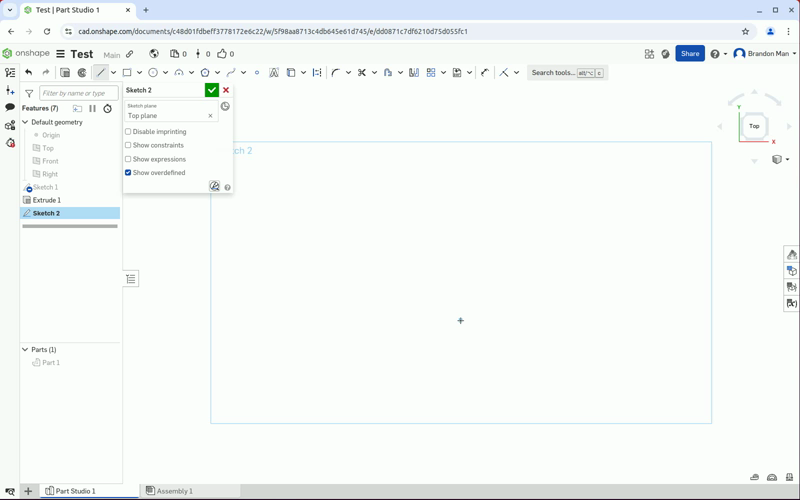
key_down(shift)
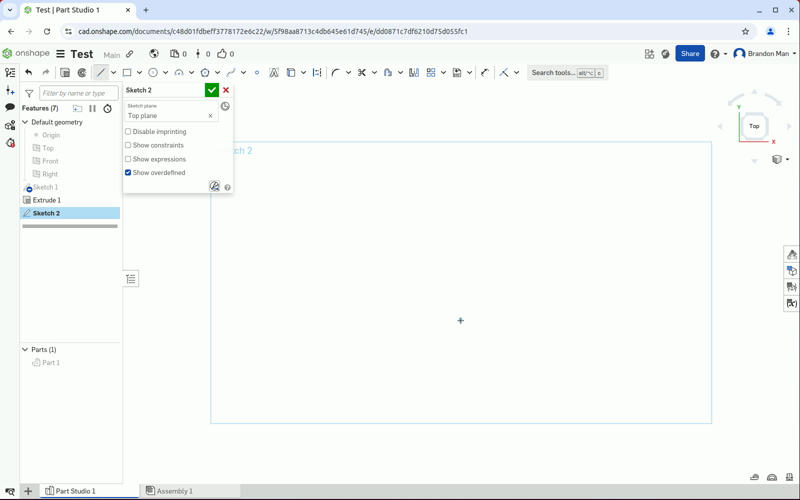
mouse_move(536, 320)
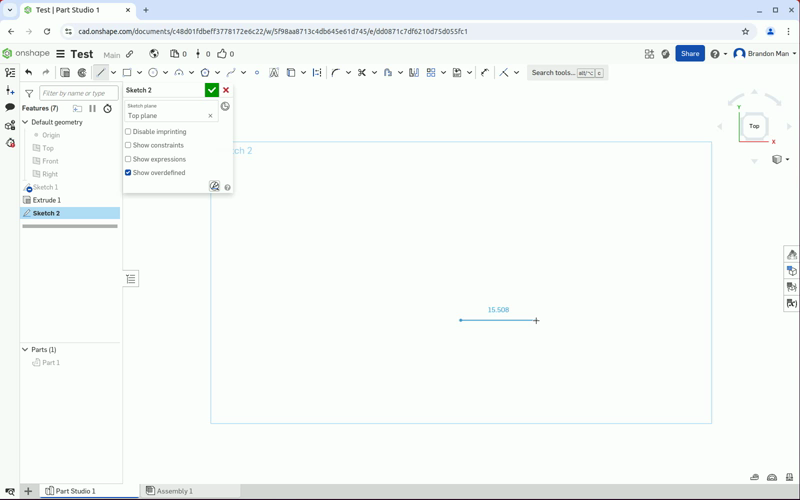
click(536, 320)
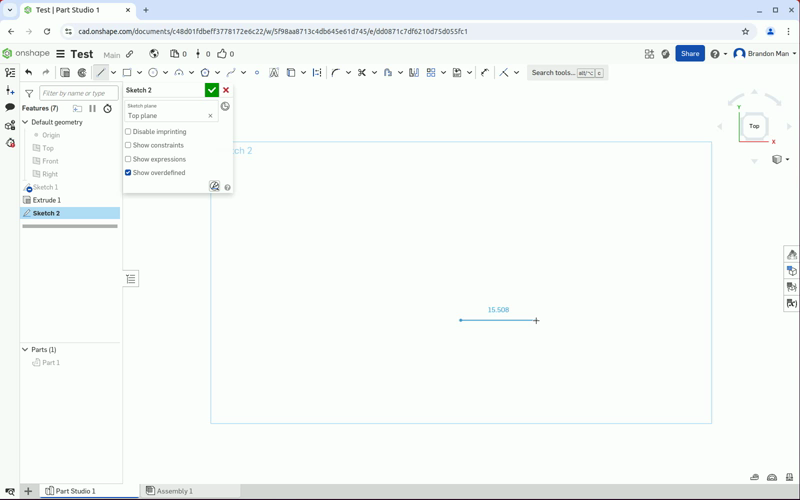
key_up(shift)
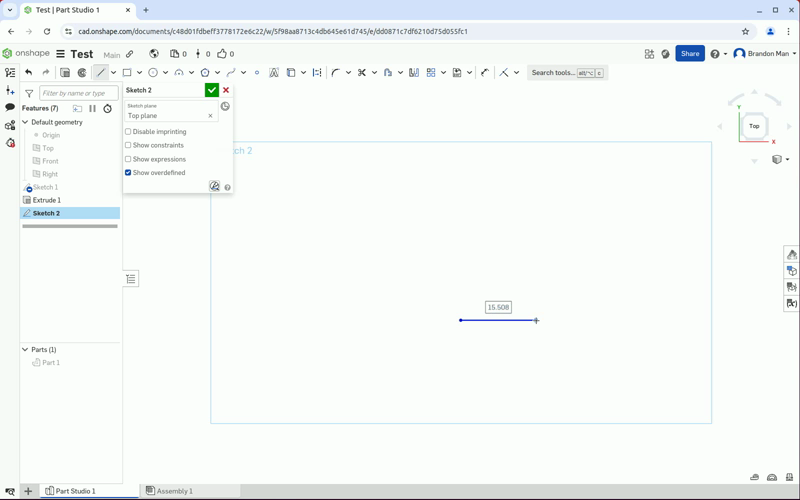
key_down(shift)
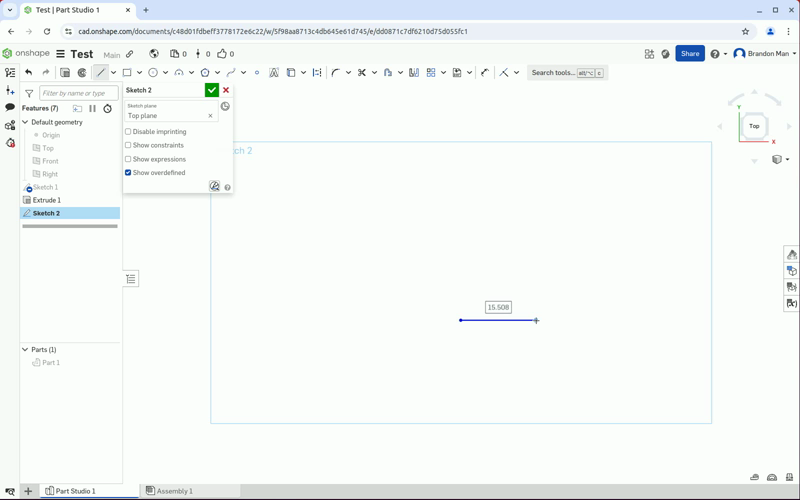
mouse_move(566, 320)
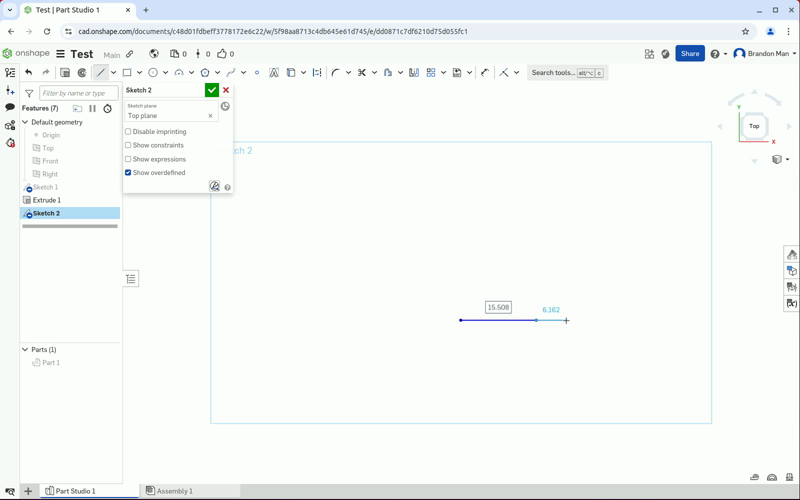
mouse_move(536, 282)
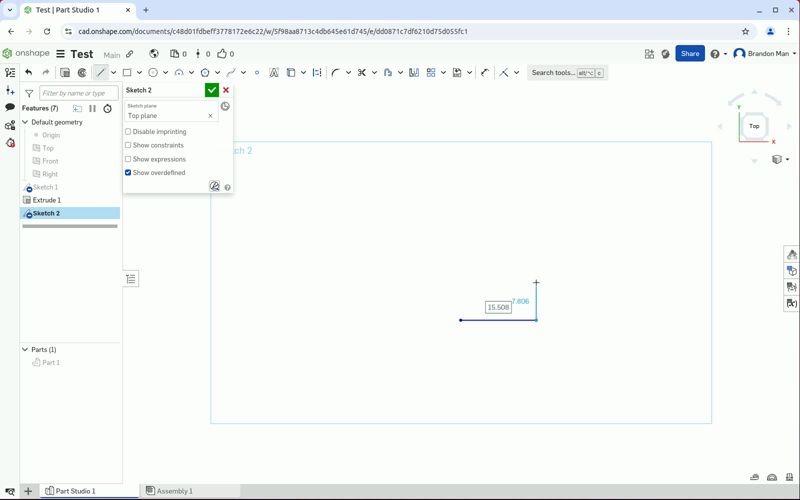
click(536, 282)
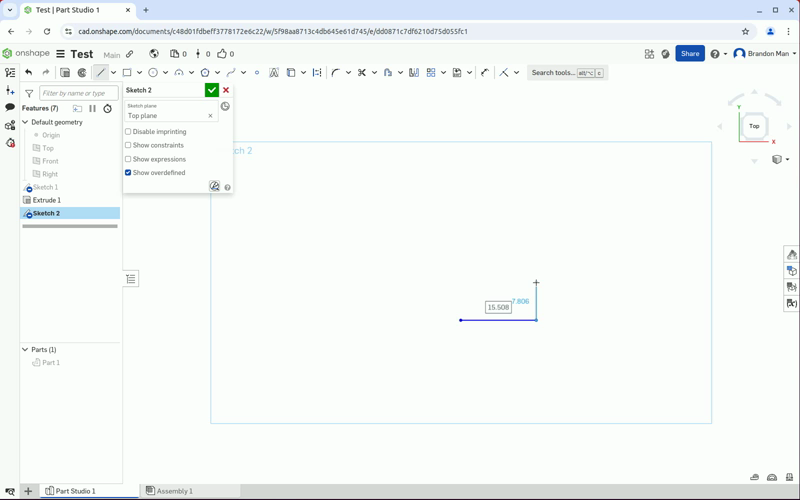
key_up(shift)
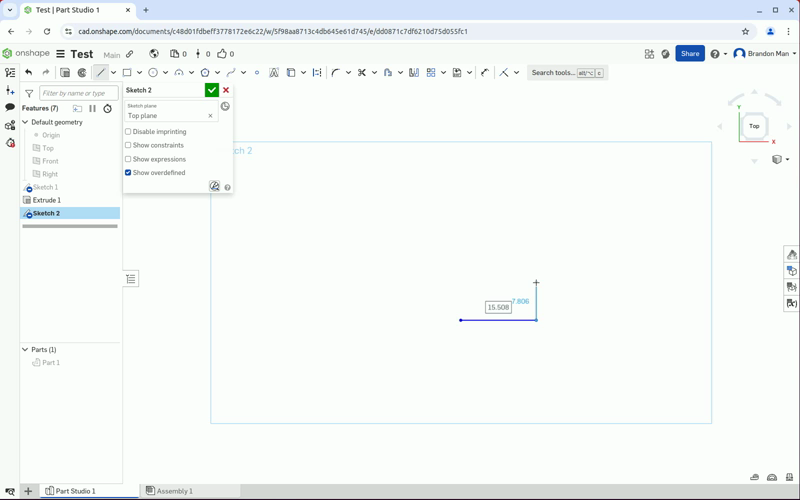
key_down(shift)
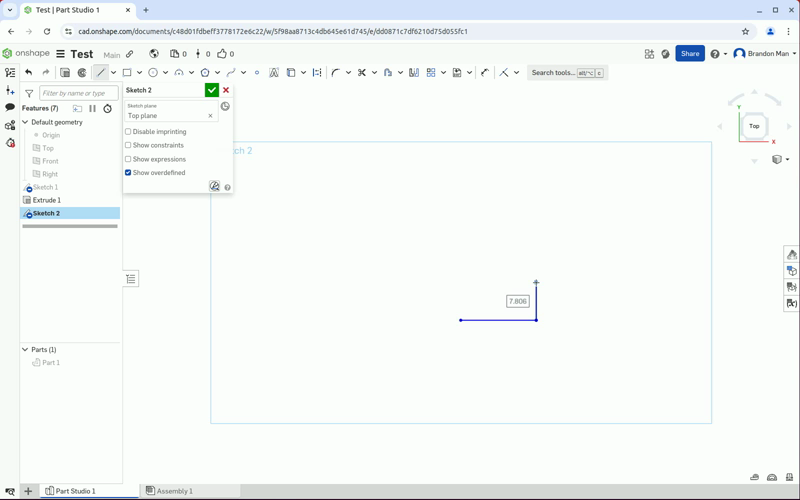
mouse_move(460, 282)
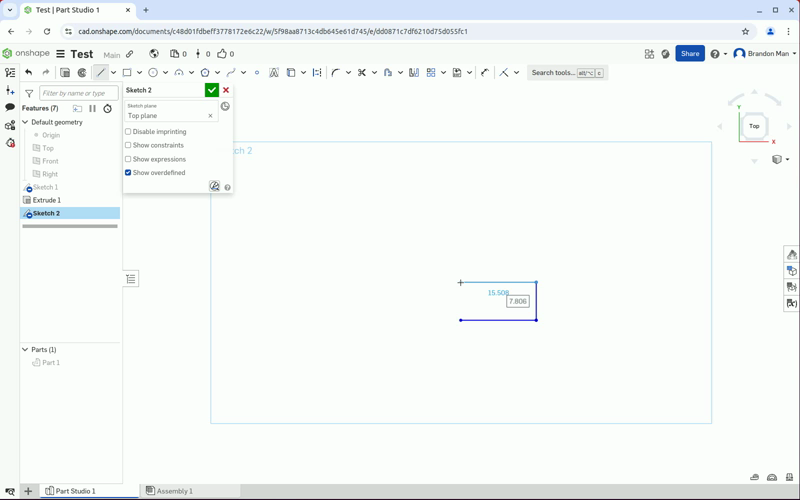
click(460, 282)
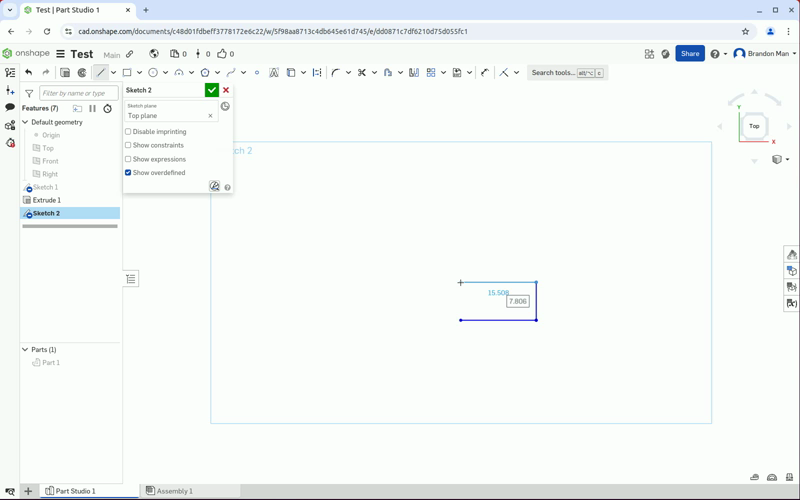
key_up(shift)
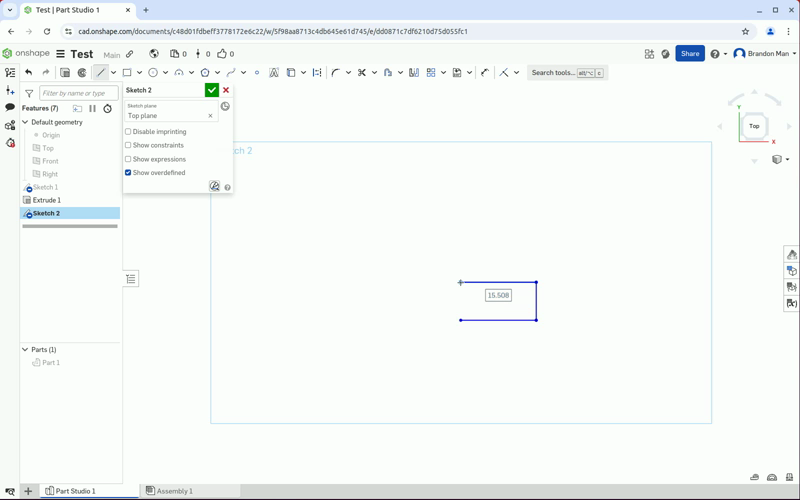
mouse_move(490, 282)
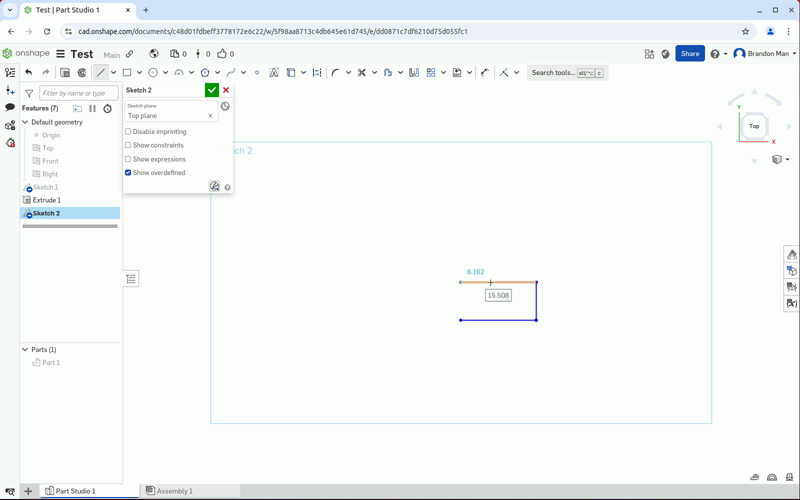
key_down(shift)
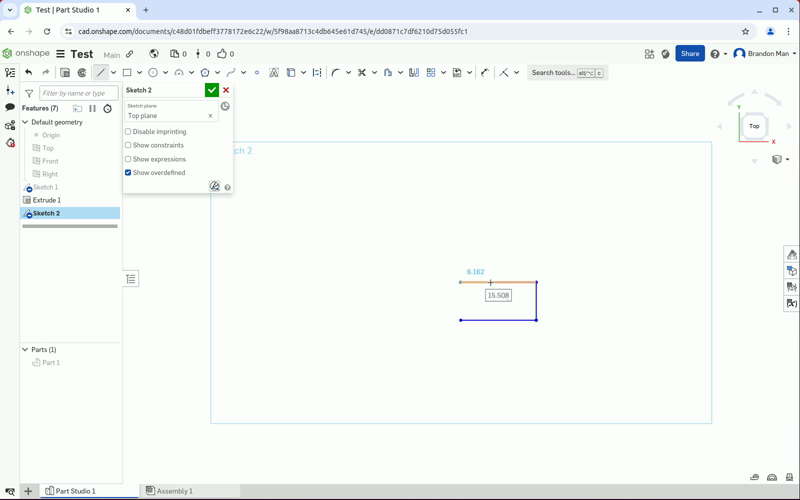
mouse_move(460, 320)
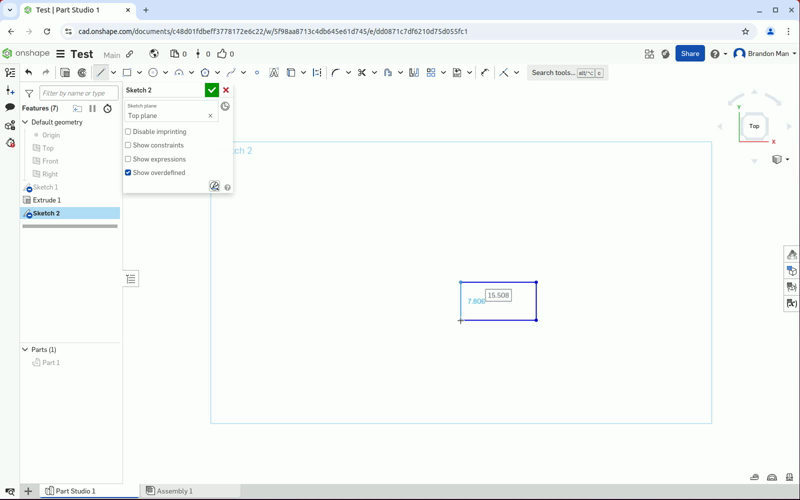
key_up(shift)
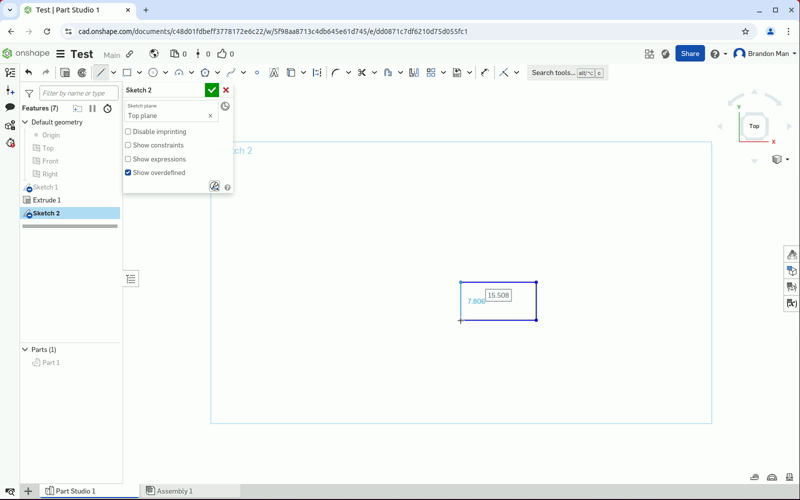
click(460, 320)
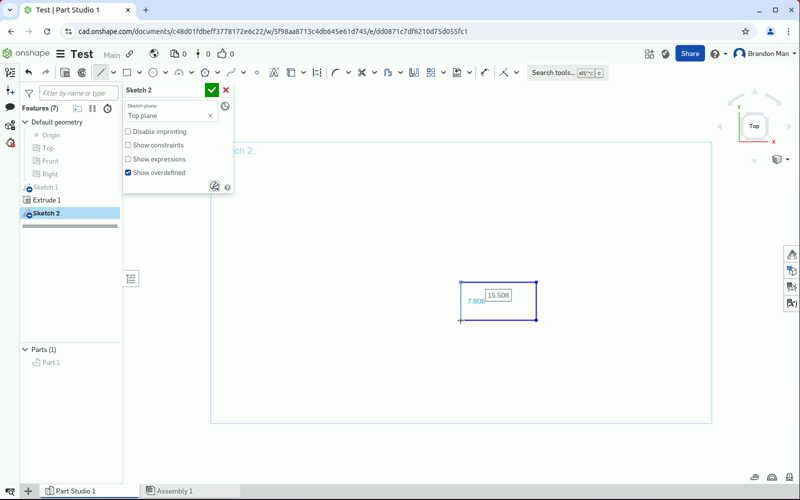
key(esc)
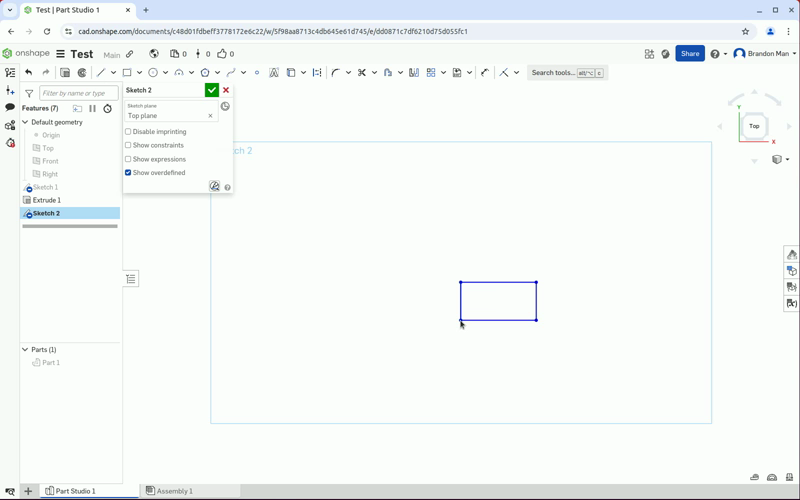
mouse_move(498, 294)
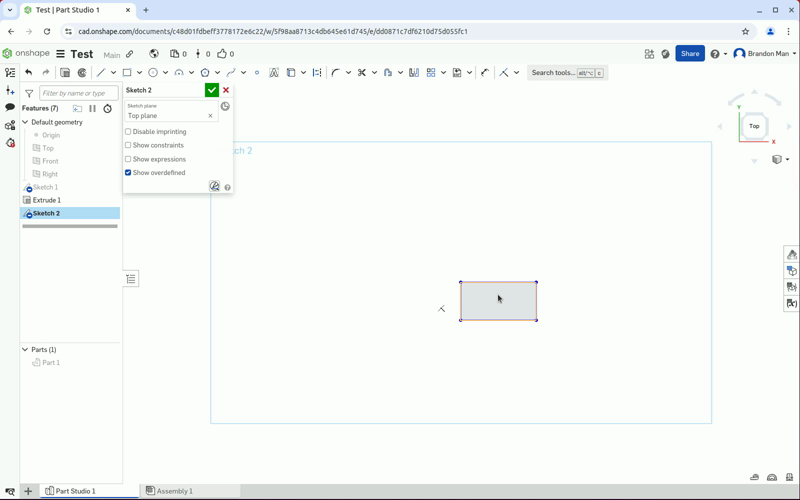
click(498, 294)
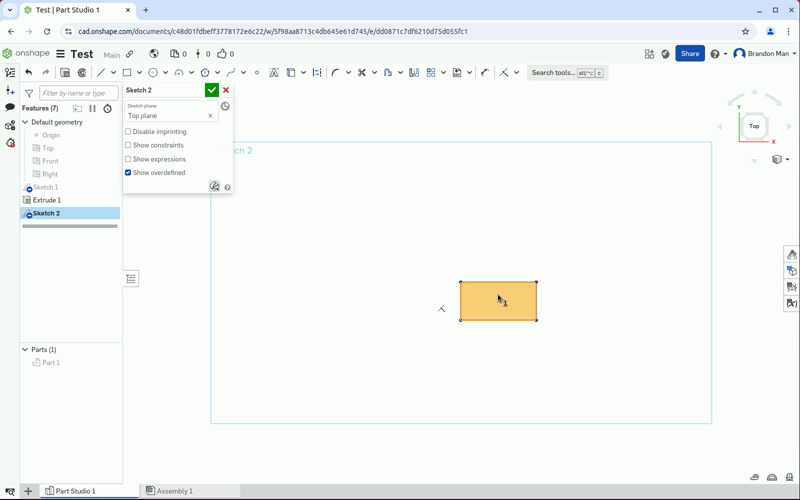
mouse_move(73, 352)
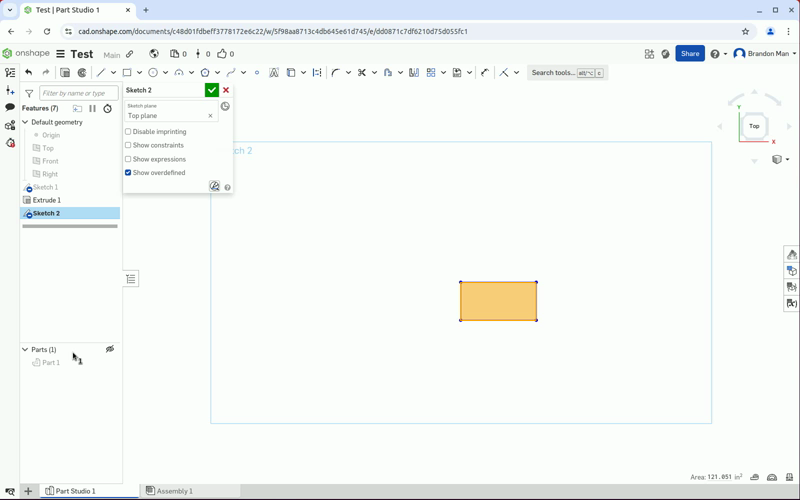
key(shift+y)
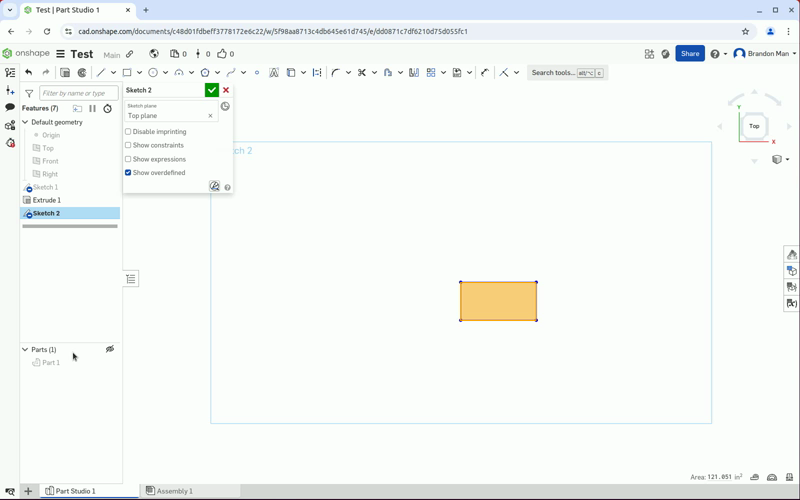
key(shift+e)
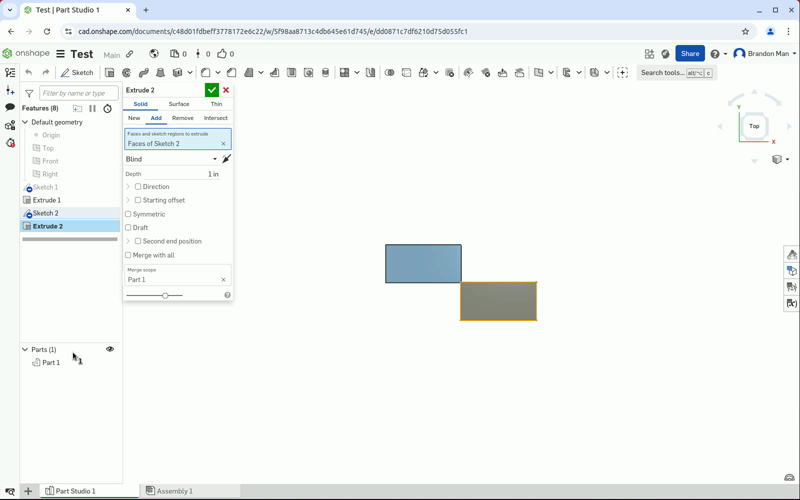
mouse_move(143, 106)
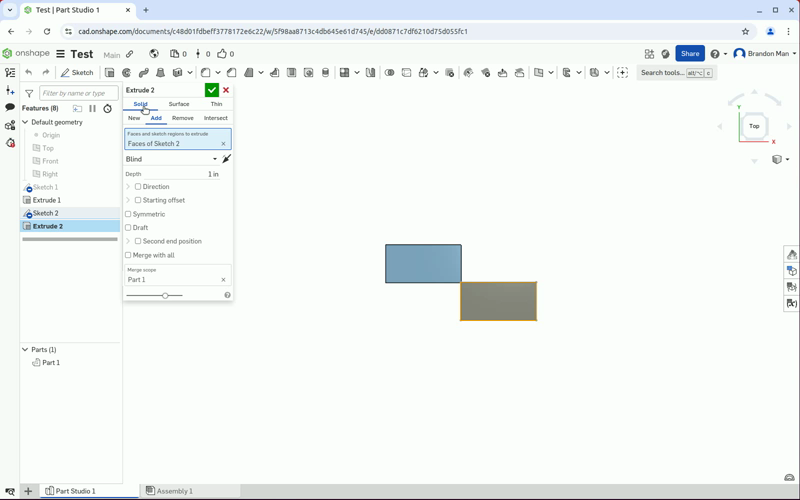
click(143, 106)
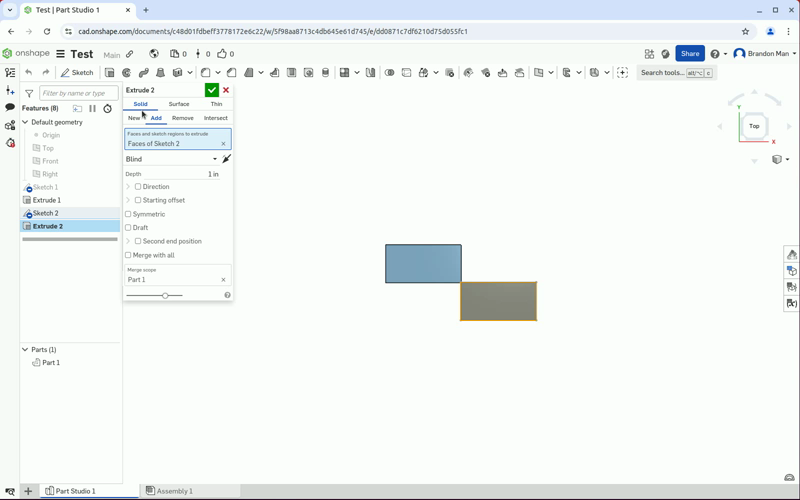
mouse_move(137, 120)
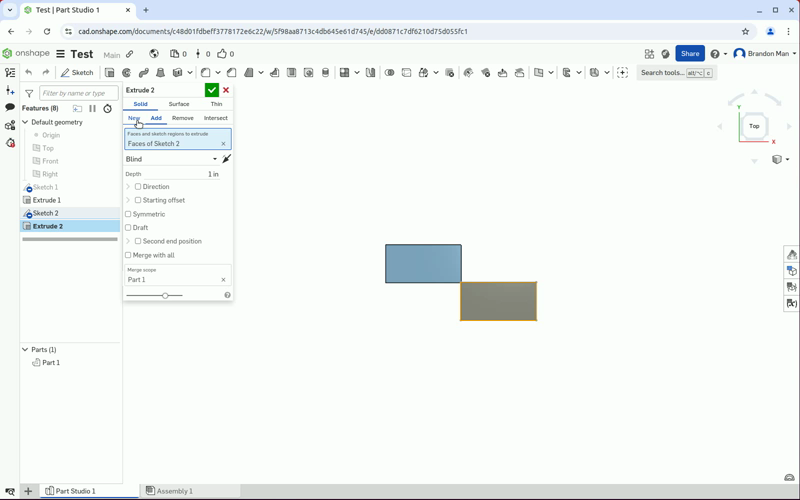
click(137, 120)
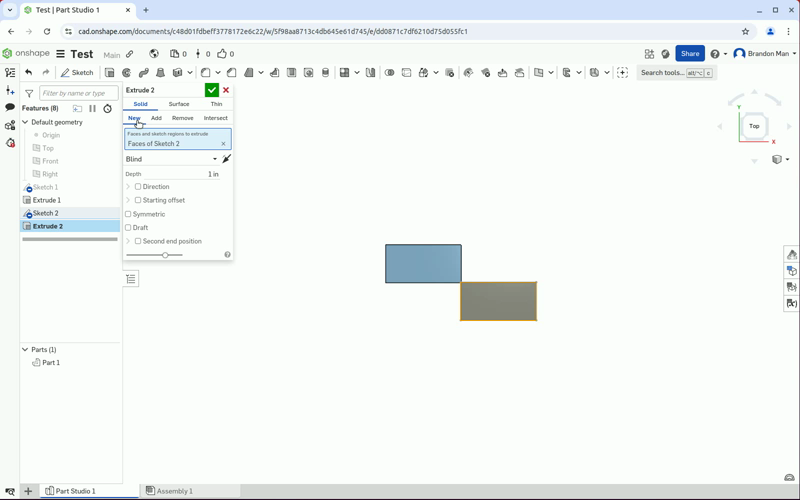
key(tab, 4)
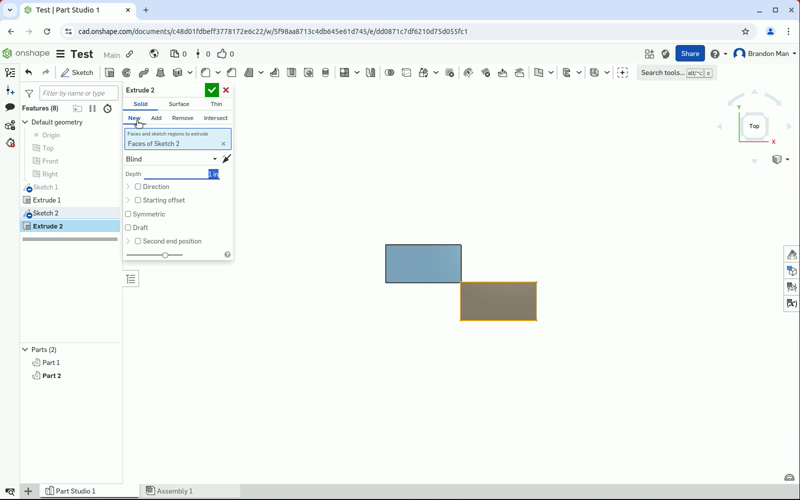
text(1.926)
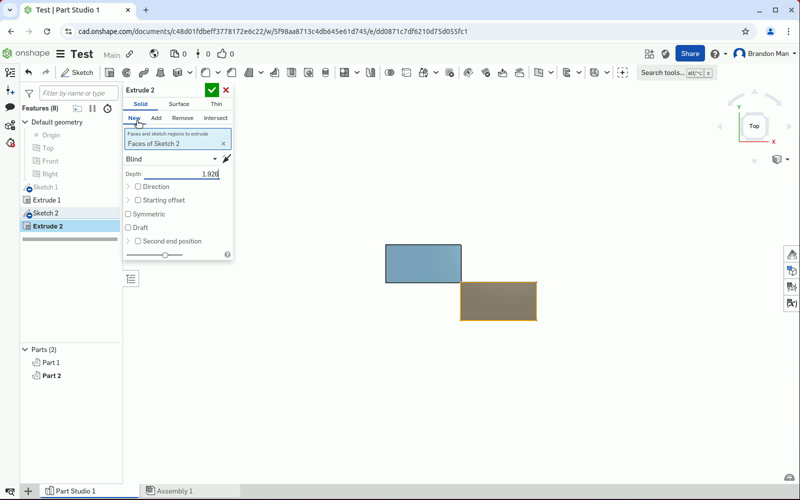
key(enter)
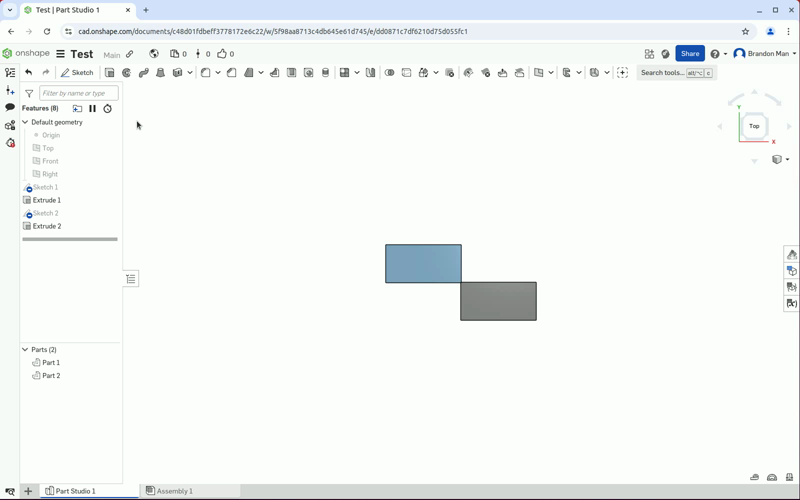
key(shift+h)
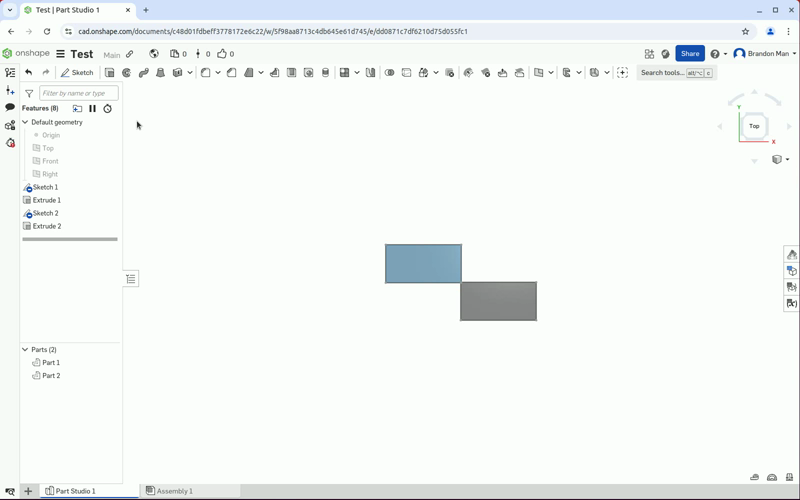
key(shift+h)
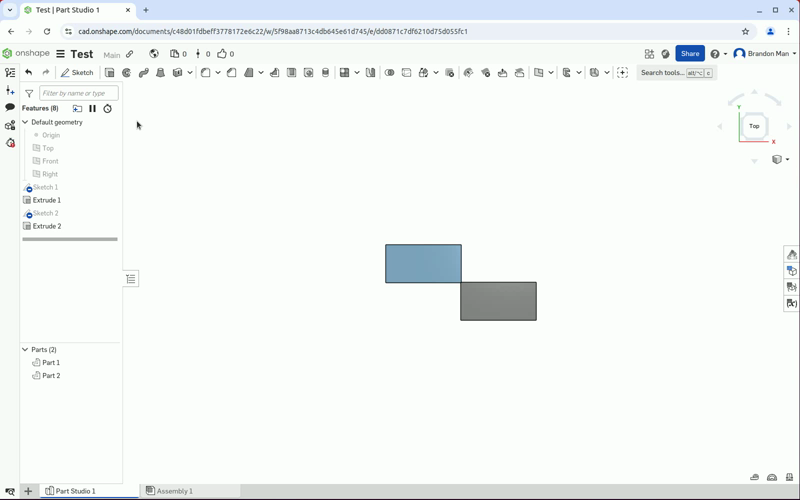
mouse_move(73, 189)
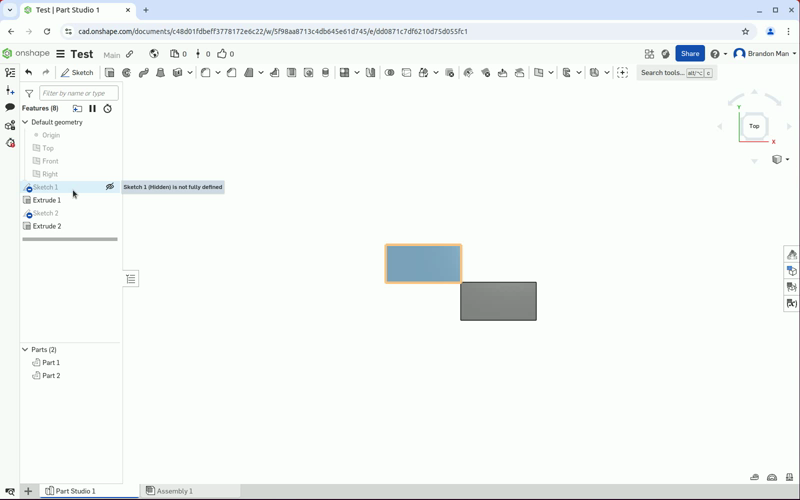
click(73, 189)
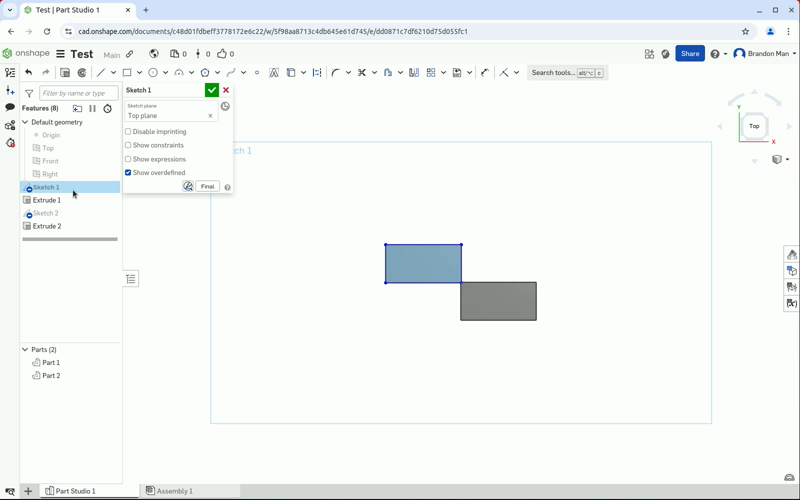
mouse_move(229, 92)
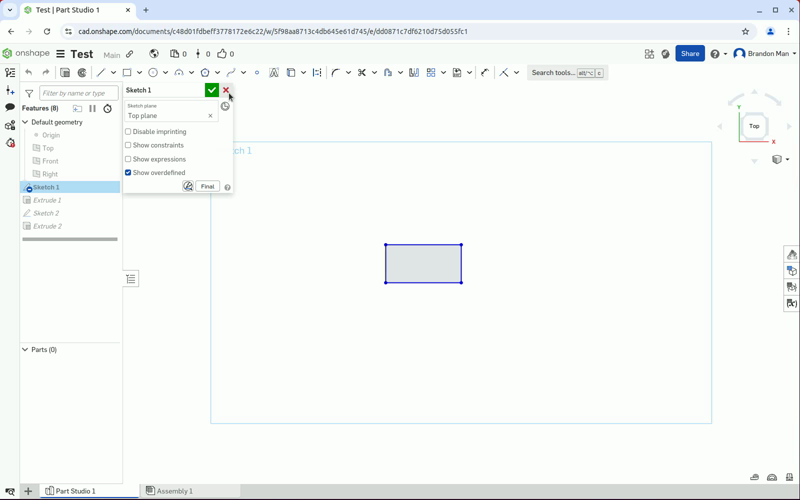
click(229, 92)
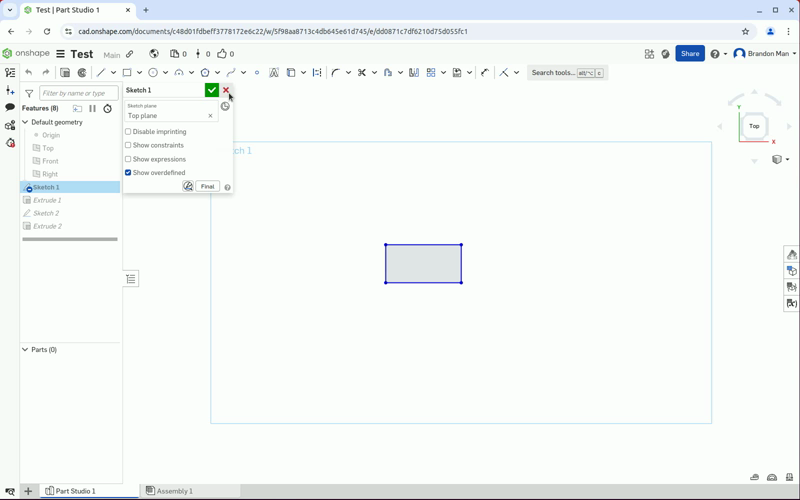
key(shift+s)
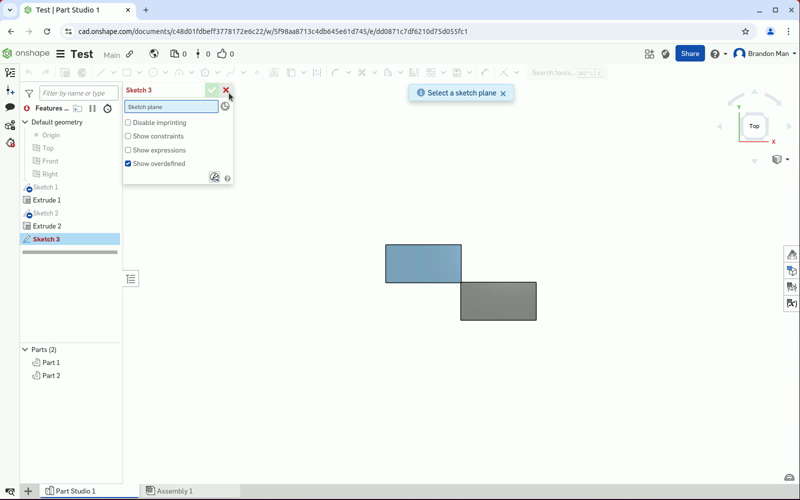
mouse_move(73, 150)
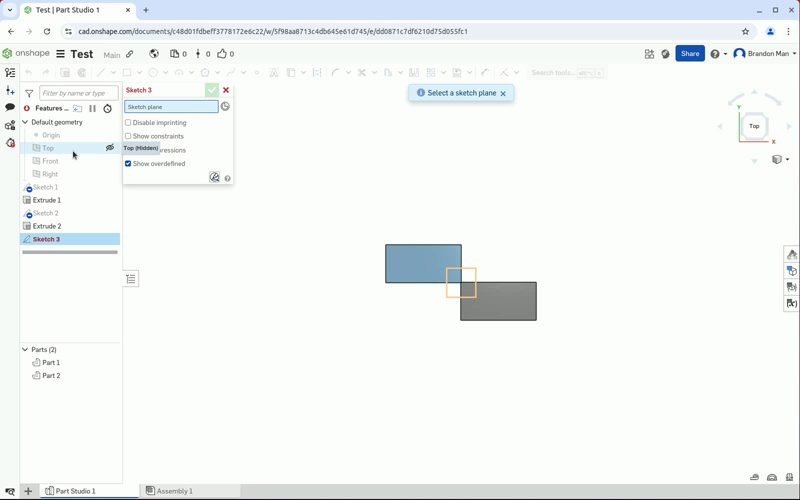
click(73, 150)
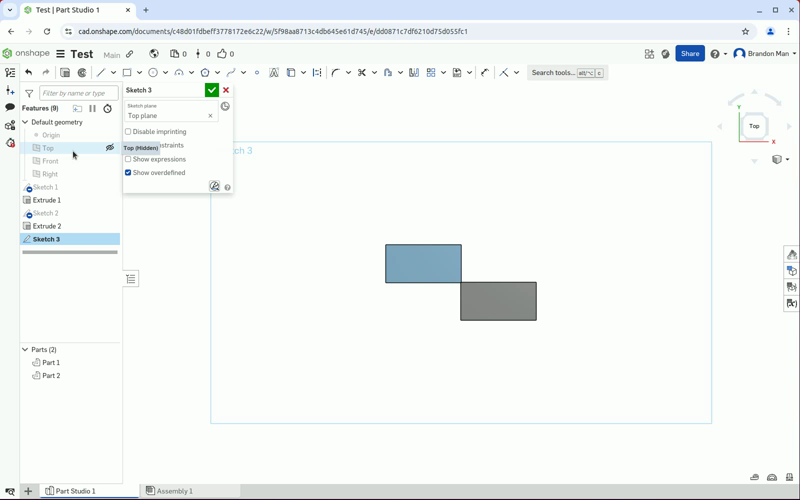
mouse_move(73, 352)
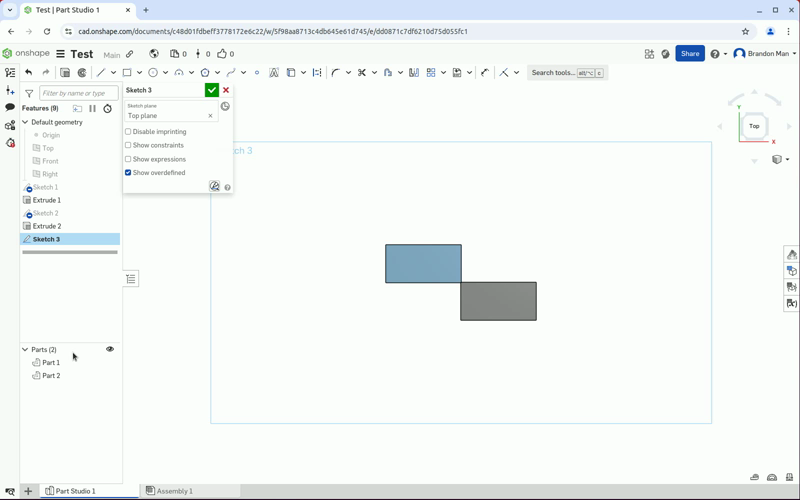
key(y)
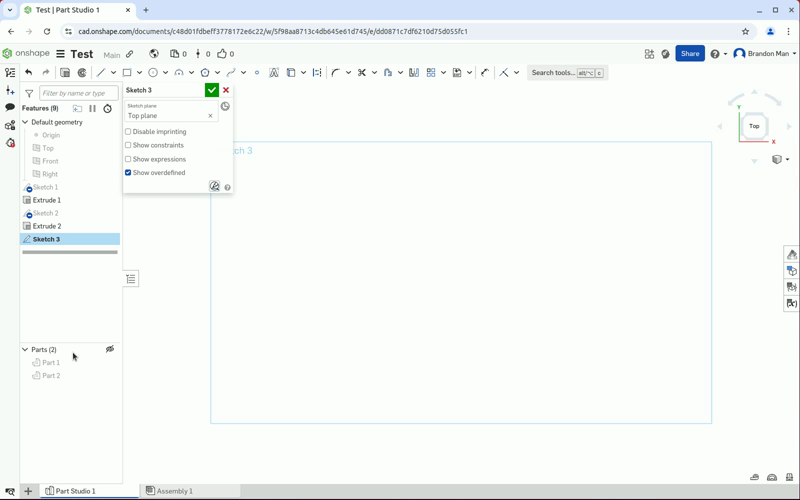
key(l)
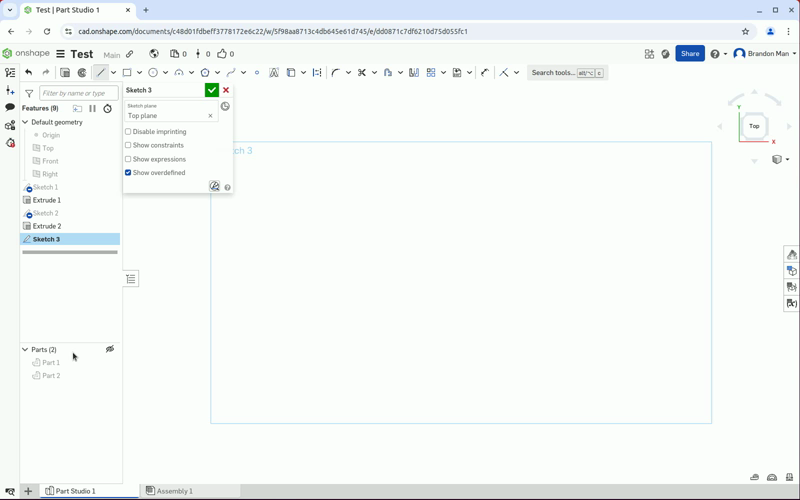
key_down(shift)
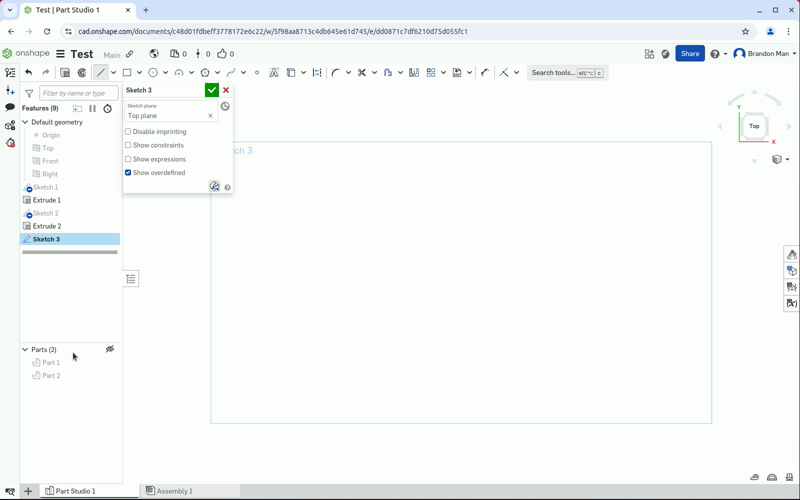
mouse_move(385, 320)
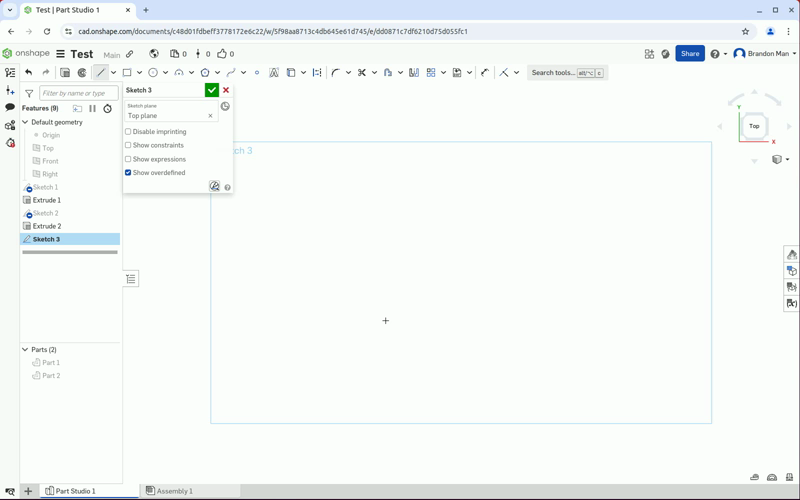
click(385, 320)
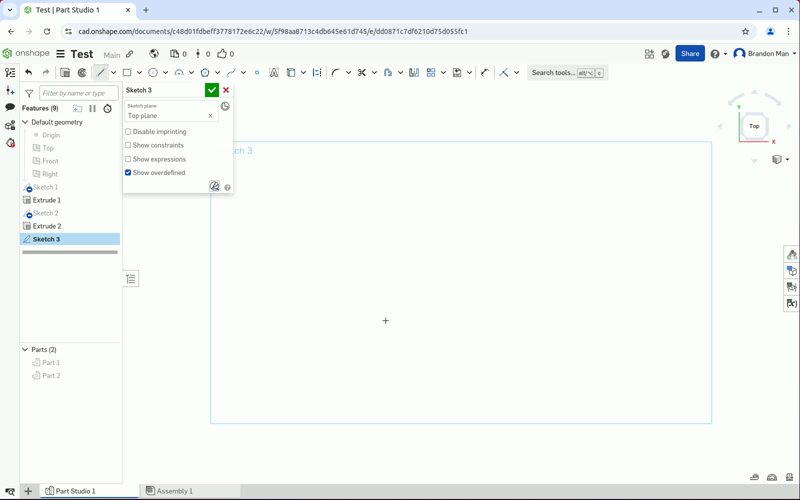
key_up(shift)
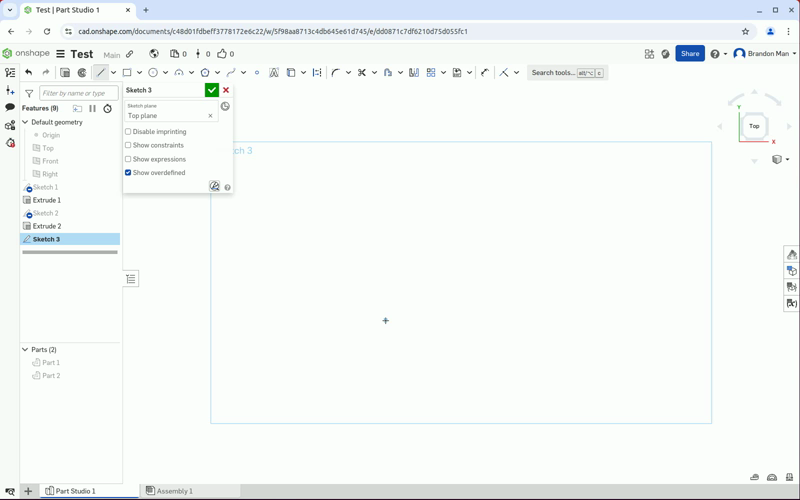
key_down(shift)
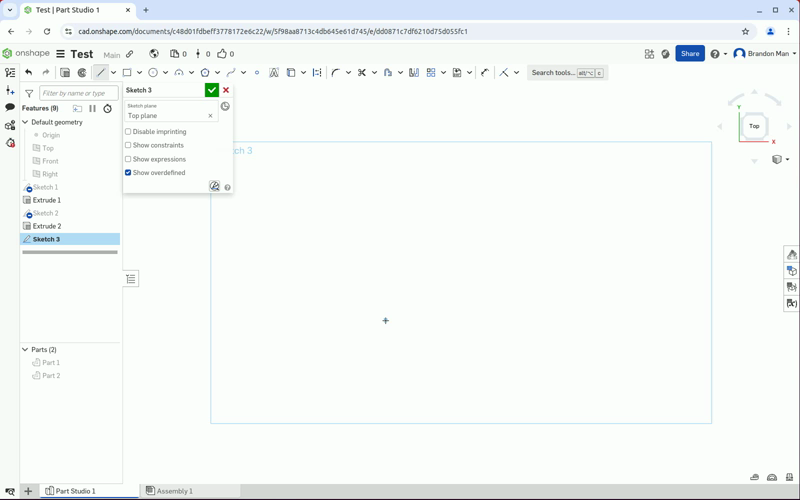
mouse_move(461, 320)
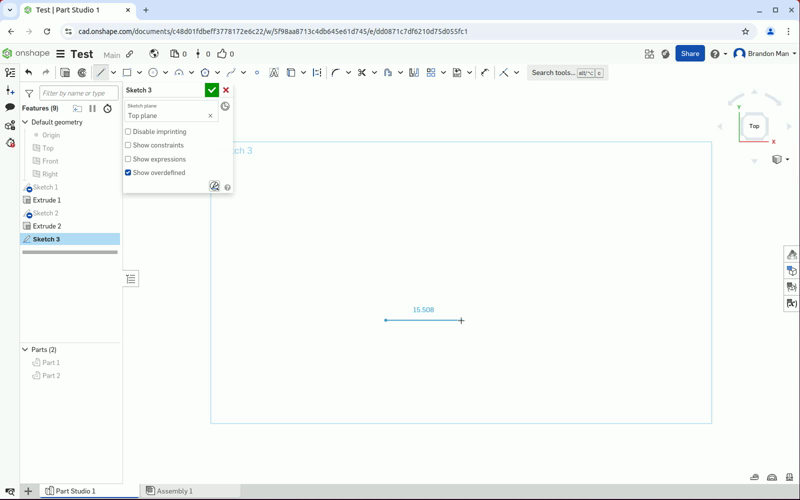
click(461, 320)
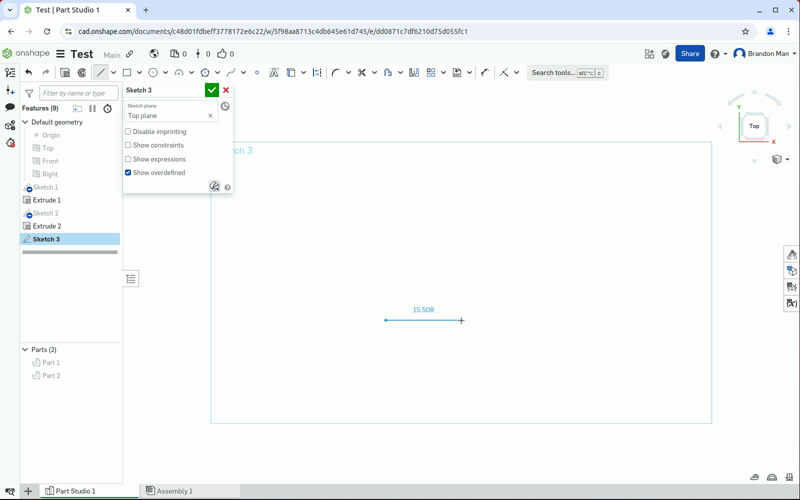
key_up(shift)
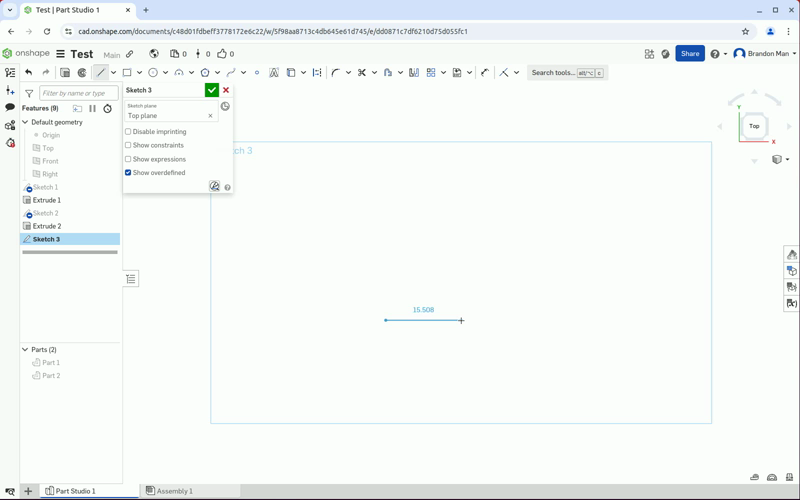
key_down(shift)
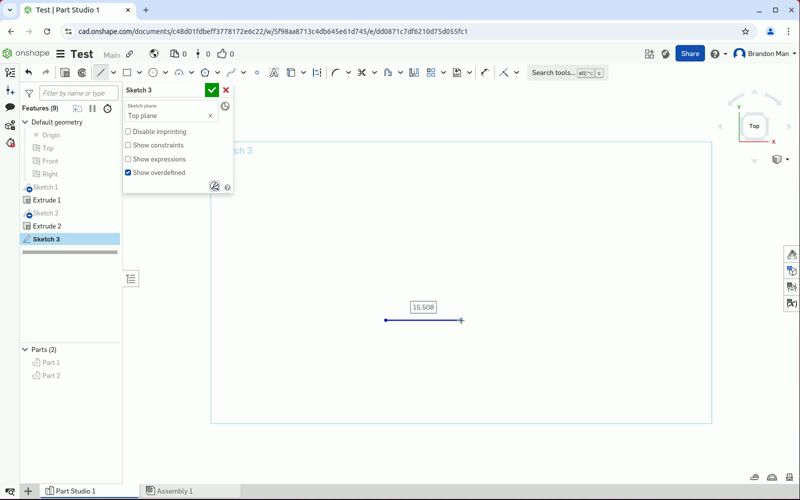
mouse_move(491, 320)
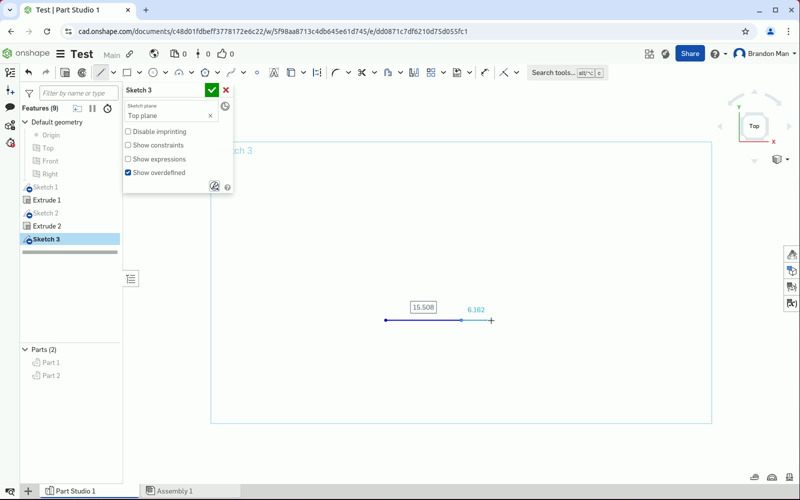
mouse_move(461, 282)
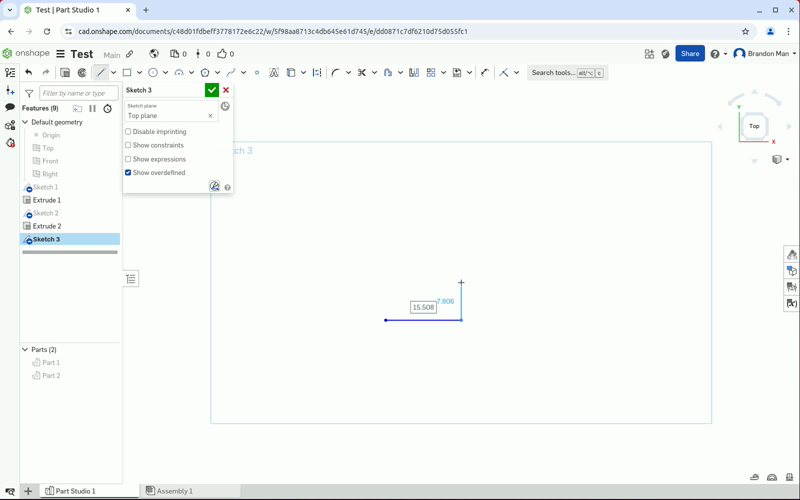
click(461, 282)
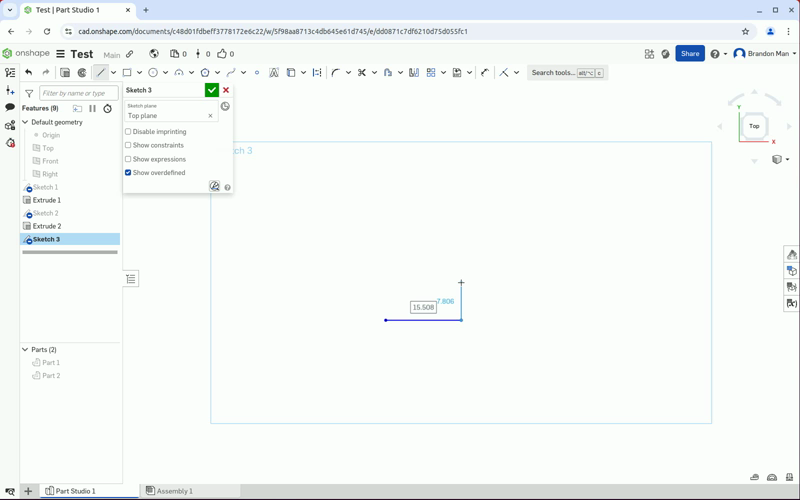
key_up(shift)
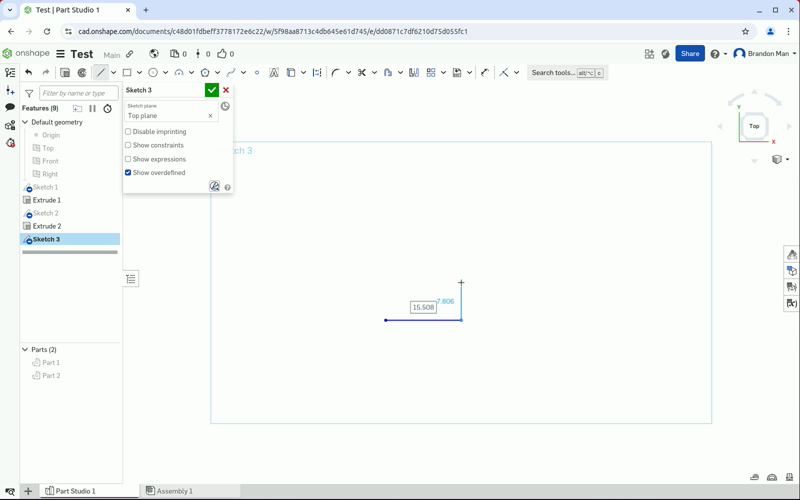
key_down(shift)
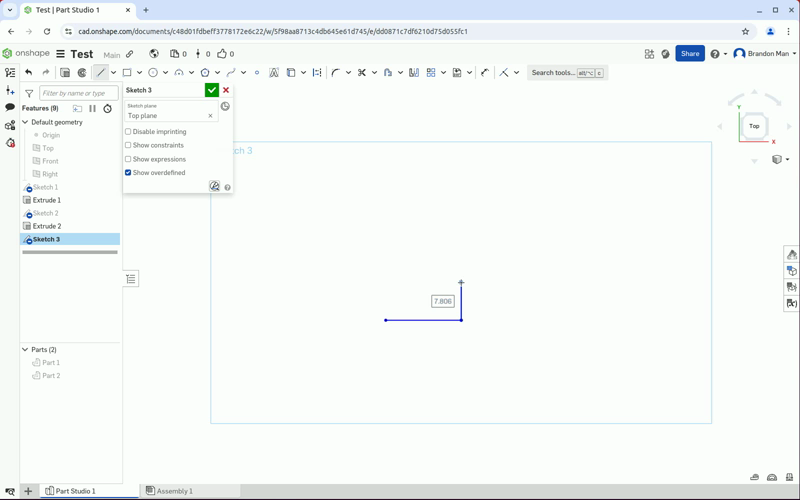
mouse_move(385, 282)
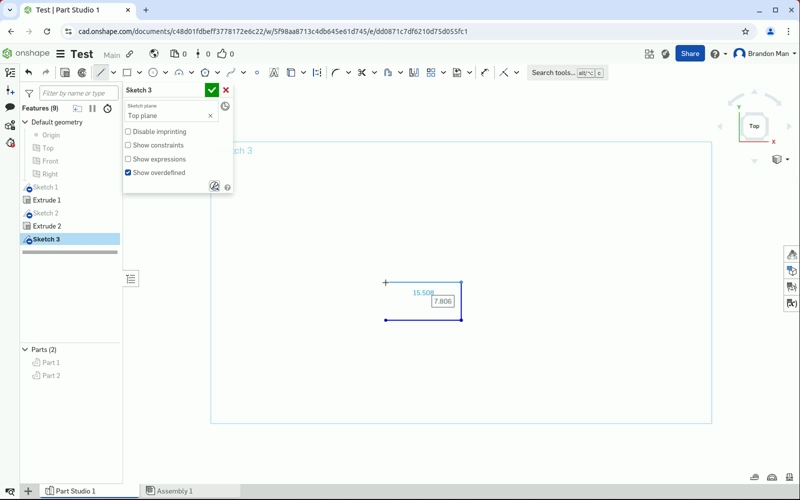
click(385, 282)
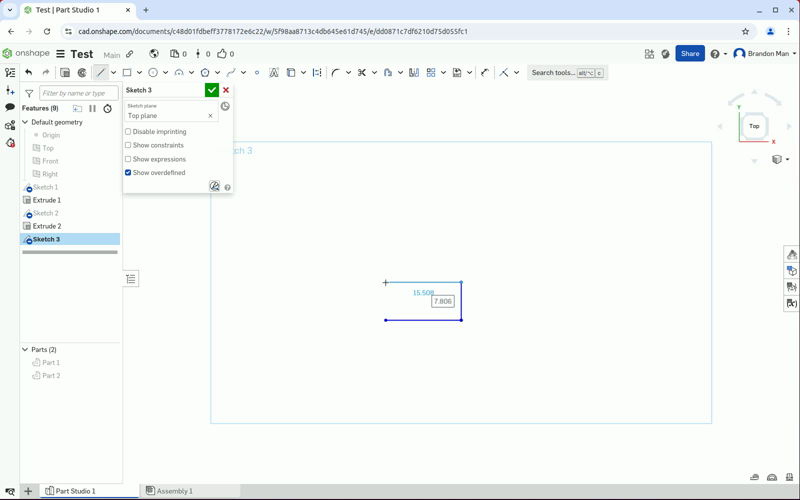
key_up(shift)
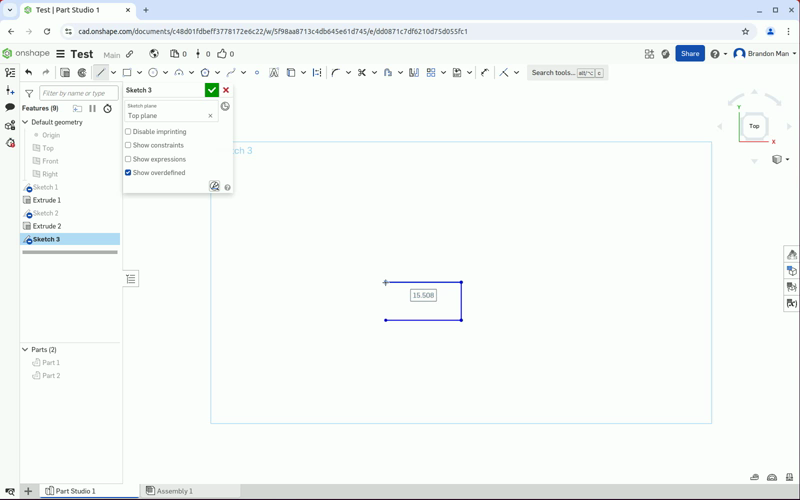
mouse_move(415, 282)
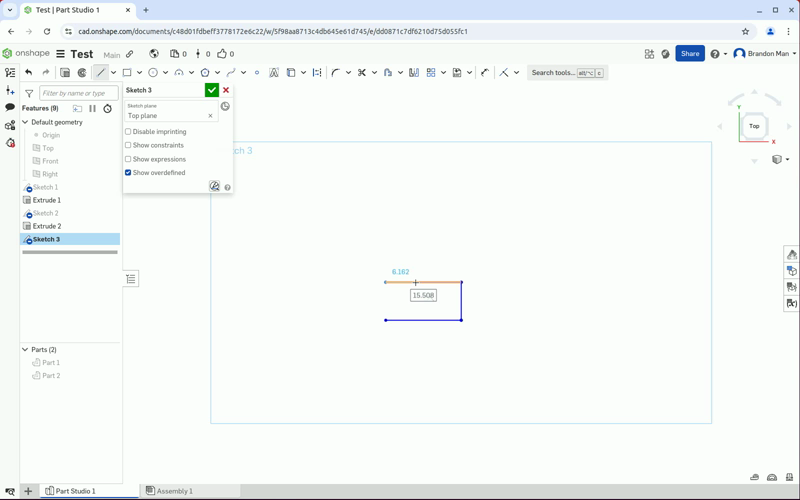
key_down(shift)
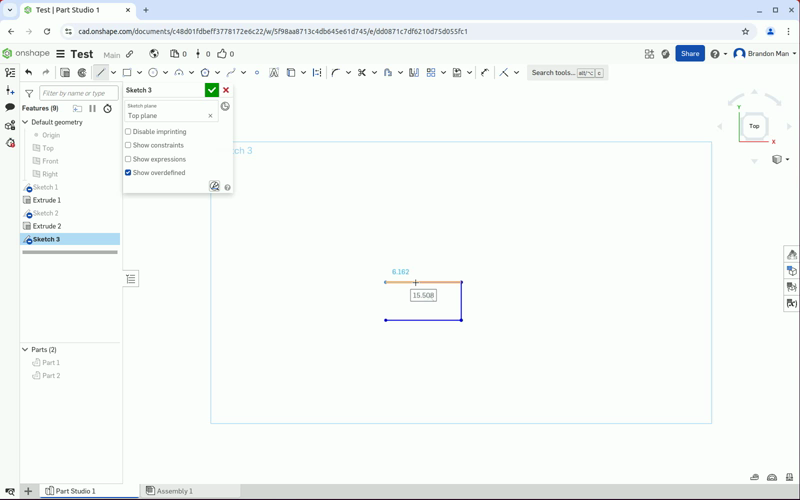
mouse_move(385, 320)
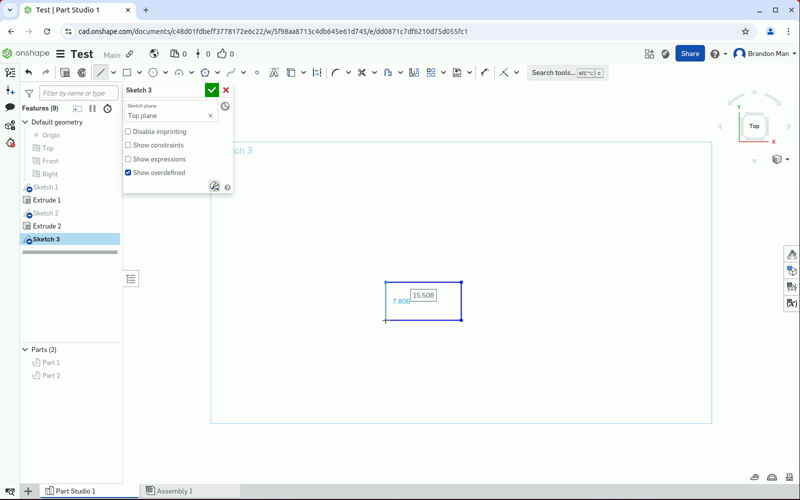
key_up(shift)
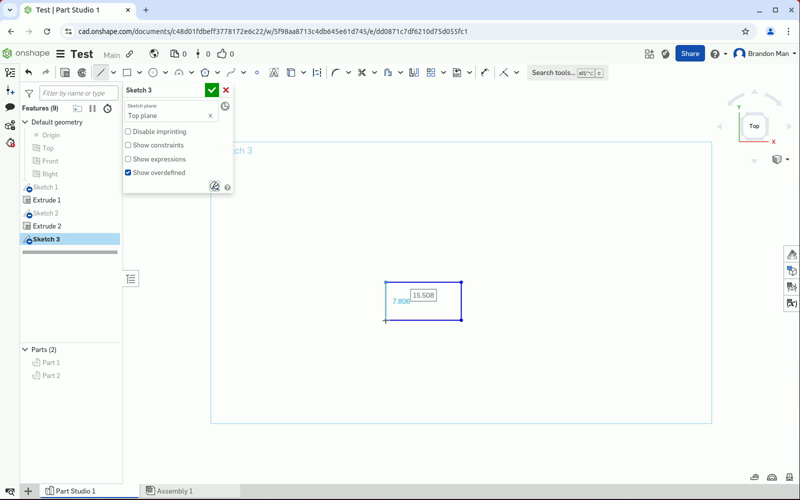
click(385, 320)
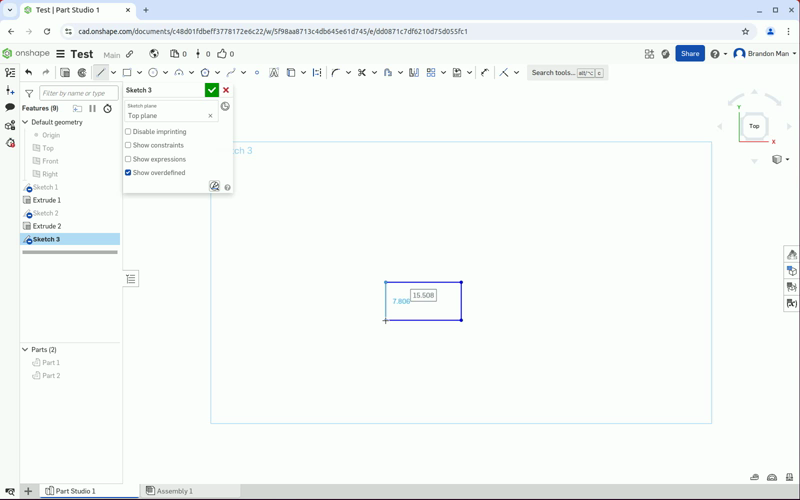
key(esc)
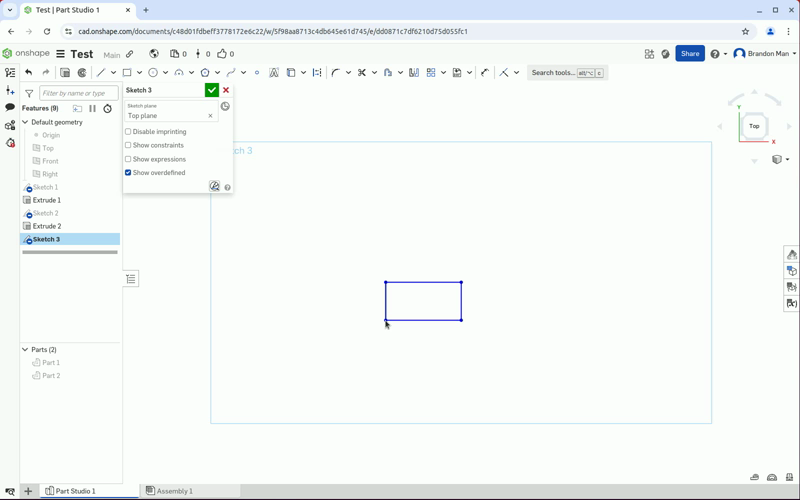
mouse_move(440, 316)
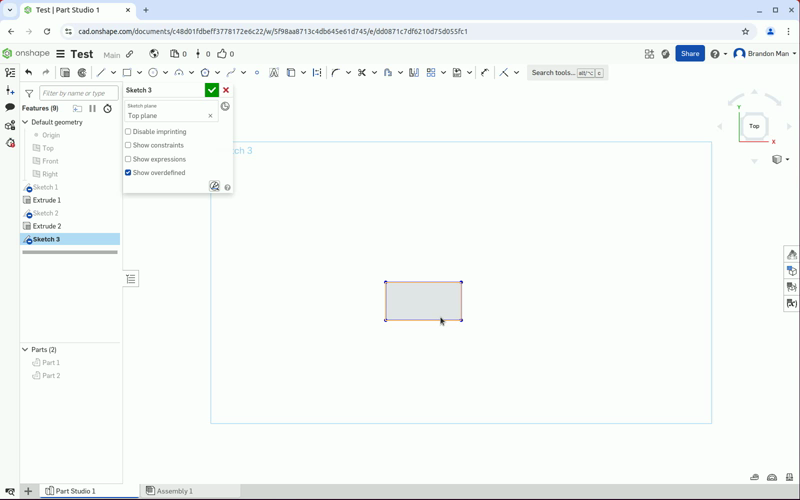
click(440, 316)
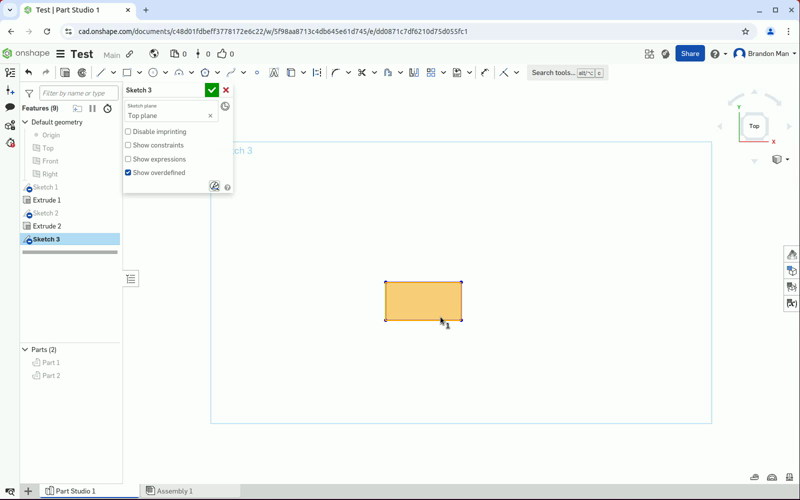
mouse_move(73, 352)
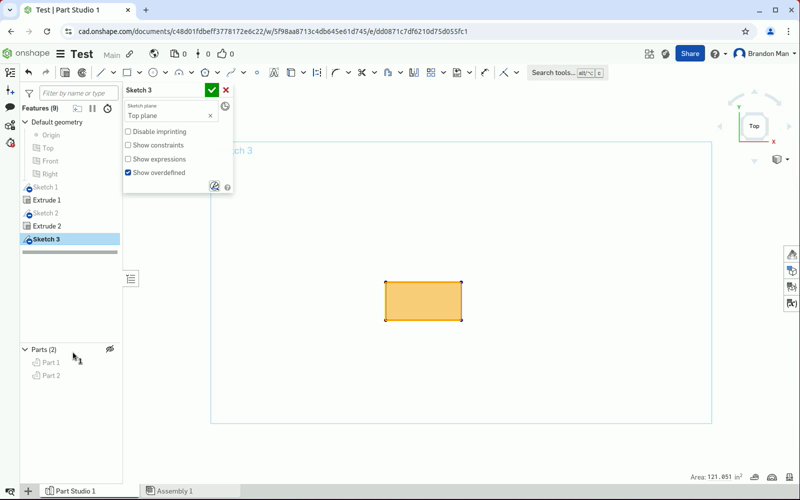
key(shift+y)
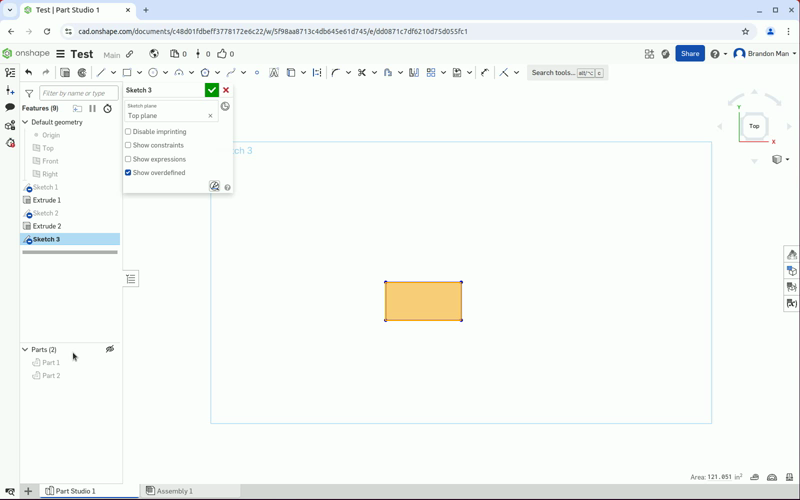
key(shift+e)
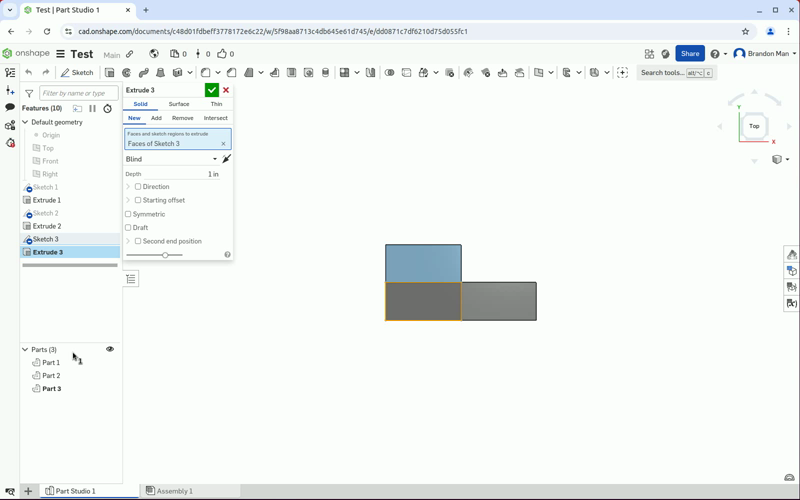
mouse_move(143, 106)
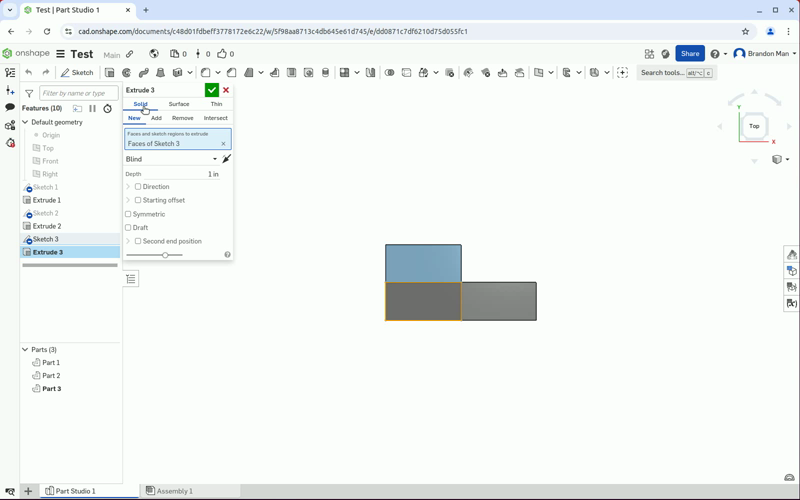
click(143, 106)
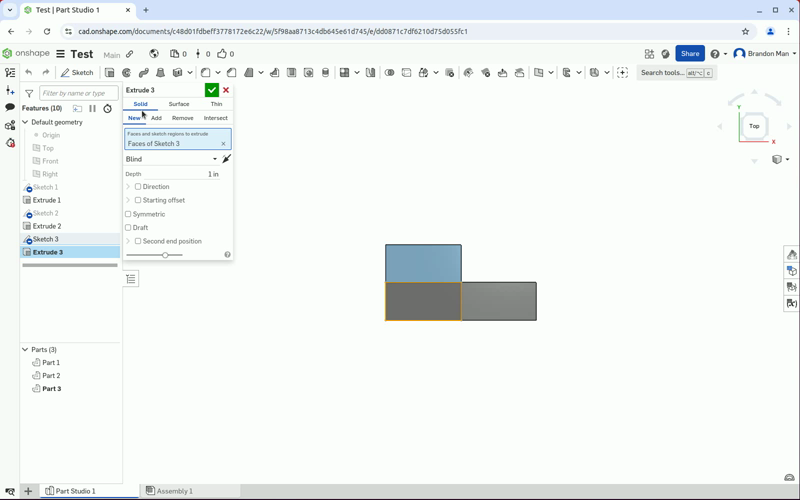
mouse_move(137, 120)
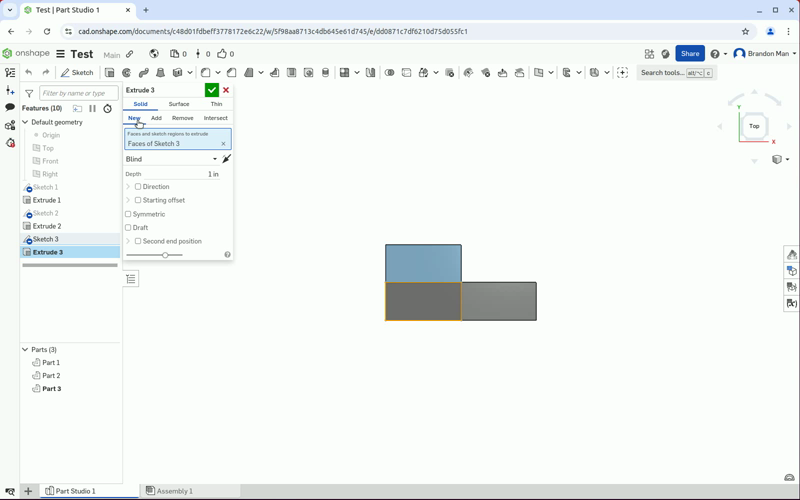
click(137, 120)
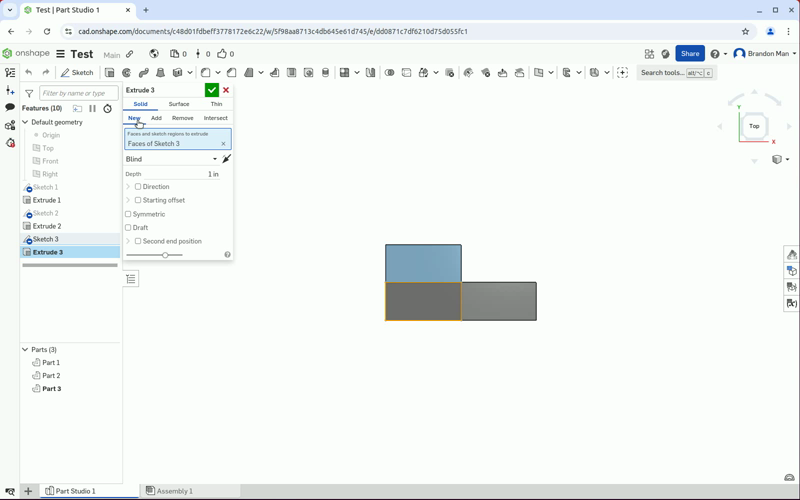
key(tab, 4)
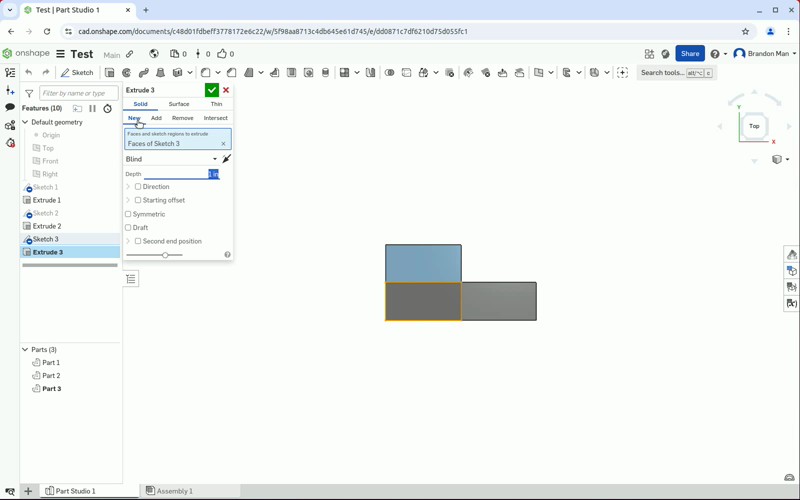
text(1.926)
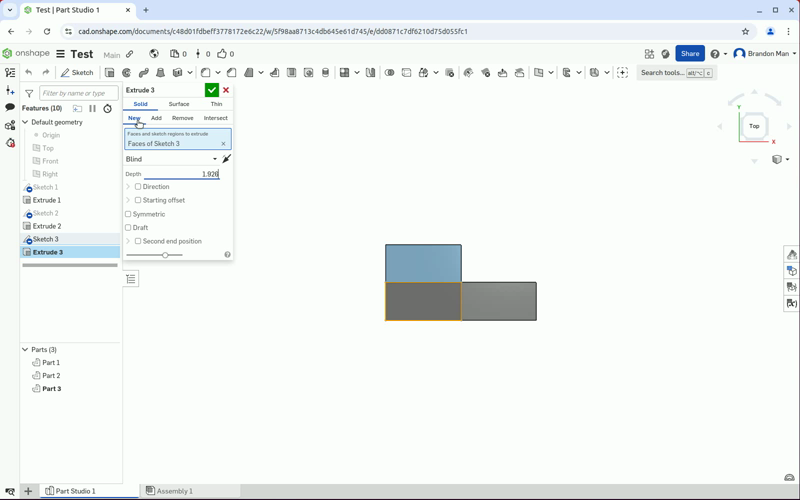
key(enter)
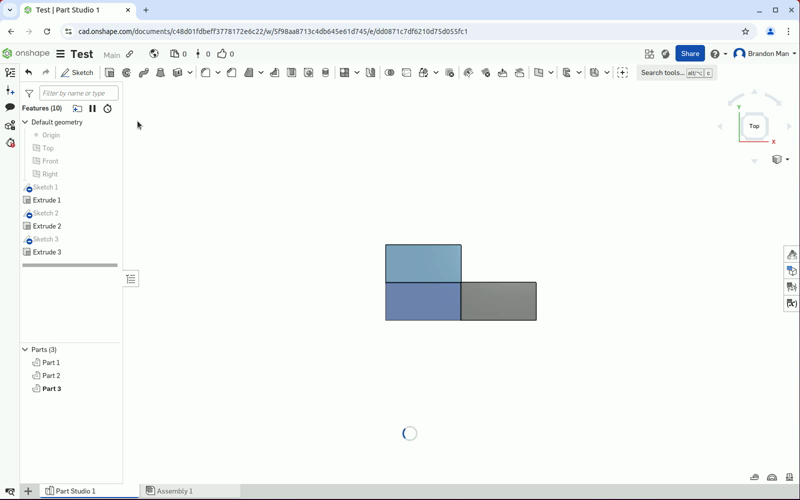
key(shift+h)
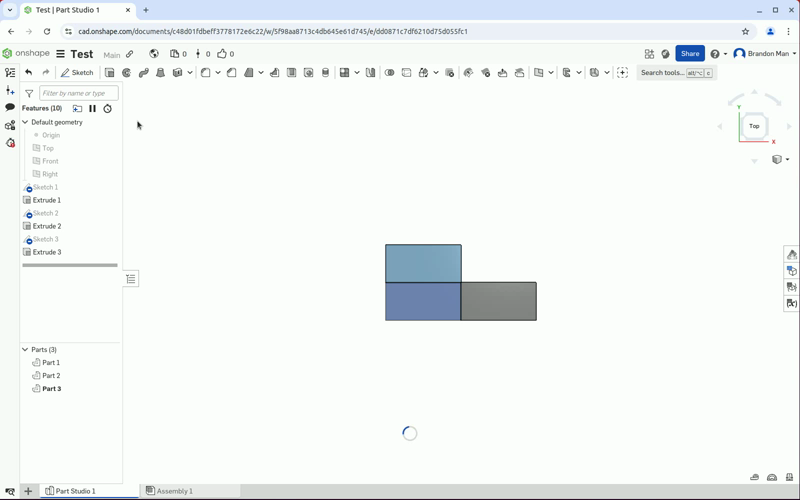
key(shift+h)
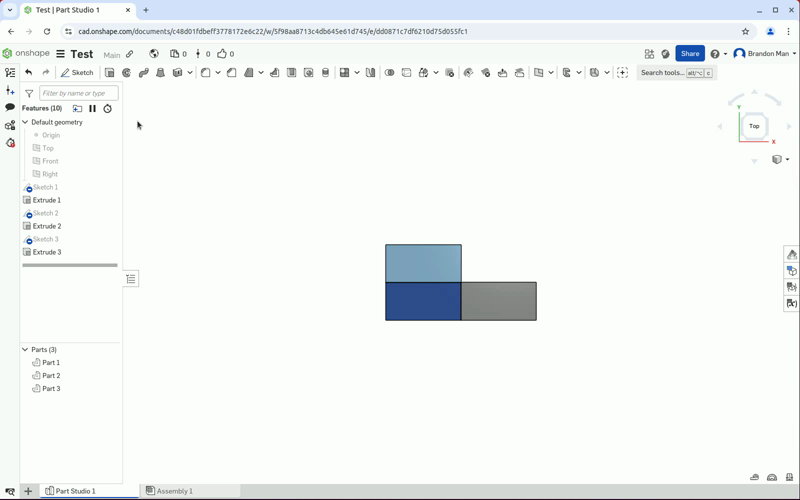
mouse_move(73, 189)
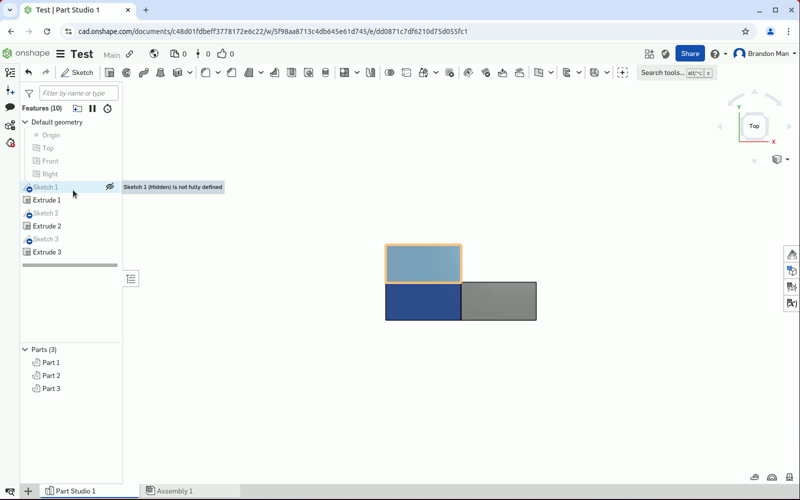
click(73, 189)
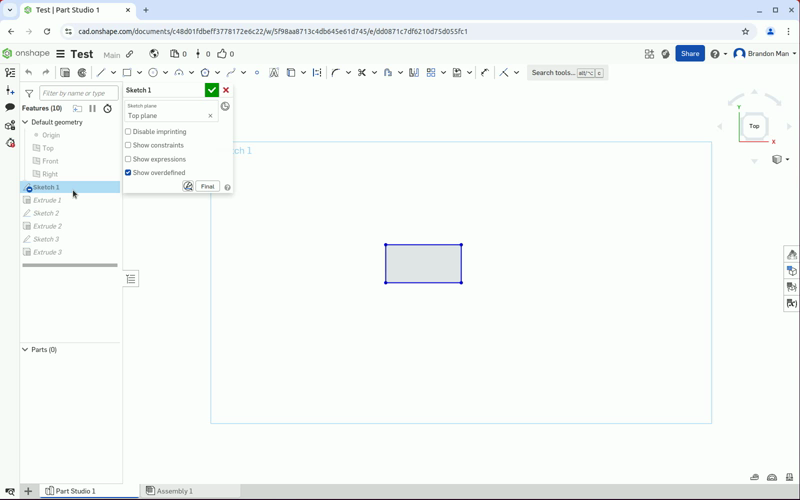
mouse_move(229, 92)
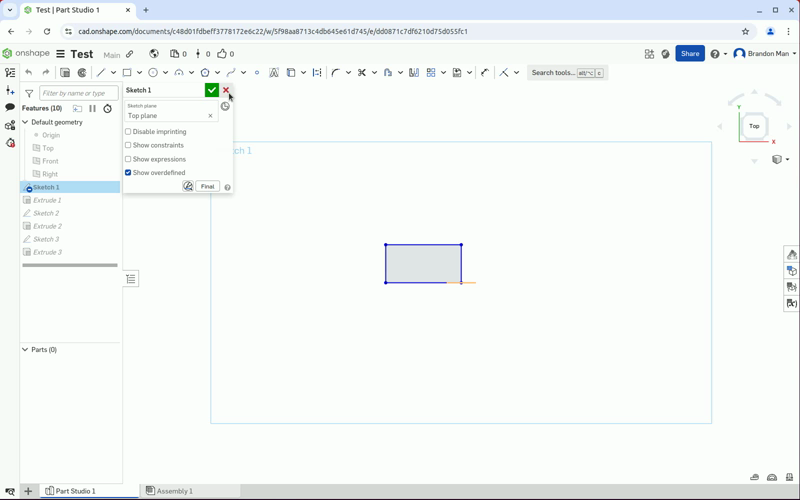
click(229, 92)
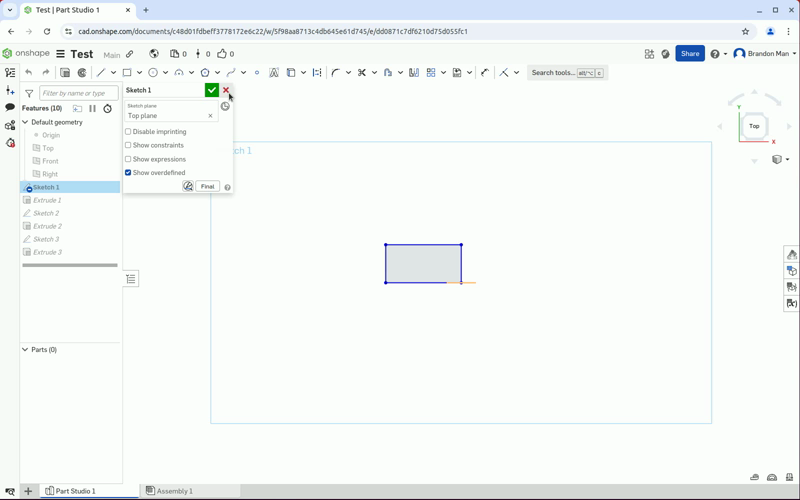
key(shift+s)
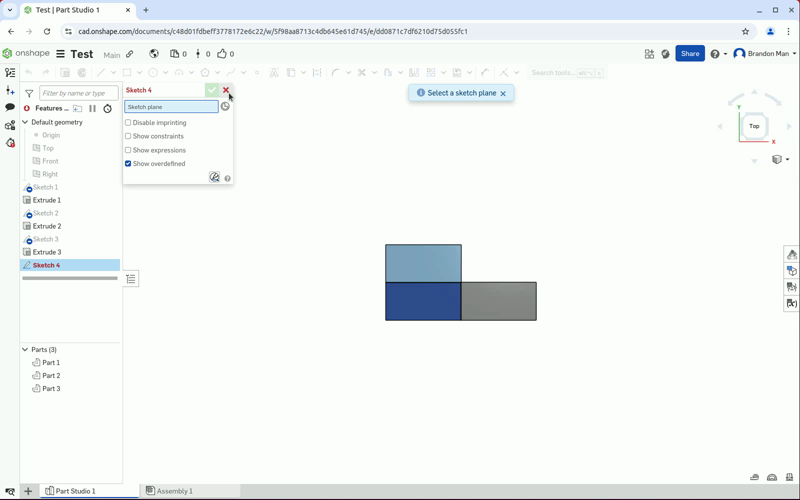
mouse_move(73, 150)
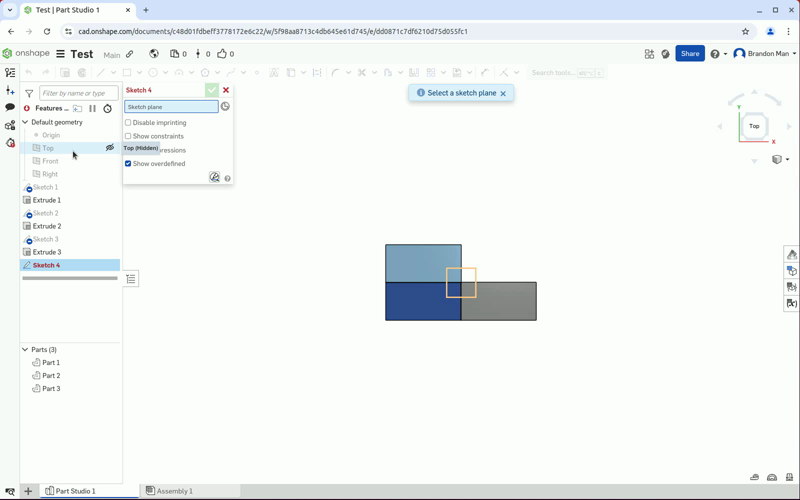
click(73, 150)
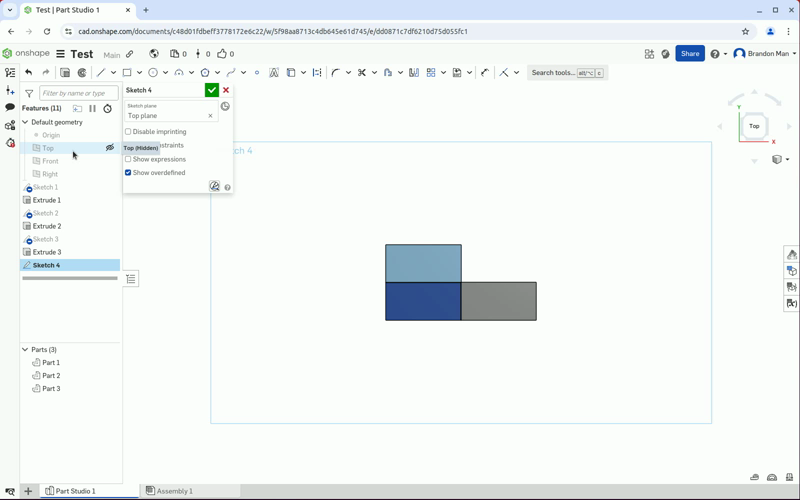
mouse_move(73, 352)
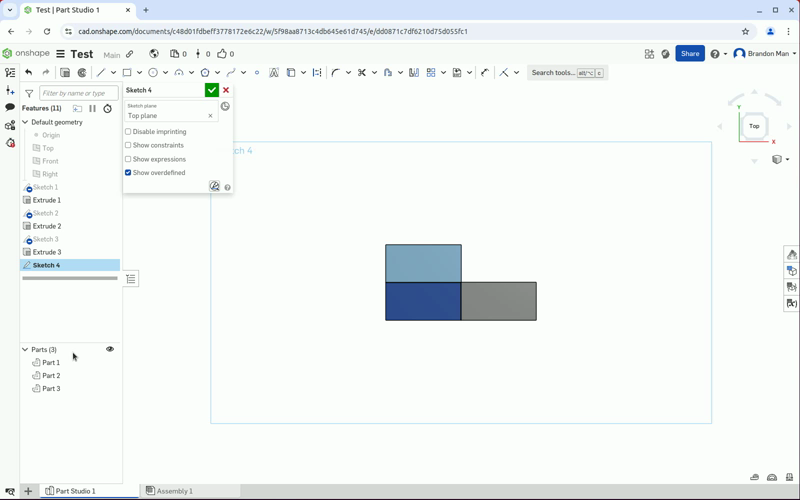
key(y)
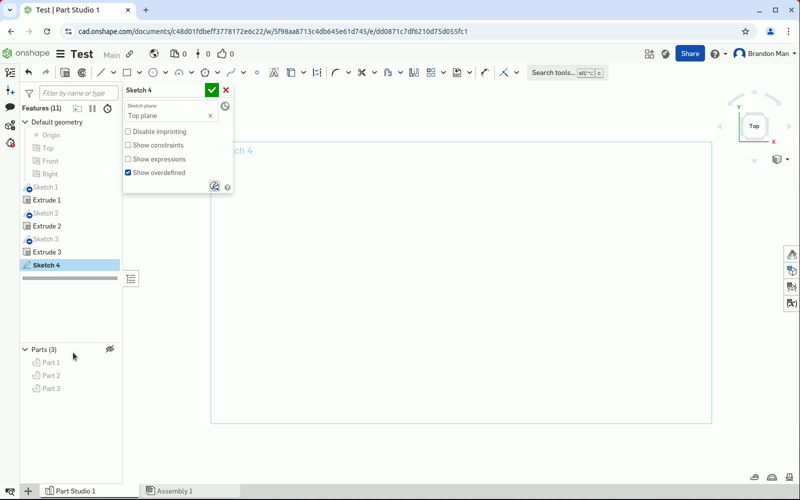
key(l)
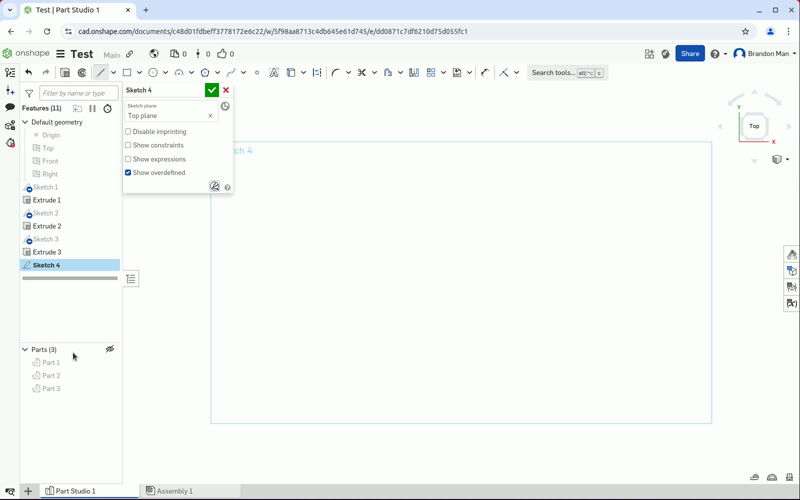
key_down(shift)
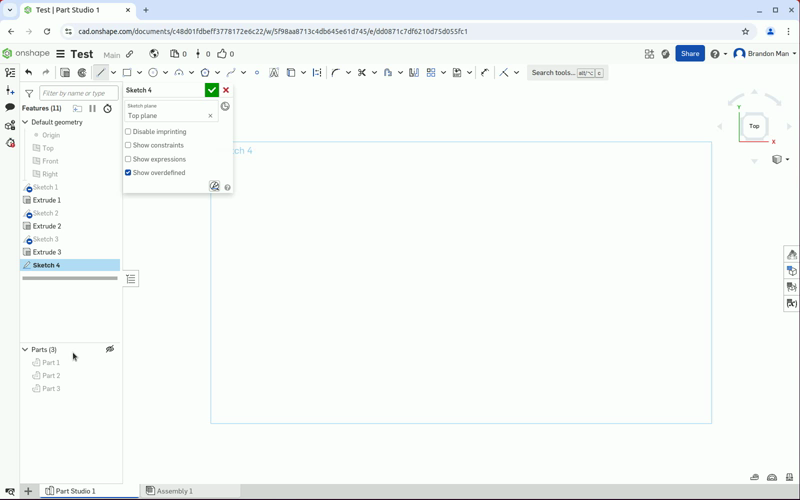
mouse_move(385, 320)
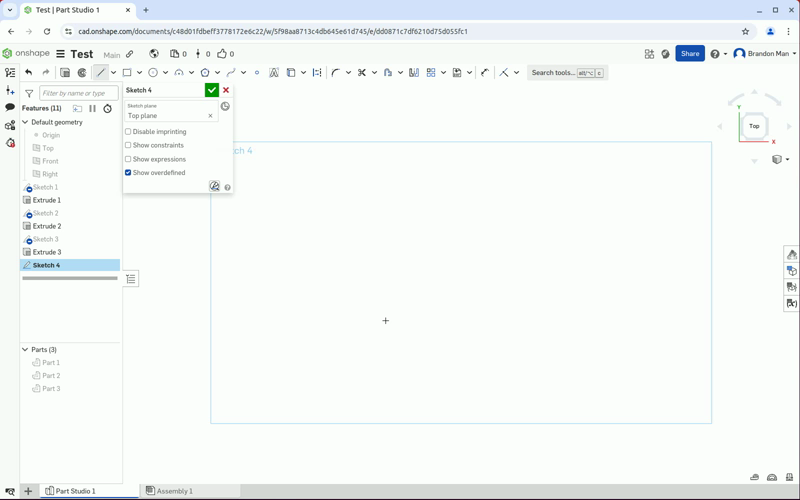
click(385, 320)
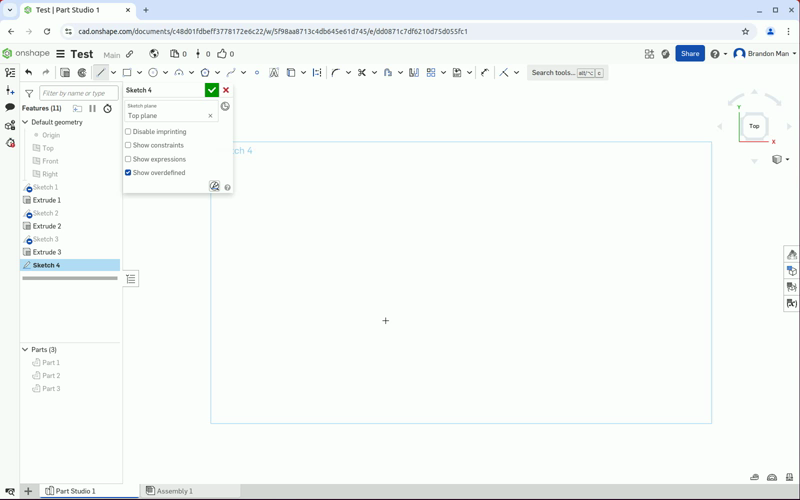
key_up(shift)
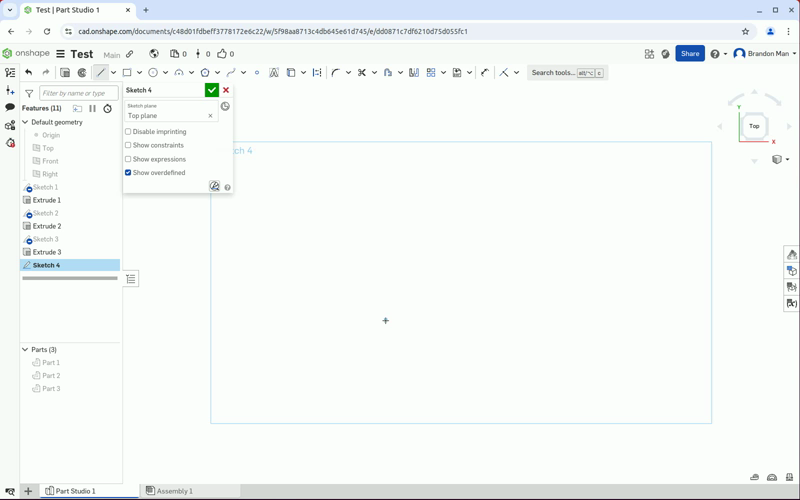
key_down(shift)
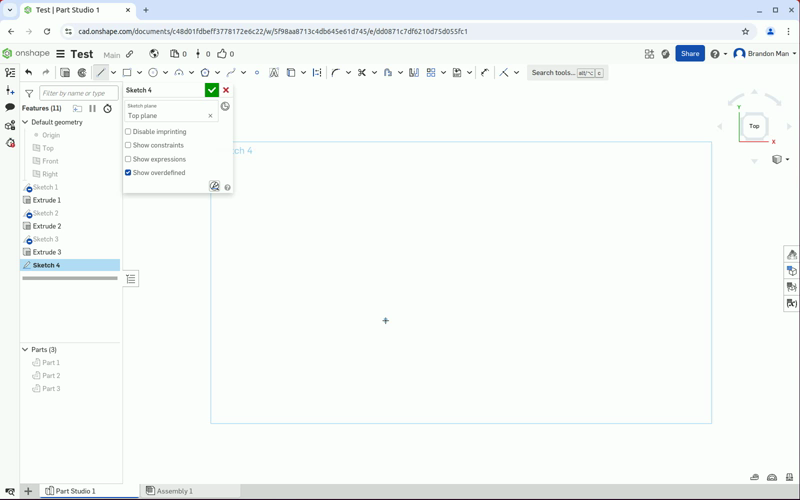
mouse_move(415, 320)
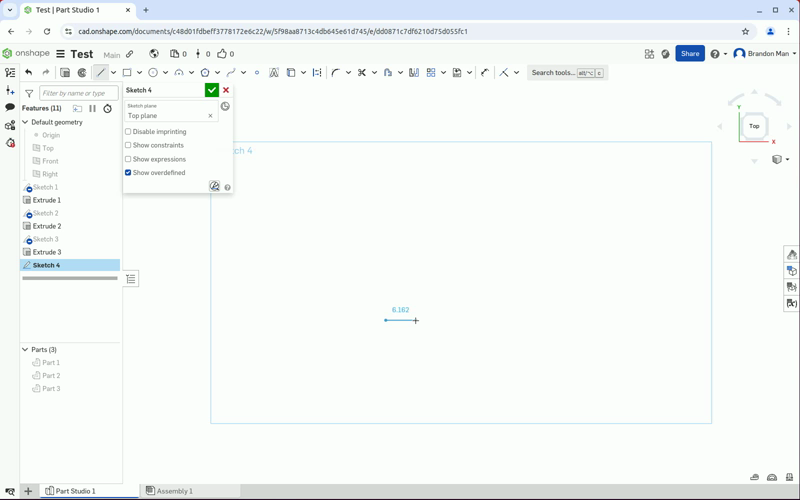
mouse_move(385, 282)
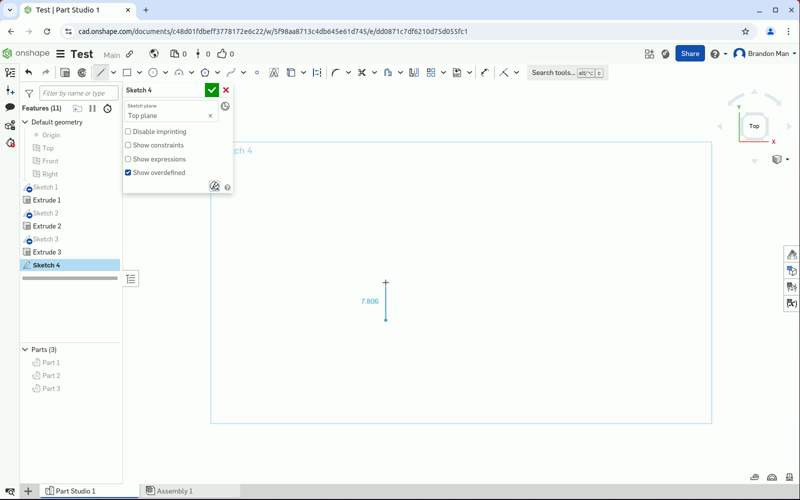
click(385, 282)
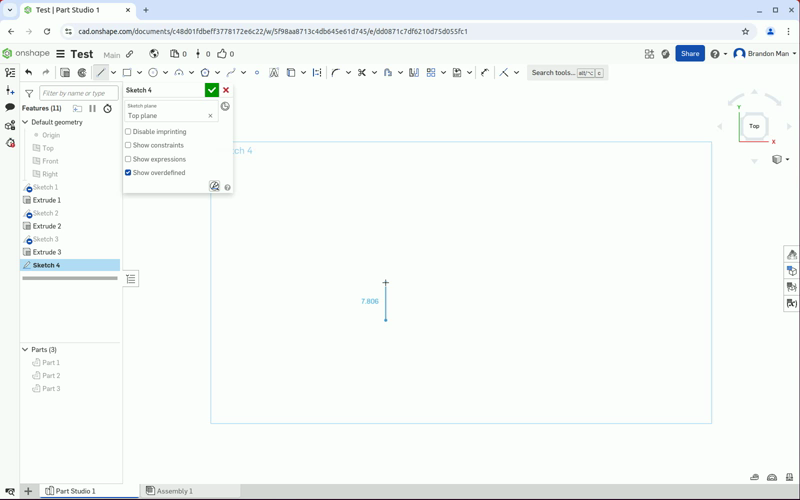
key_up(shift)
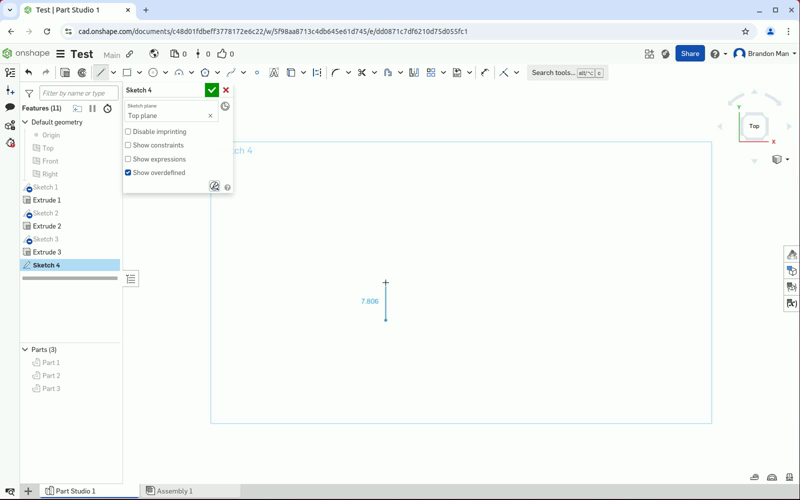
key_down(shift)
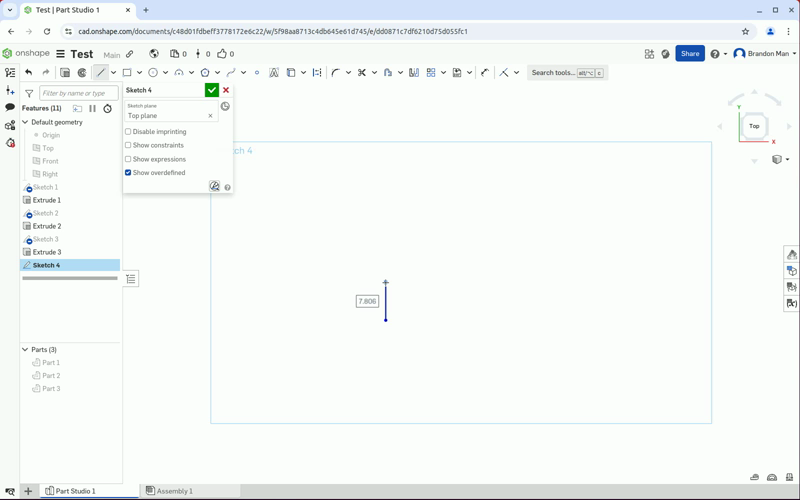
mouse_move(415, 282)
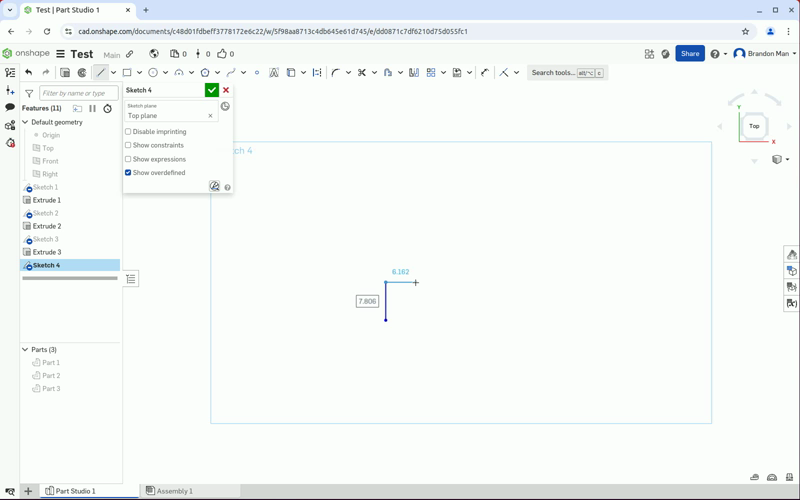
mouse_move(385, 245)
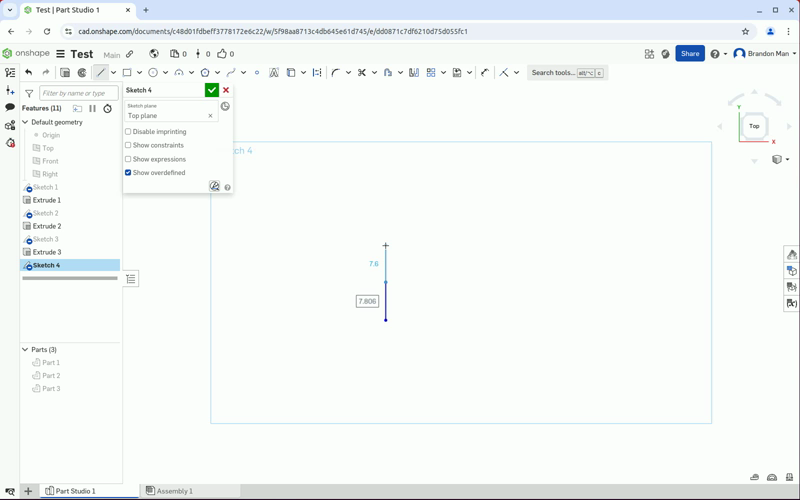
click(385, 245)
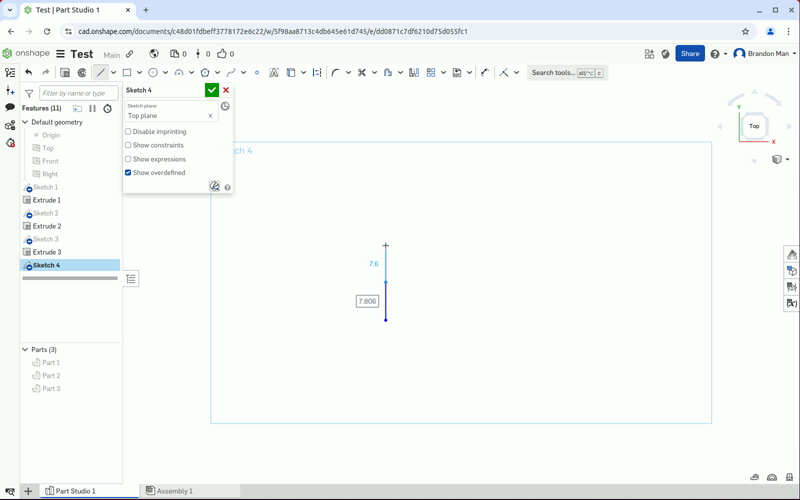
key_up(shift)
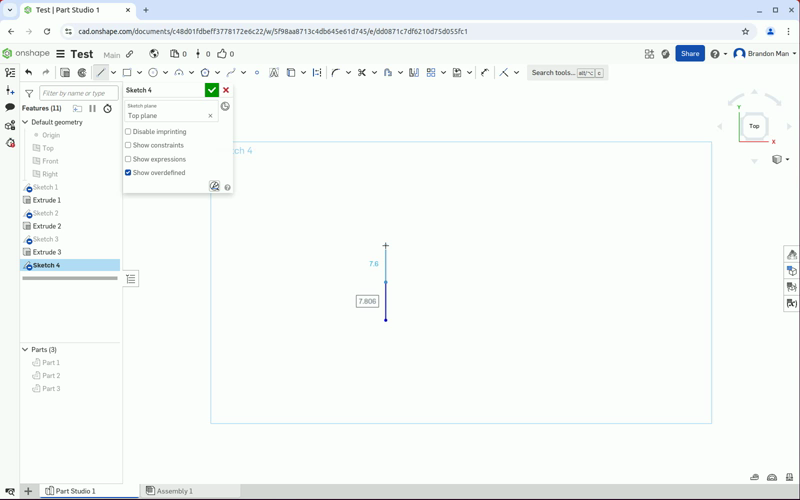
key(esc)
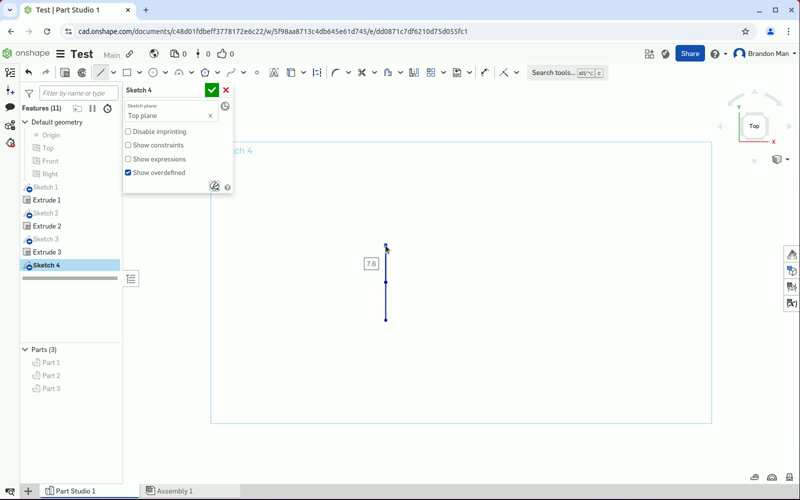
key(a)
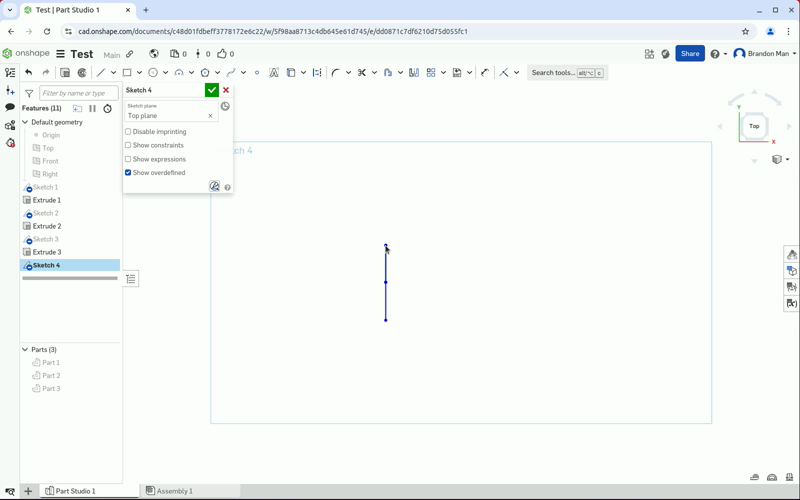
mouse_move(385, 245)
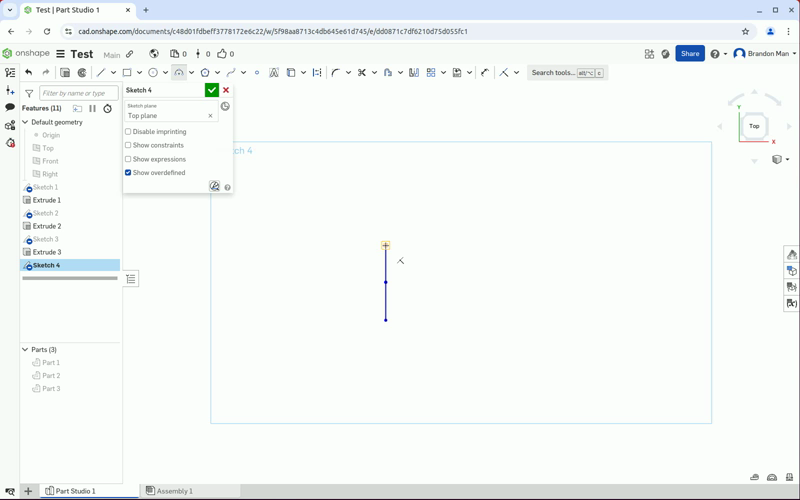
click(385, 245)
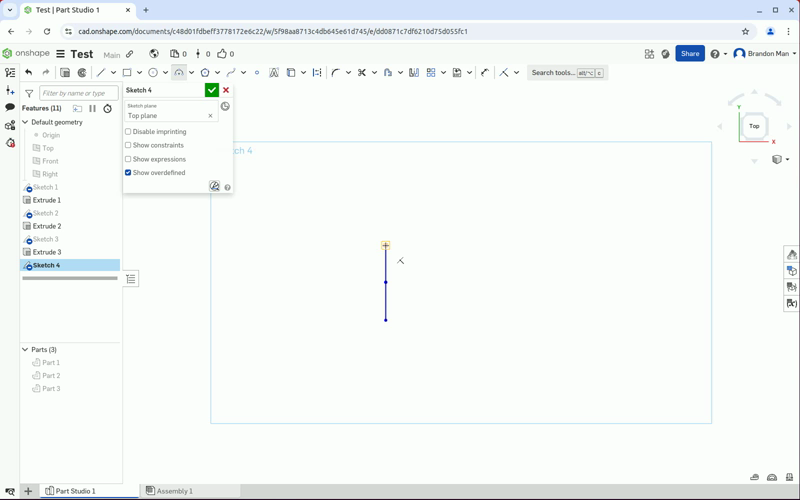
mouse_move(385, 320)
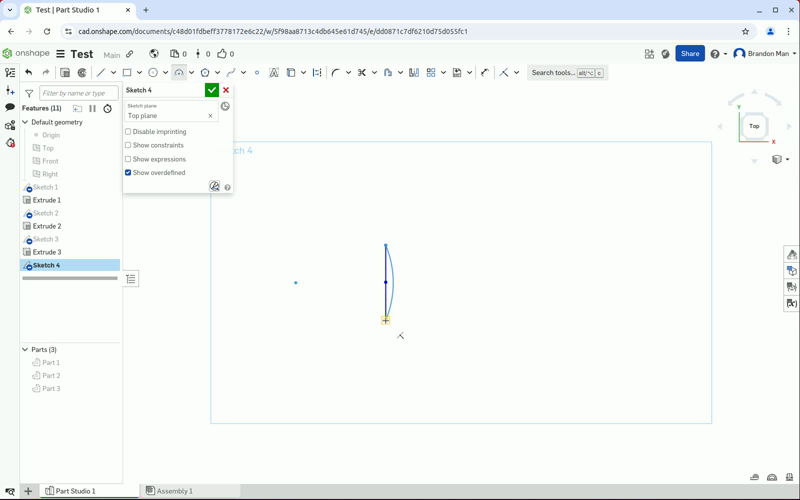
click(385, 320)
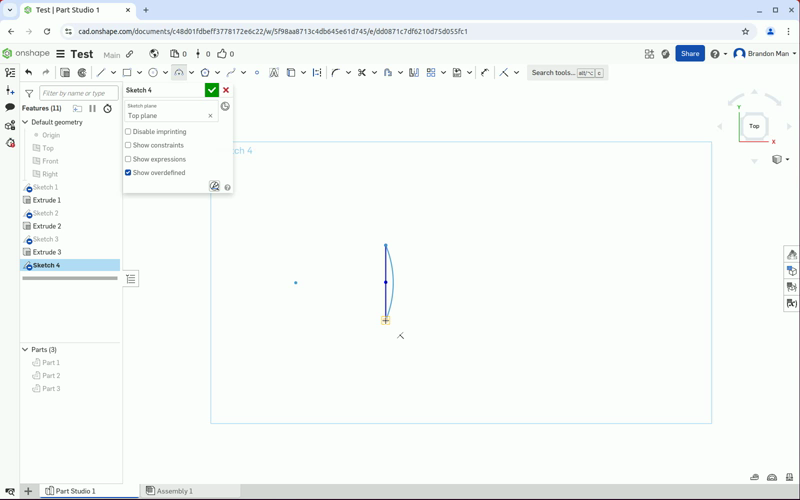
key_down(shift)
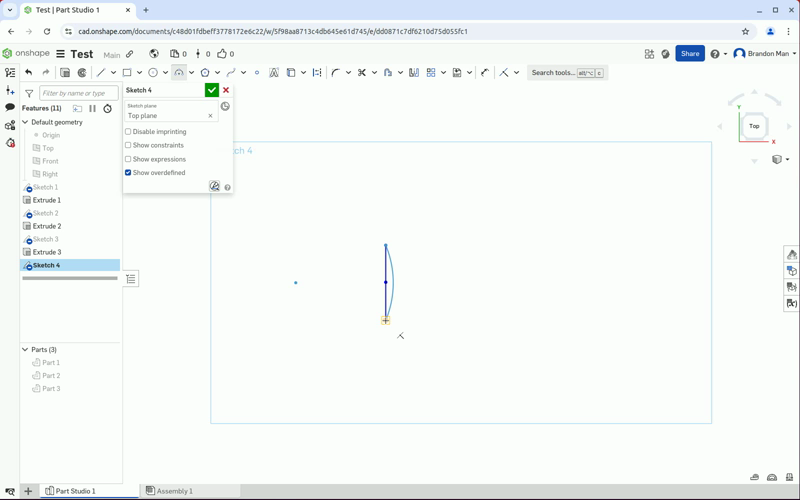
mouse_move(347, 282)
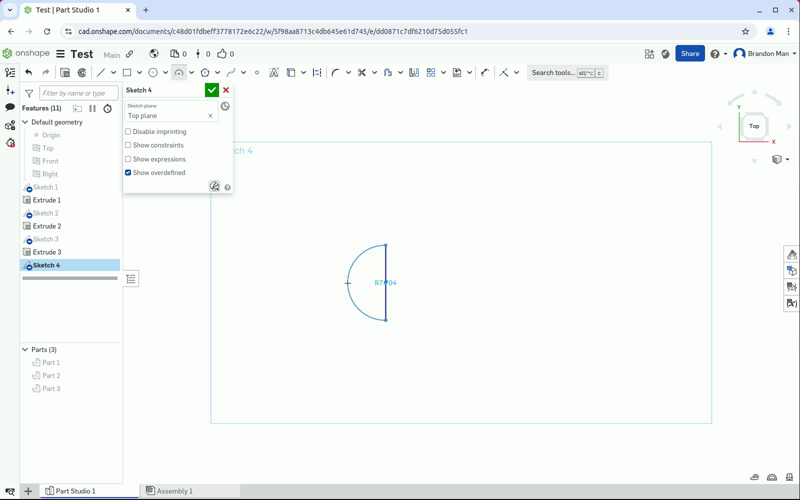
click(347, 282)
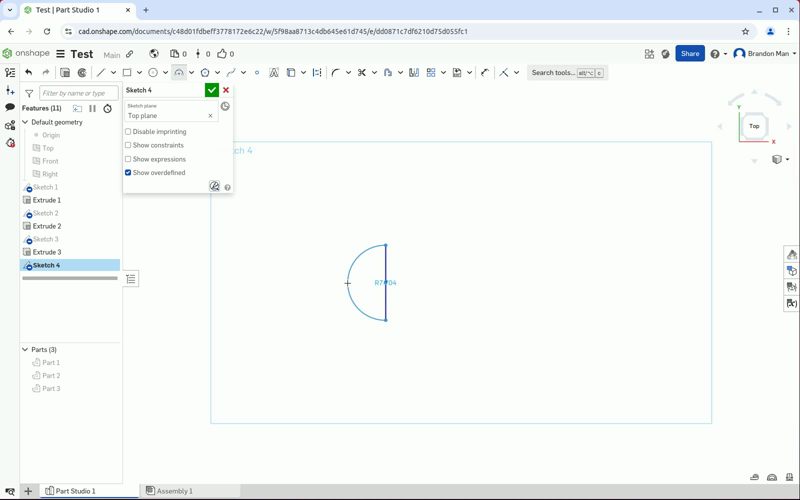
key_up(shift)
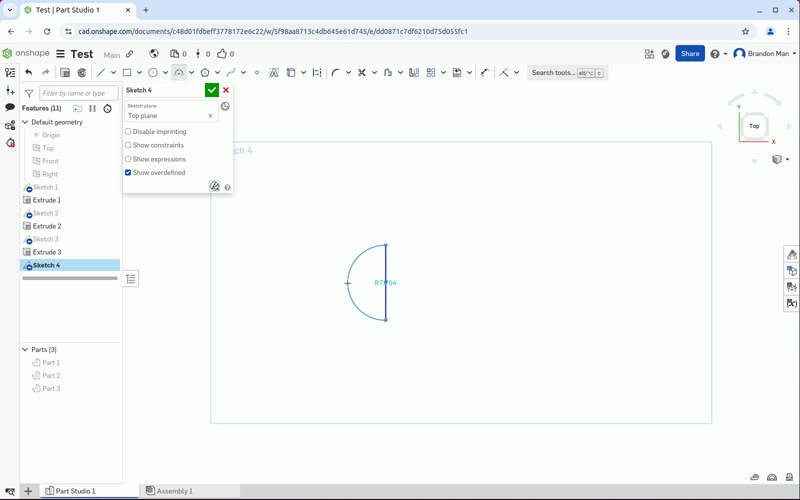
key(esc)
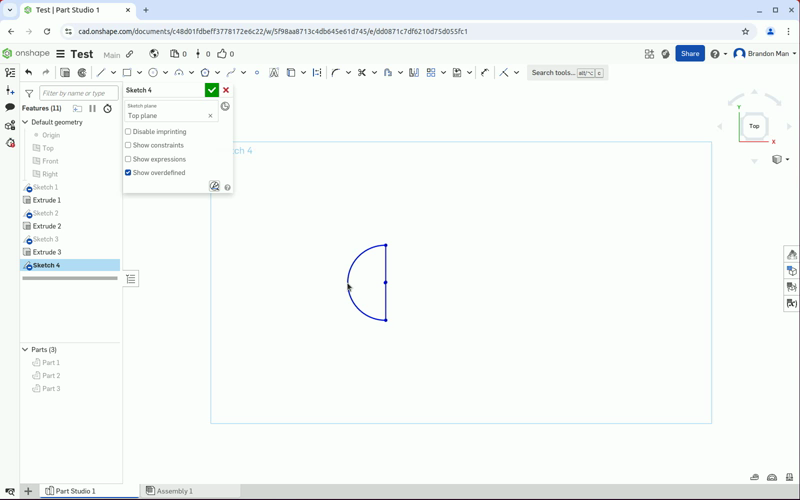
mouse_move(378, 293)
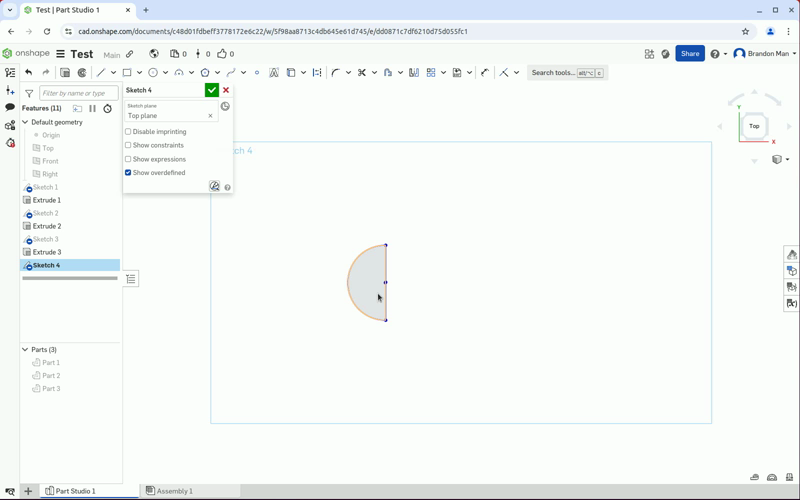
scroll(6)
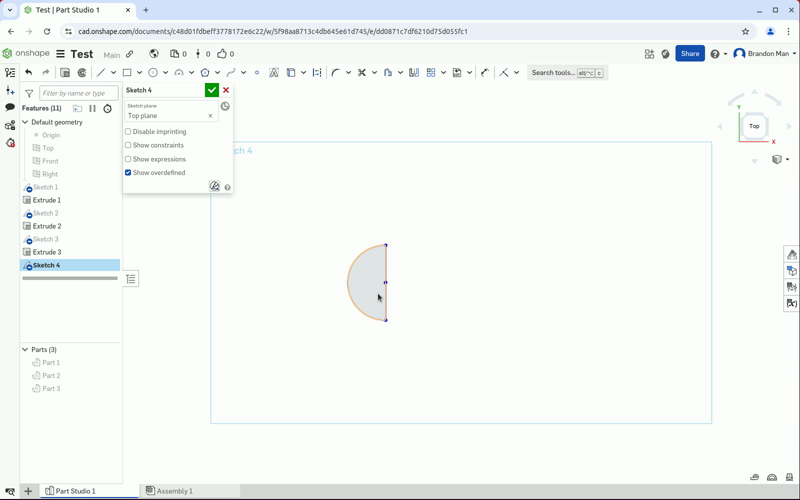
scroll(6)
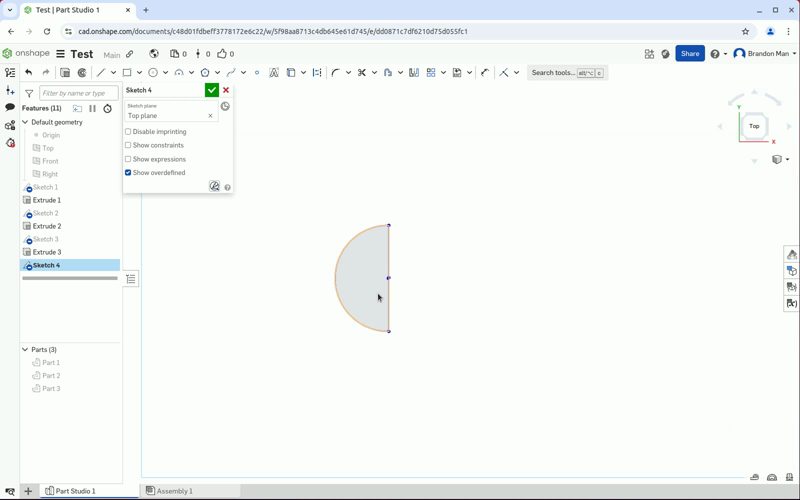
scroll(6)
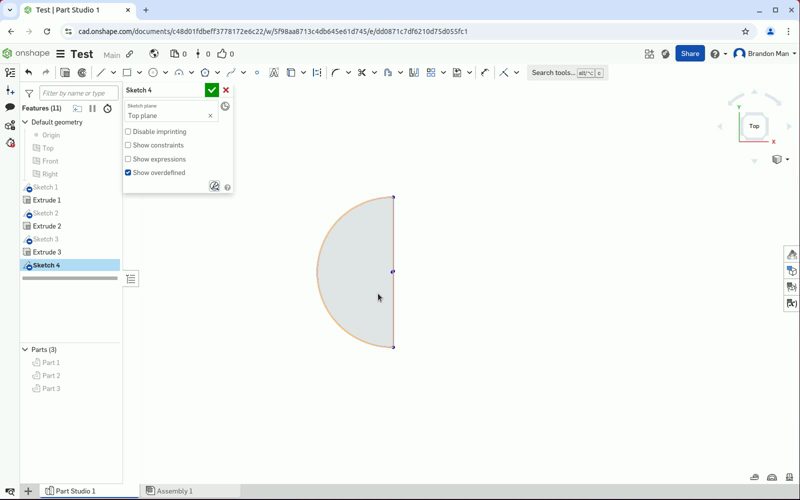
scroll(6)
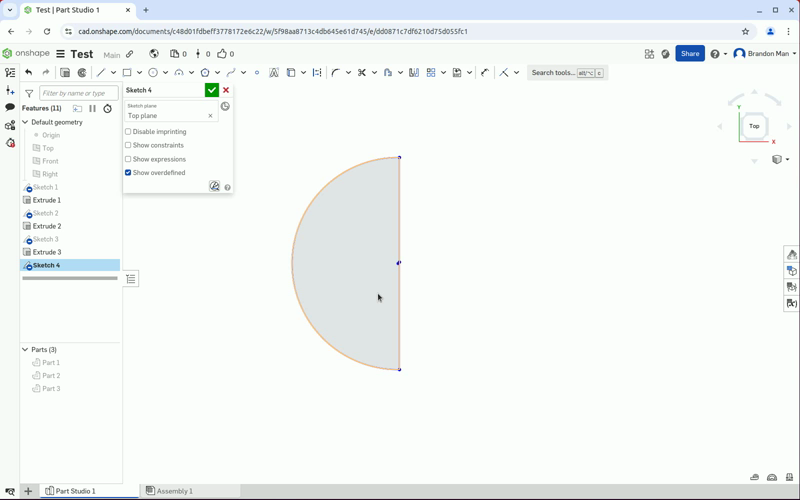
scroll(6)
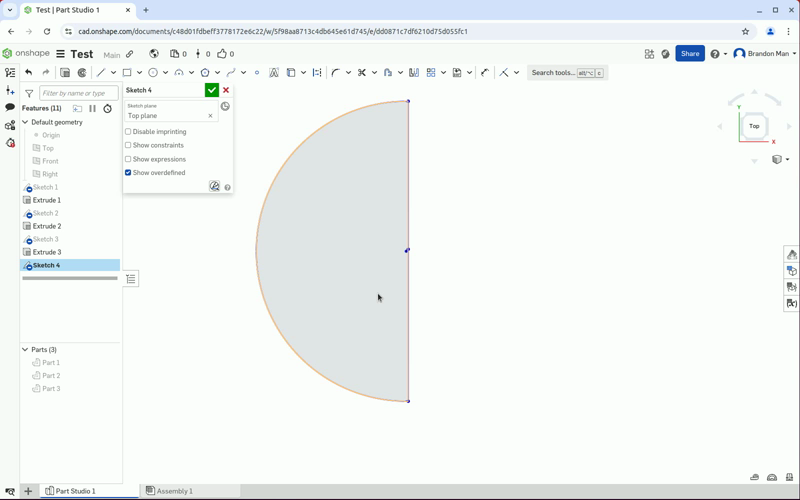
scroll(6)
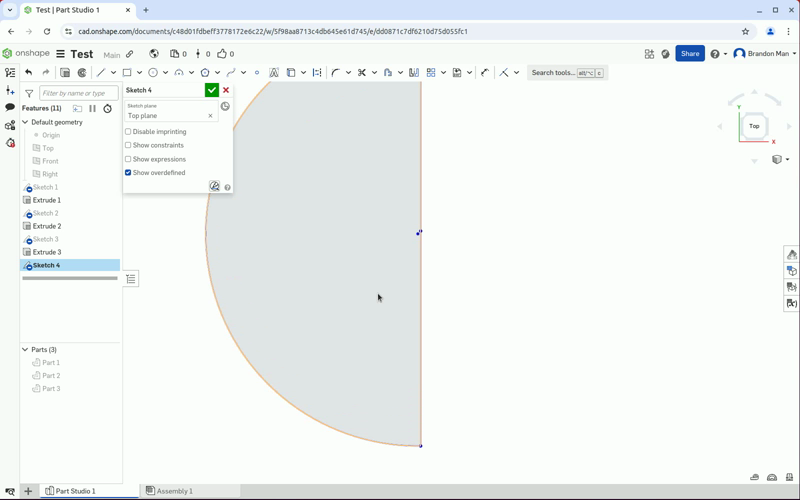
scroll(6)
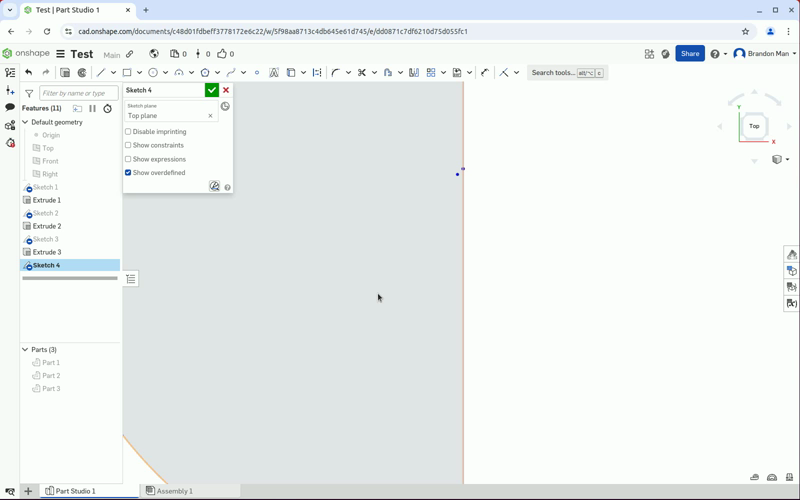
click(378, 293)
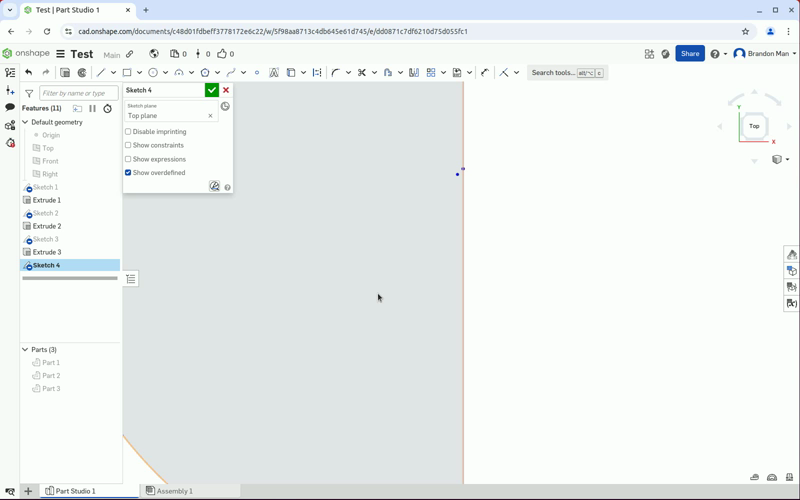
scroll(-6)
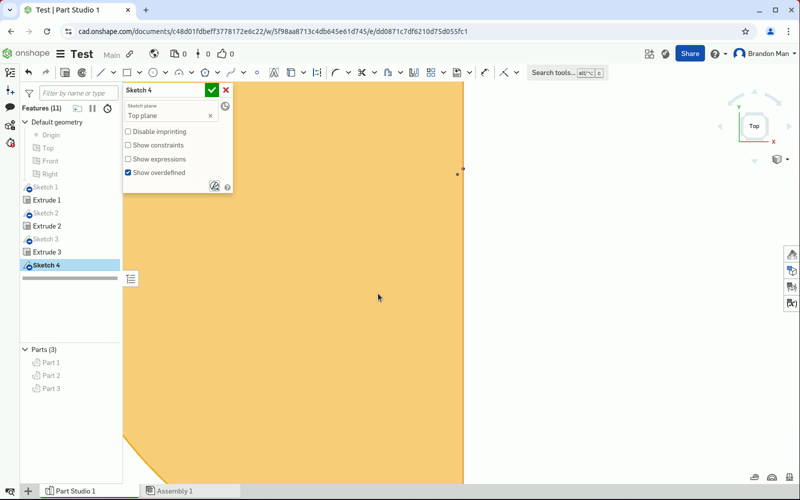
scroll(-6)
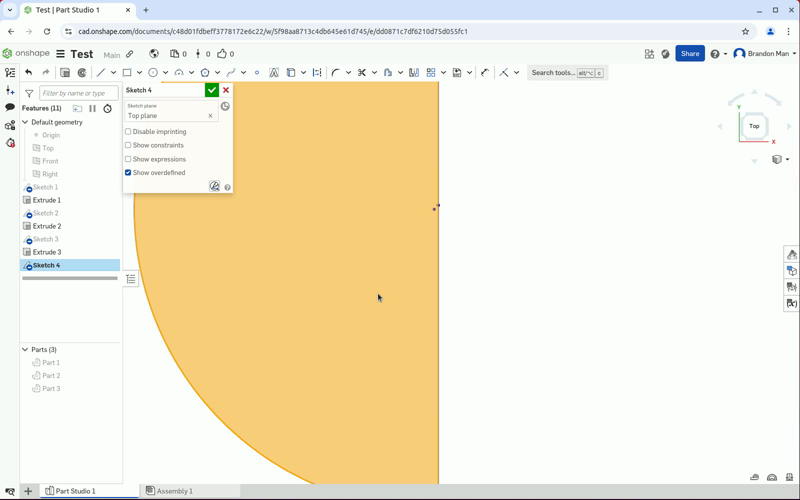
scroll(-6)
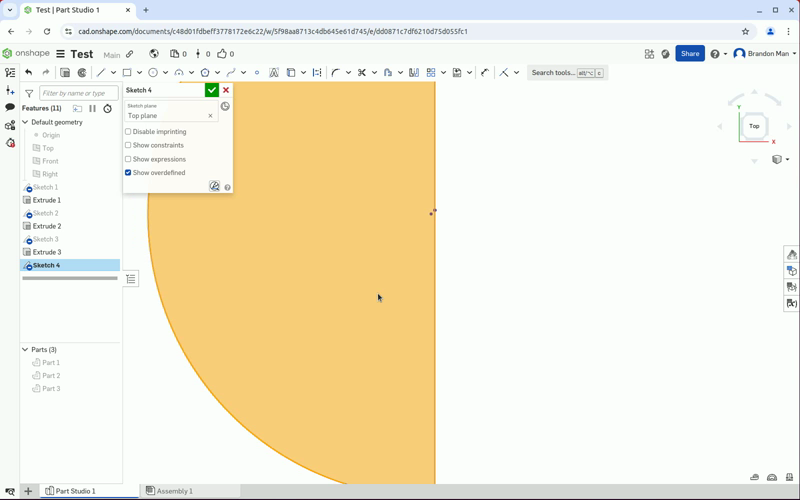
scroll(-6)
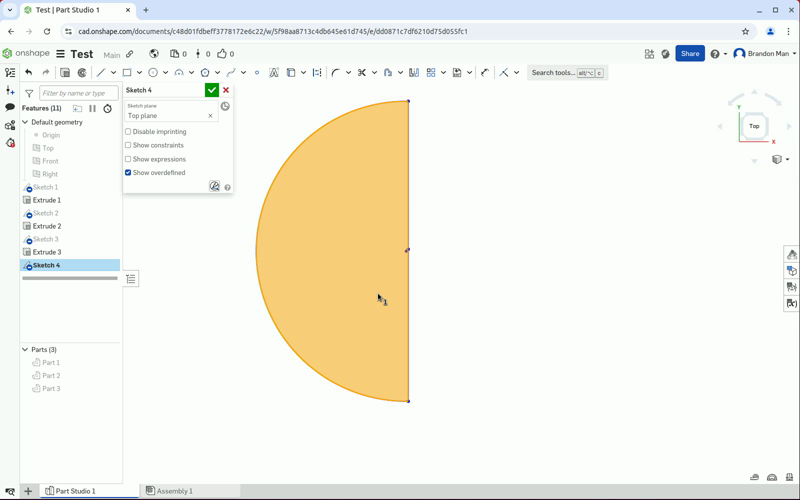
scroll(-6)
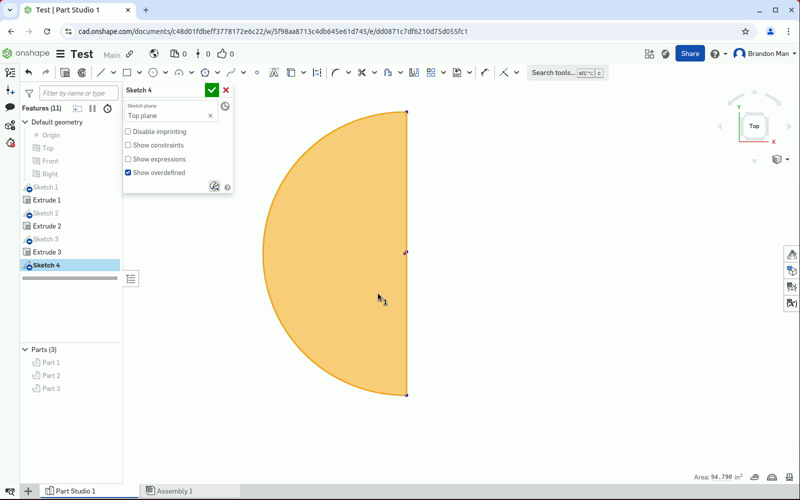
scroll(-6)
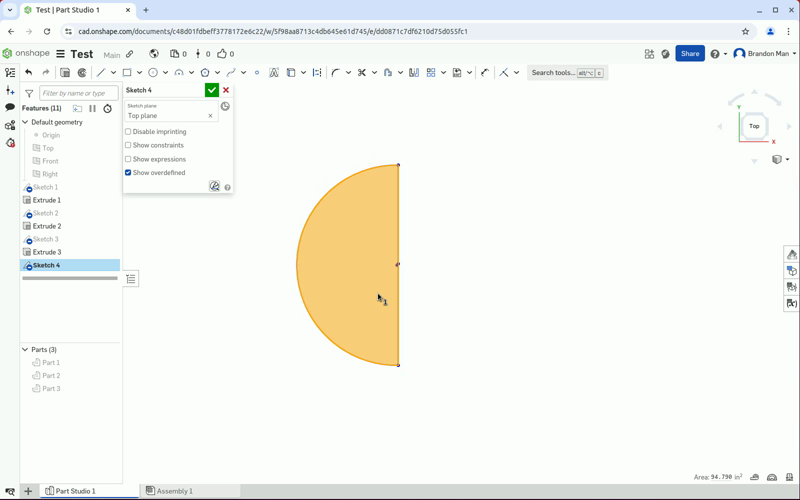
scroll(-6)
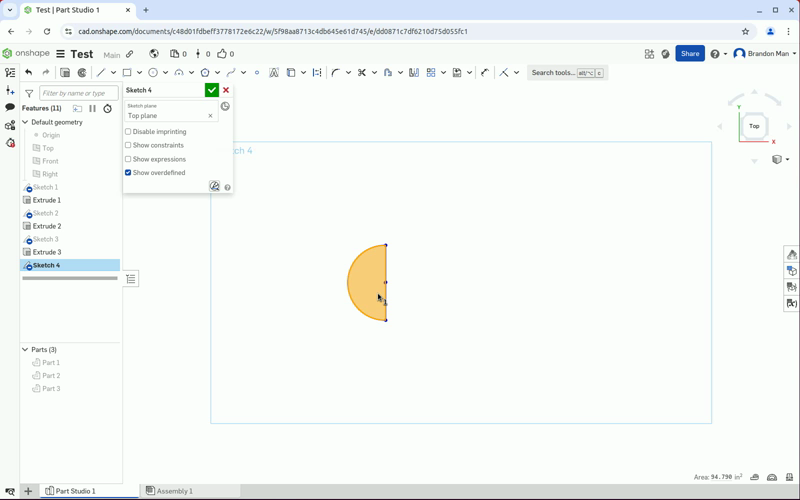
mouse_move(73, 352)
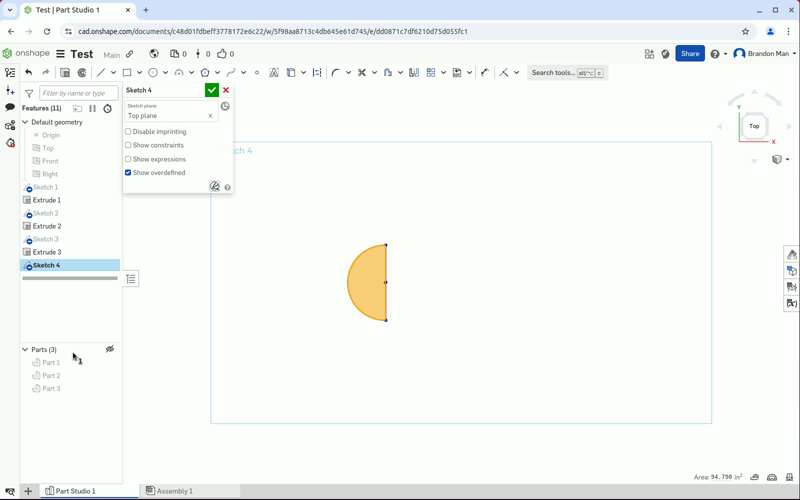
key(shift+y)
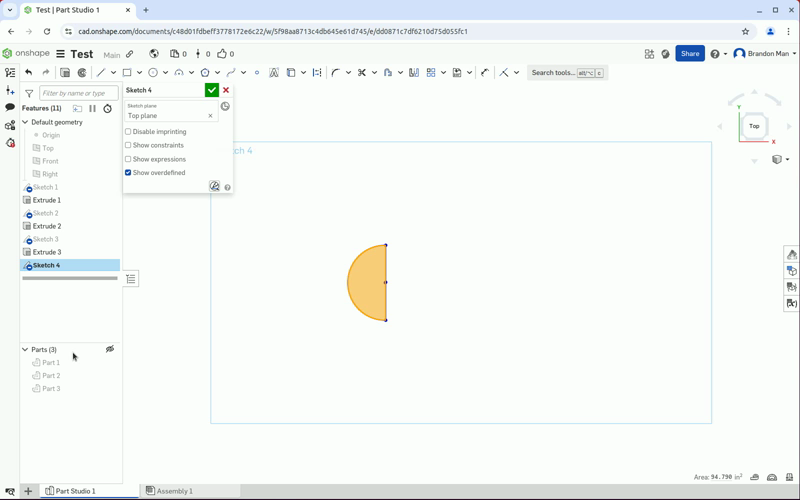
key(shift+e)
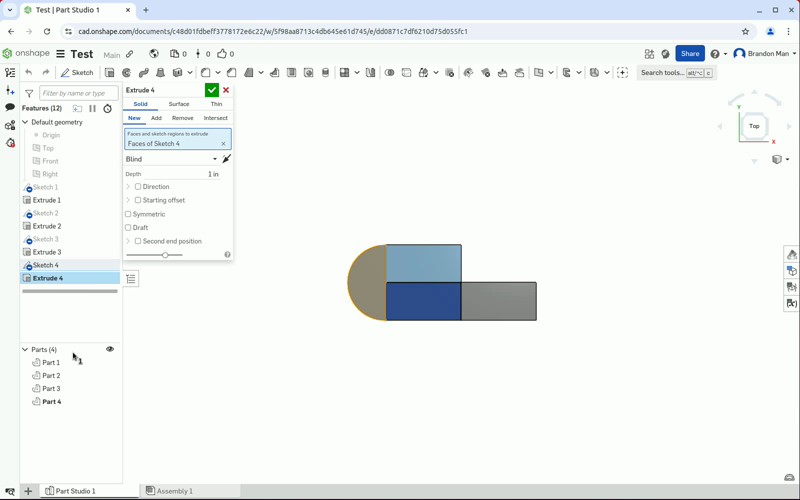
mouse_move(143, 106)
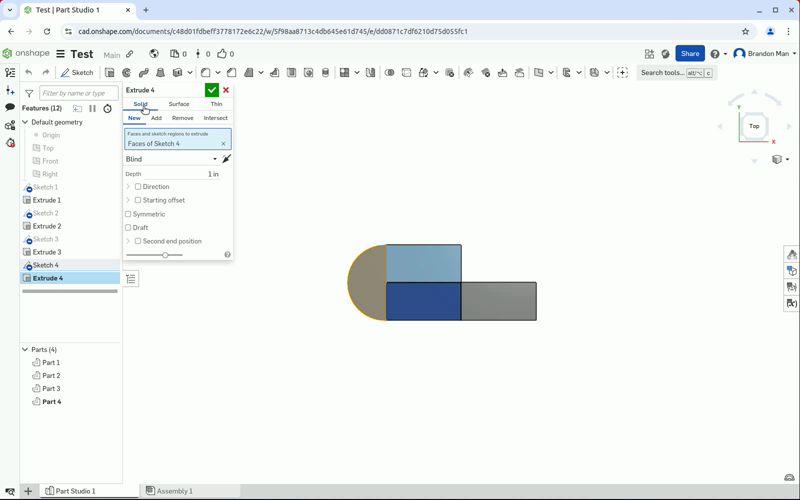
click(143, 106)
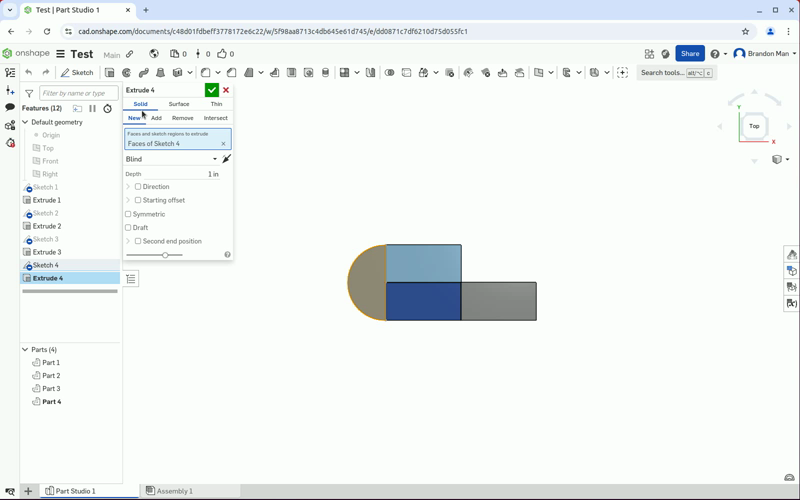
mouse_move(137, 120)
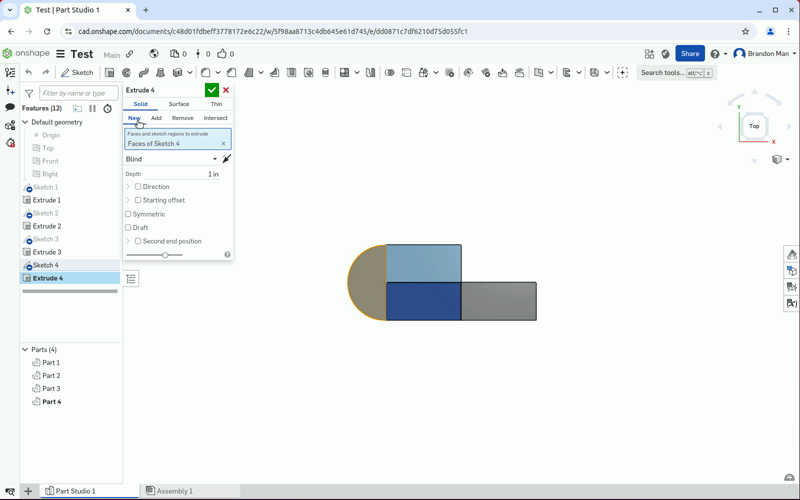
click(137, 120)
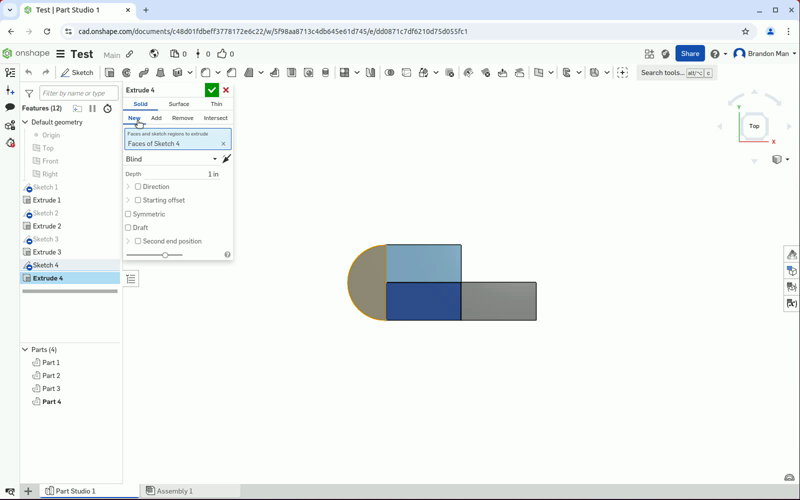
key(tab, 4)
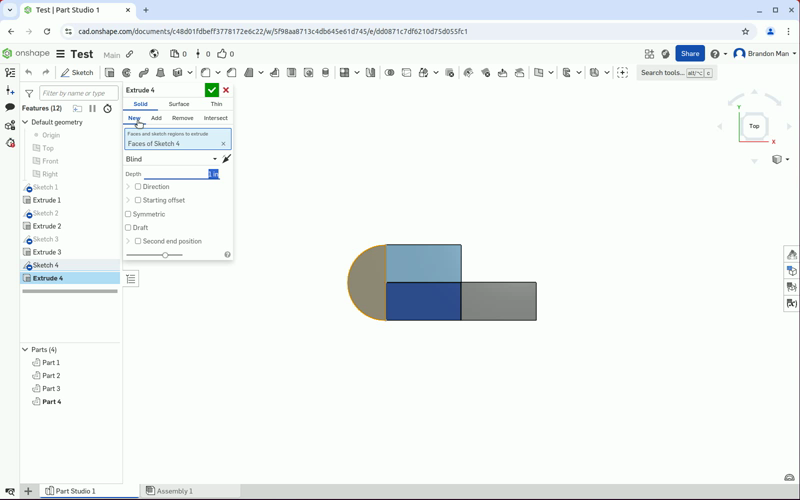
text(1.926)
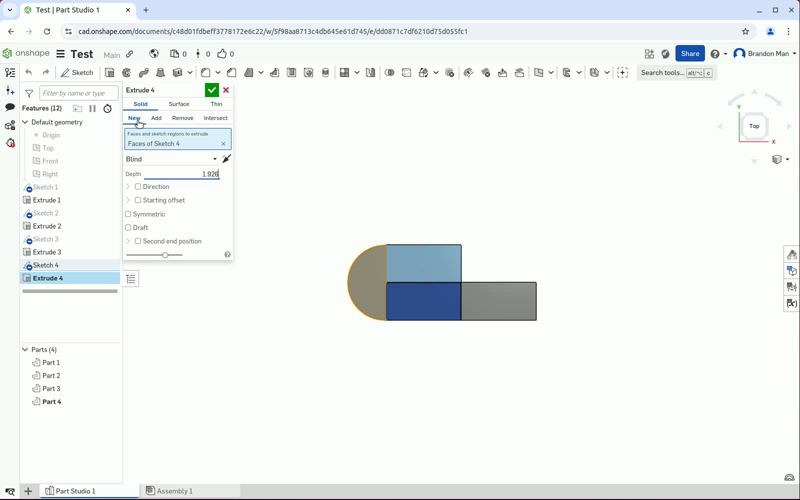
key(enter)
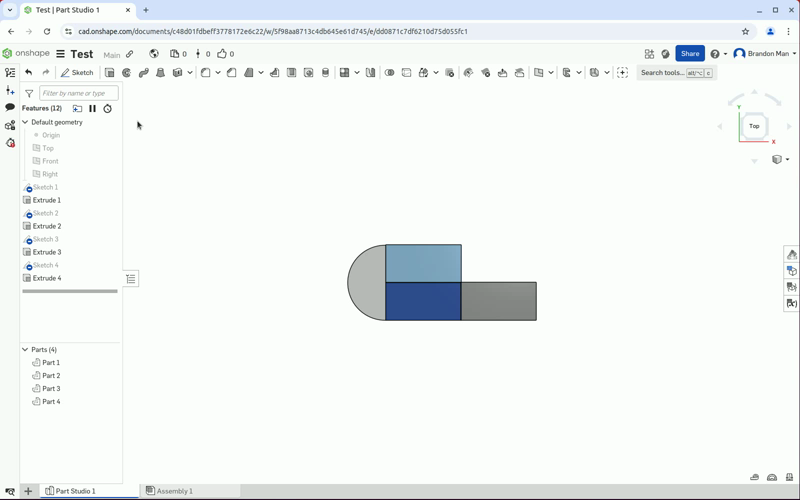
key(shift+h)
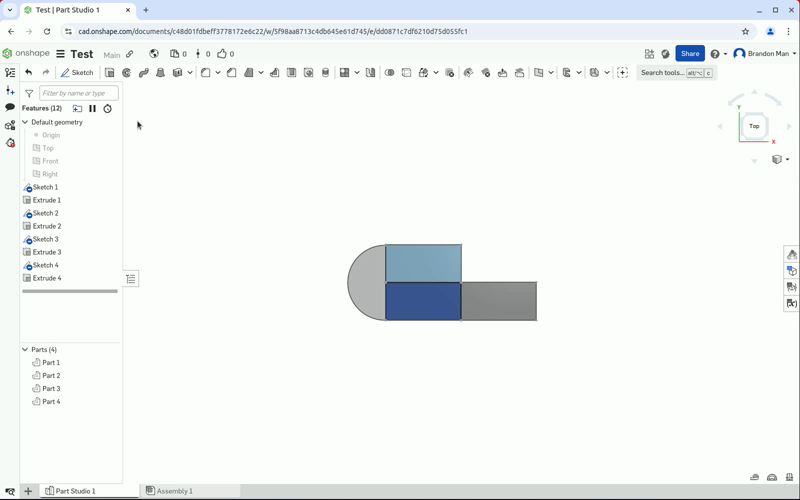
key(shift+h)
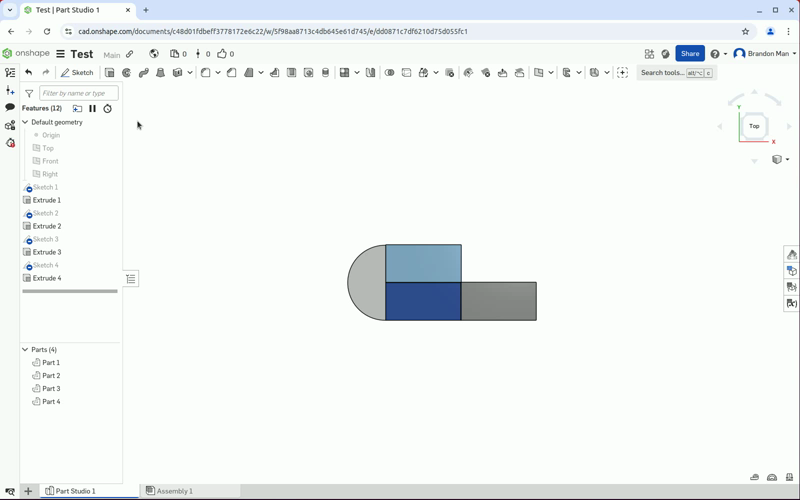
mouse_move(73, 189)
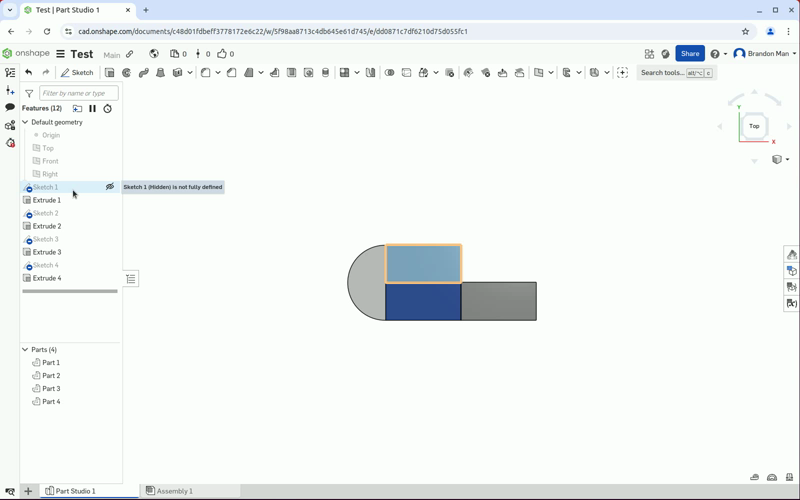
click(73, 189)
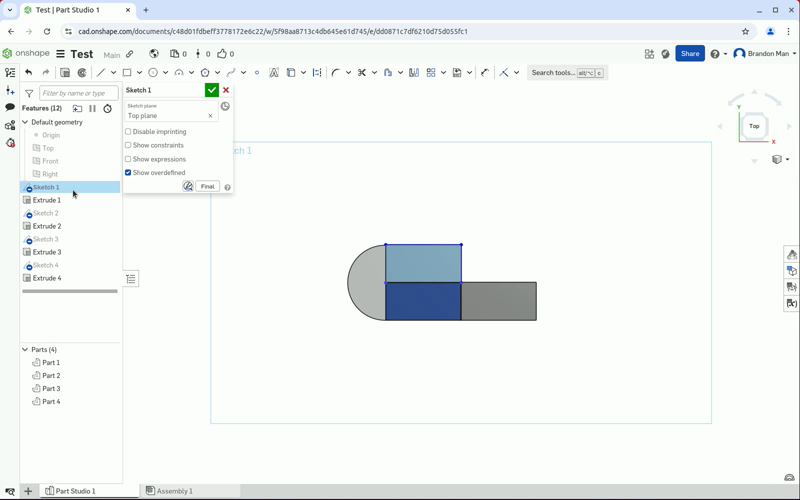
mouse_move(229, 92)
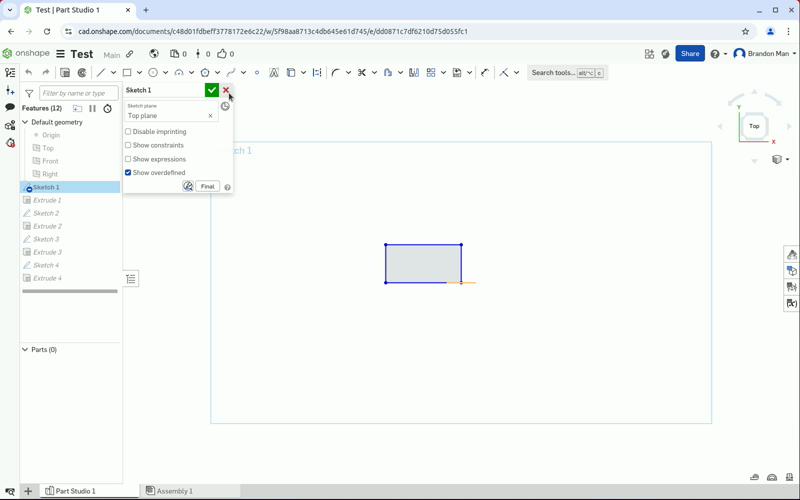
click(229, 92)
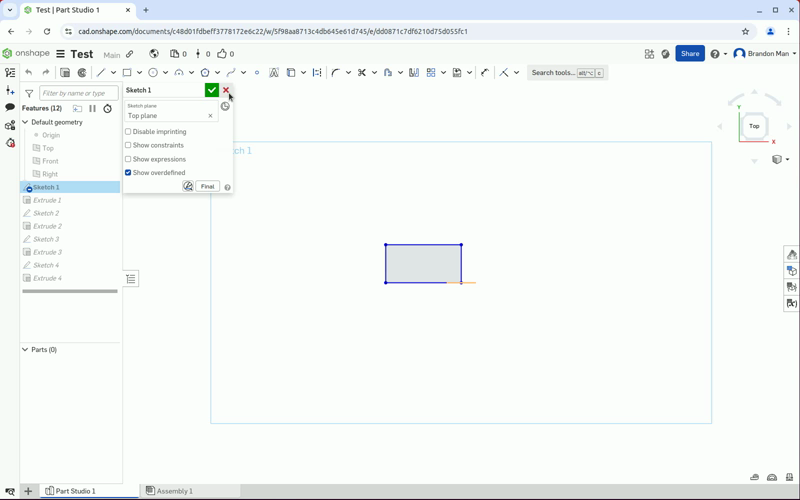
key(shift+s)
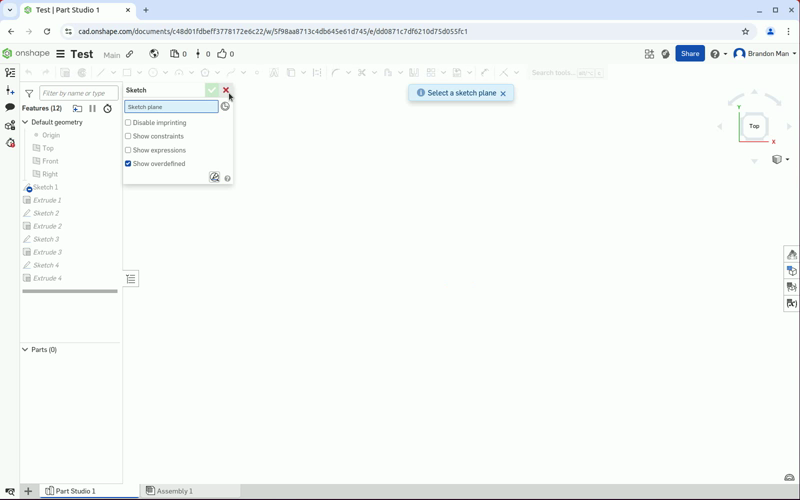
mouse_move(73, 150)
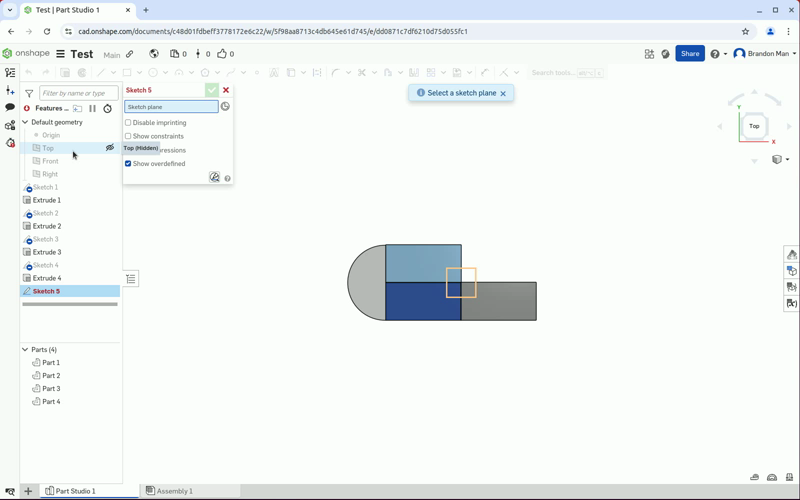
click(73, 150)
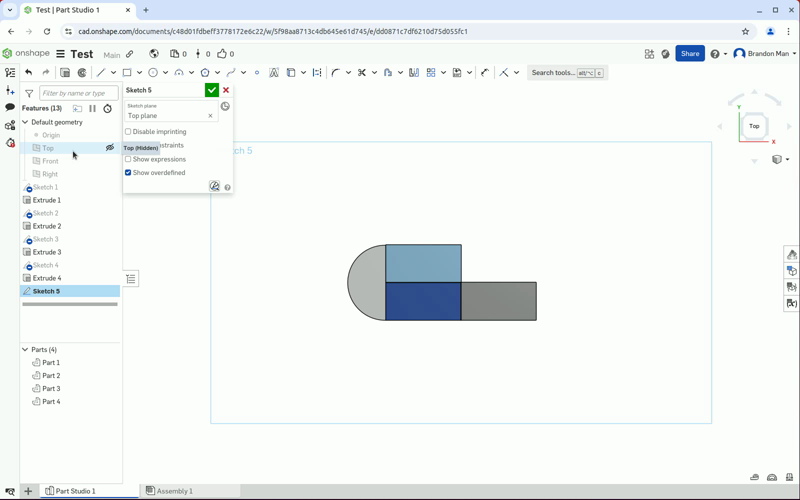
mouse_move(73, 352)
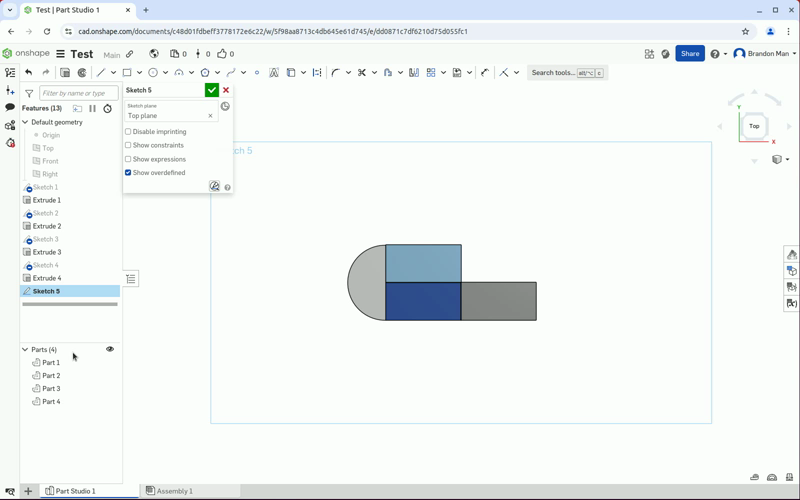
key(y)
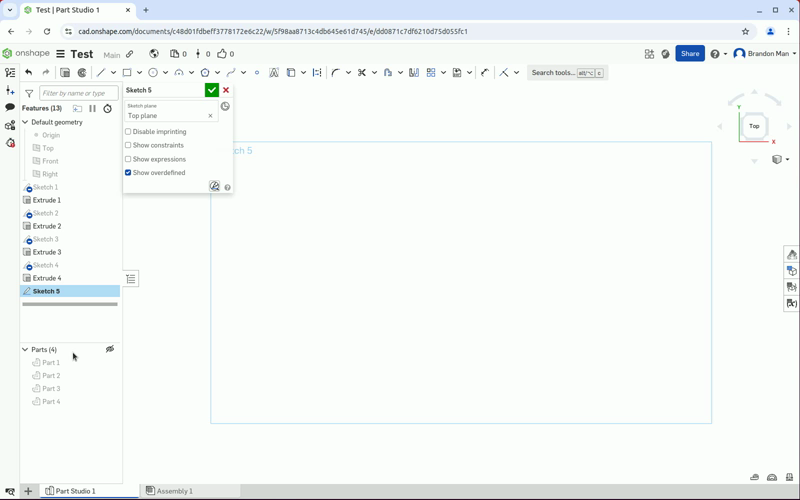
key(l)
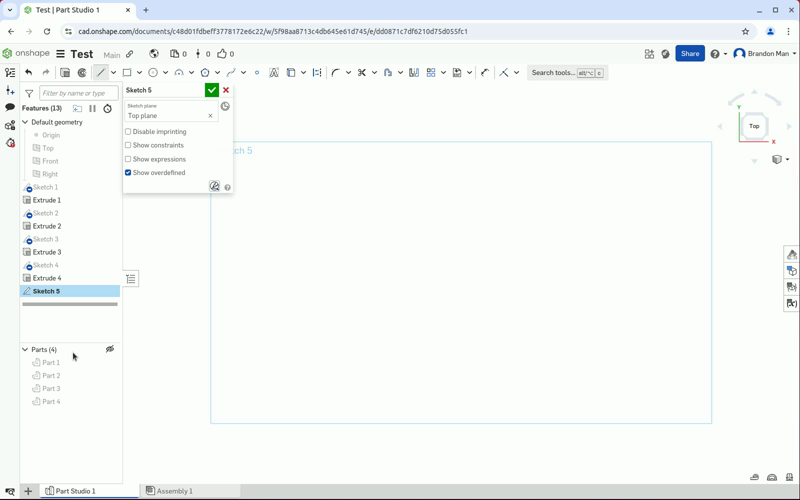
key_down(shift)
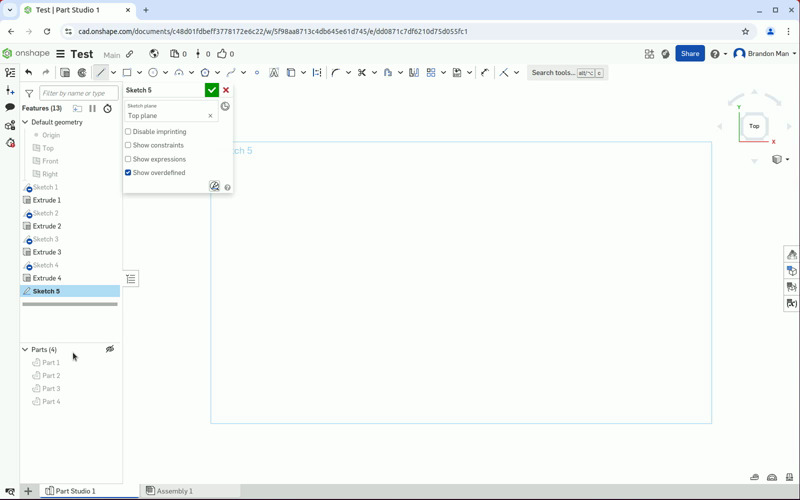
mouse_move(460, 282)
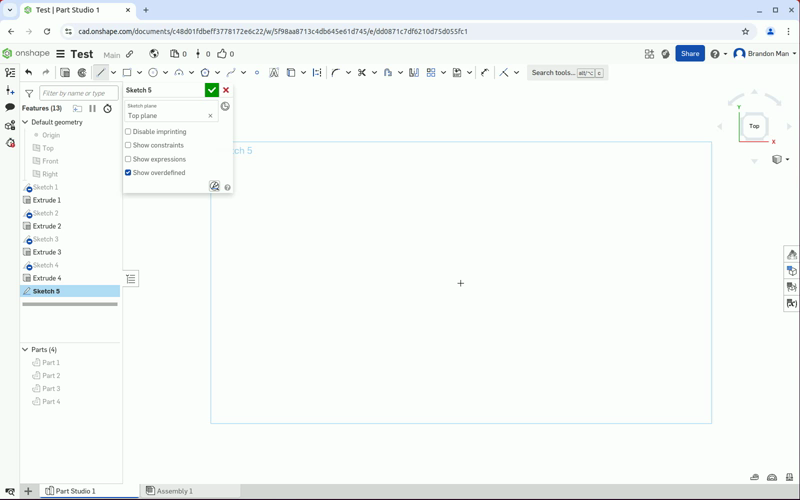
click(460, 282)
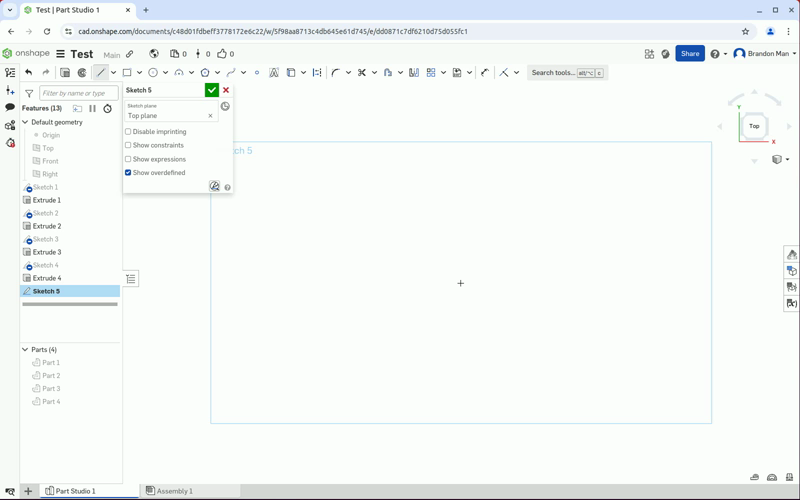
key_up(shift)
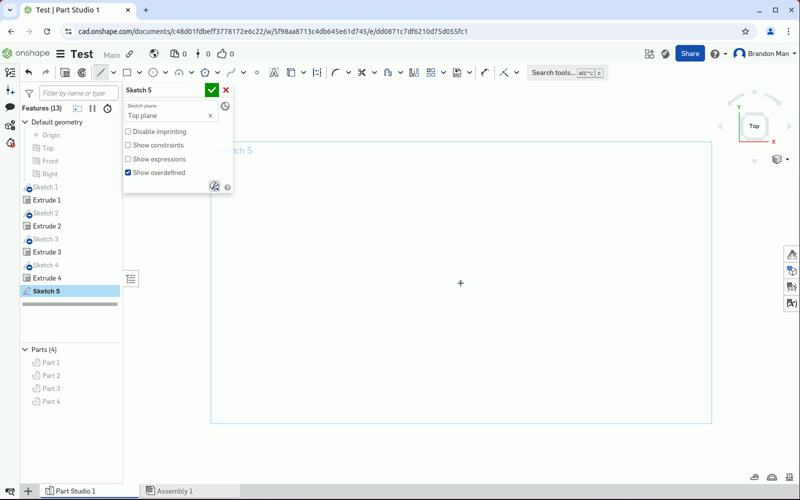
key_down(shift)
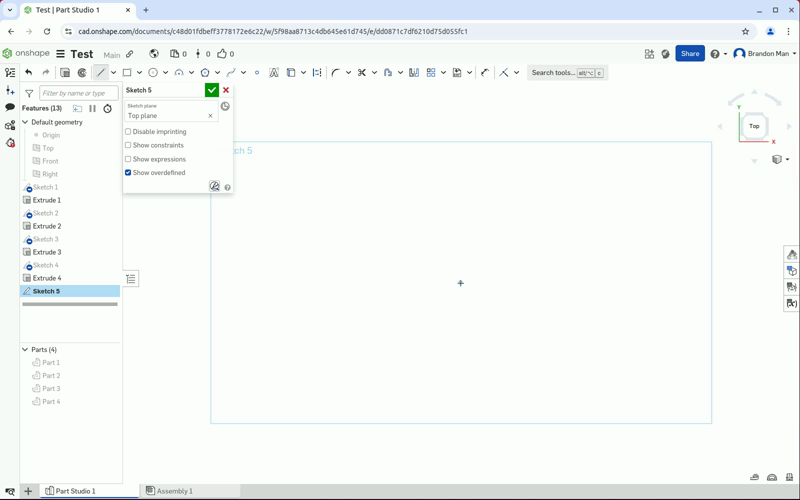
mouse_move(536, 282)
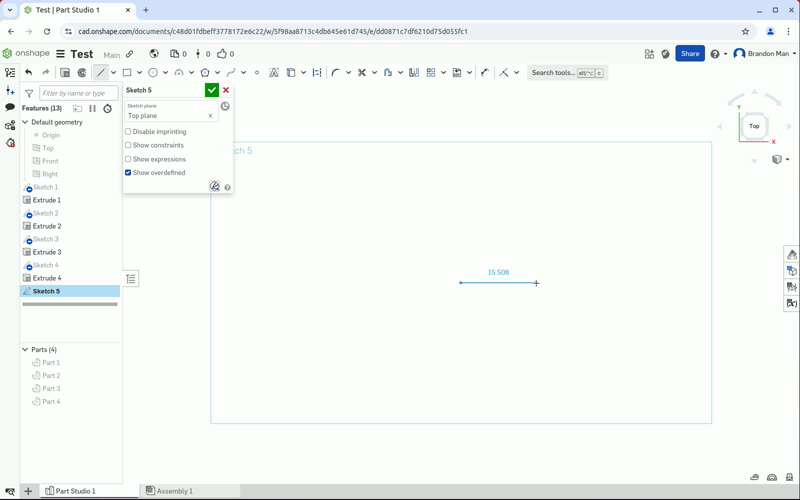
click(536, 282)
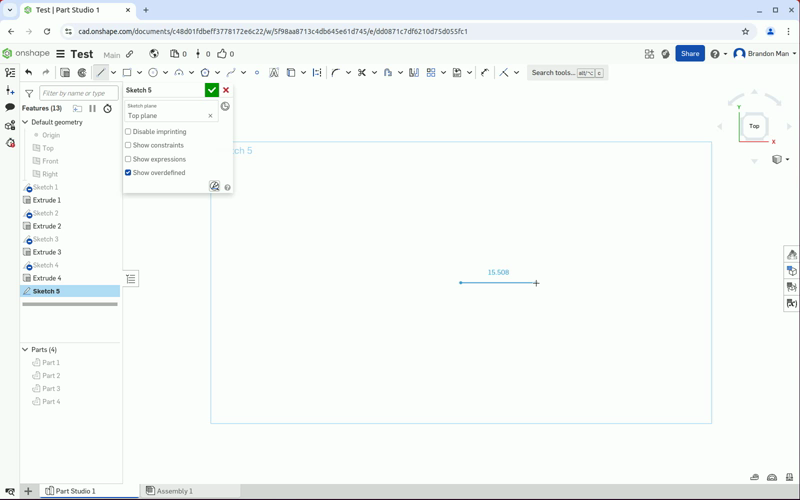
key_up(shift)
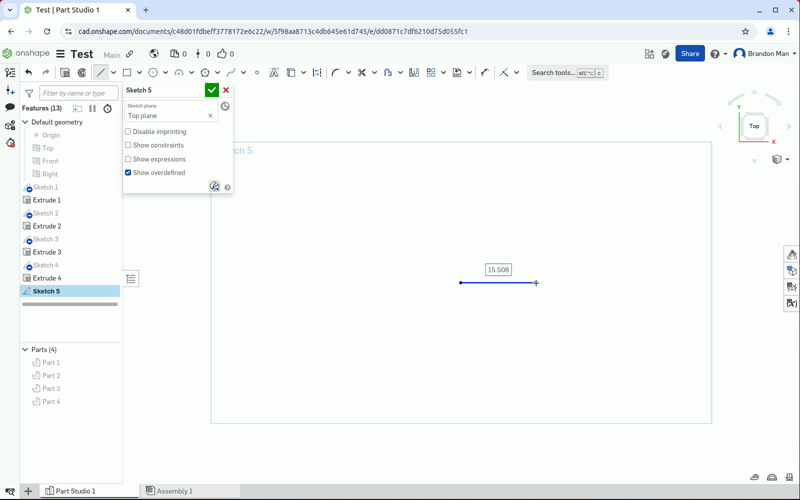
key_down(shift)
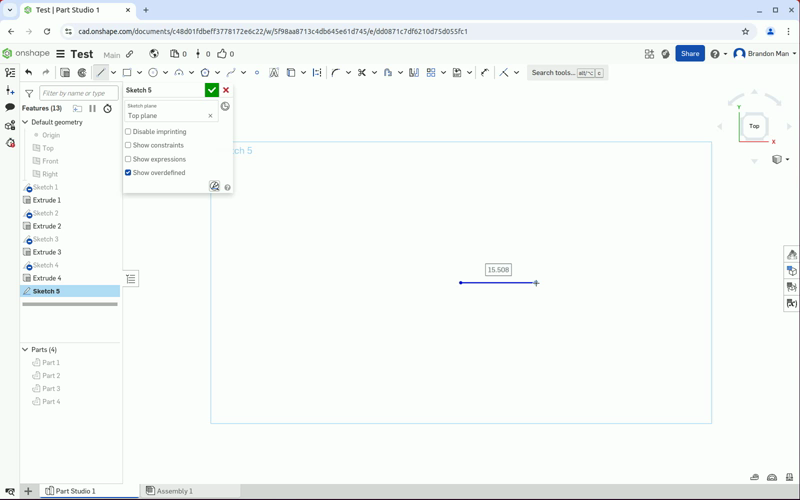
mouse_move(566, 282)
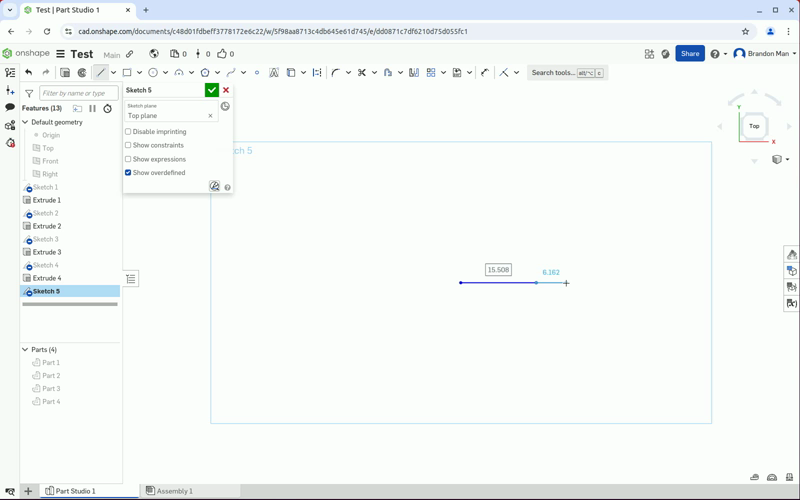
mouse_move(536, 244)
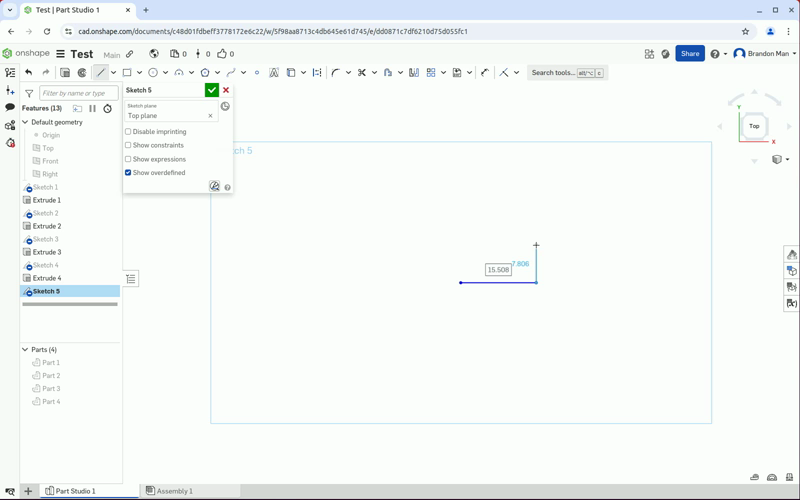
click(536, 244)
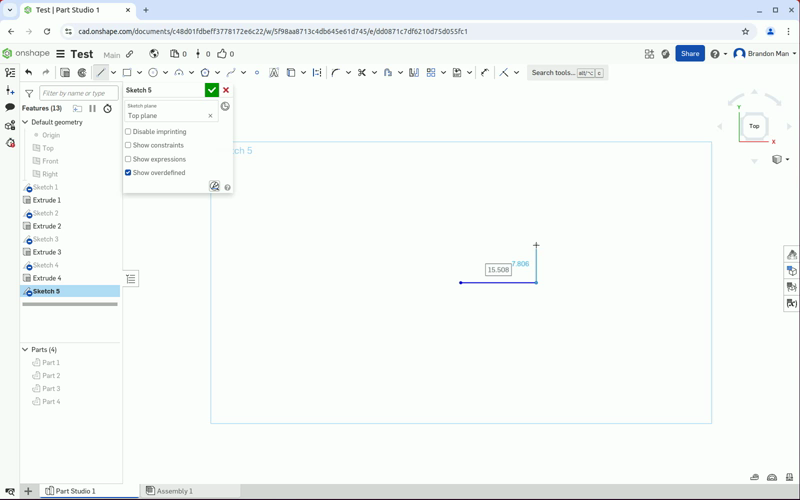
key_up(shift)
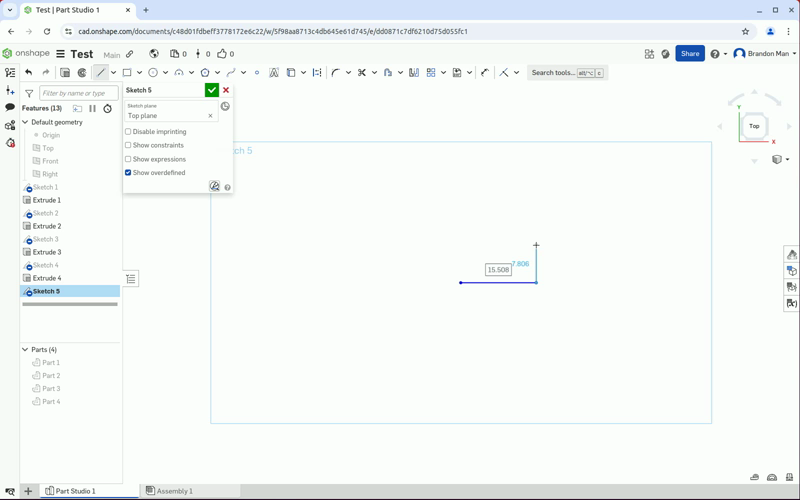
key_down(shift)
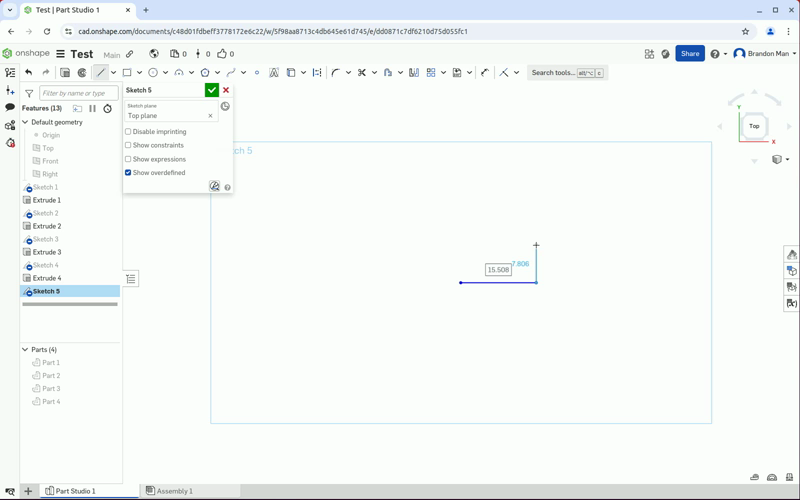
mouse_move(460, 244)
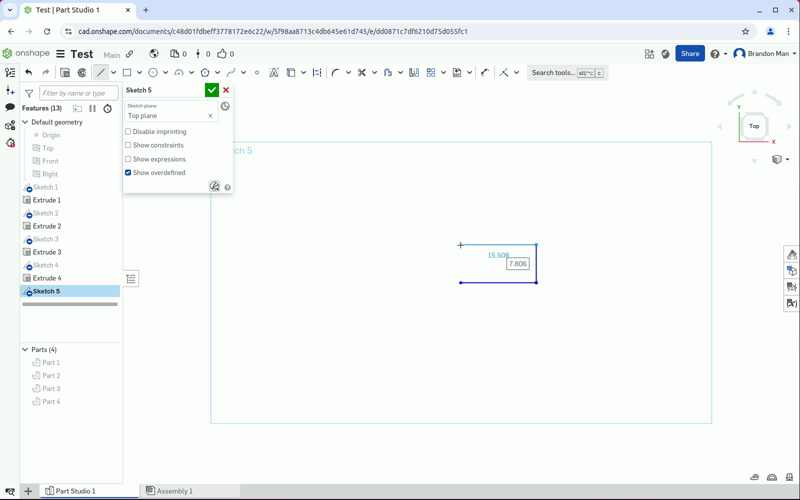
click(460, 244)
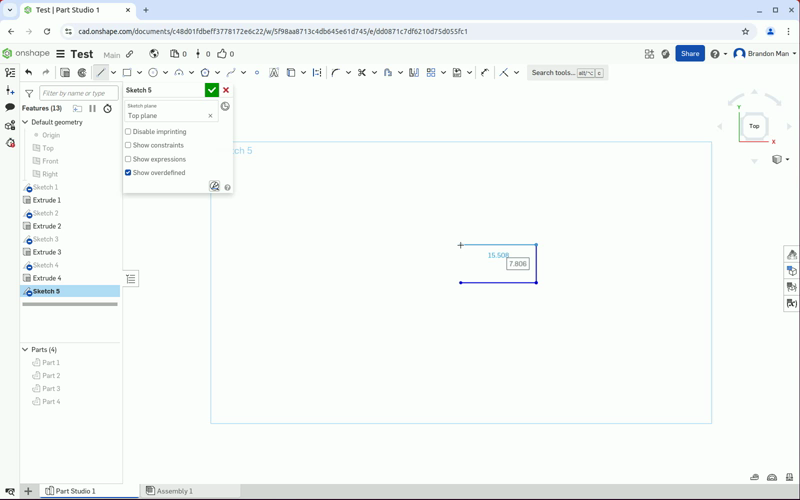
key_up(shift)
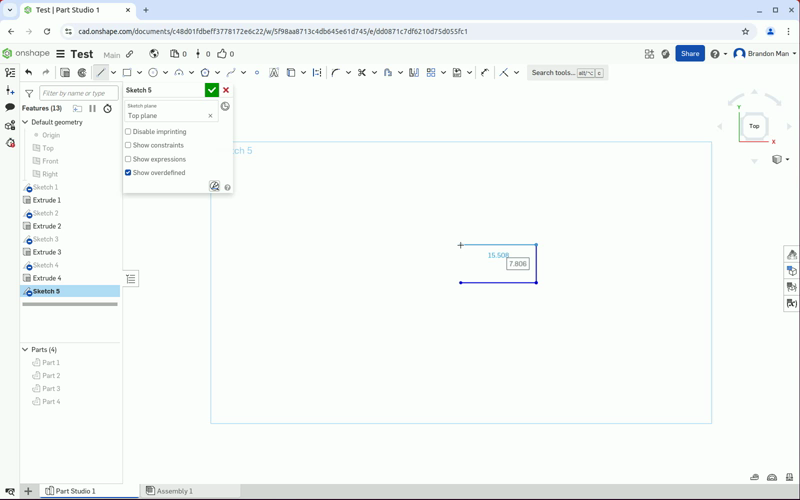
mouse_move(490, 244)
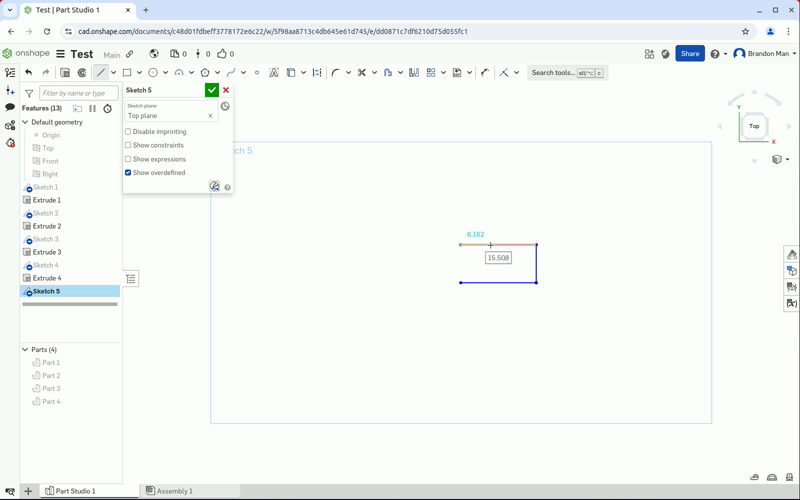
key_down(shift)
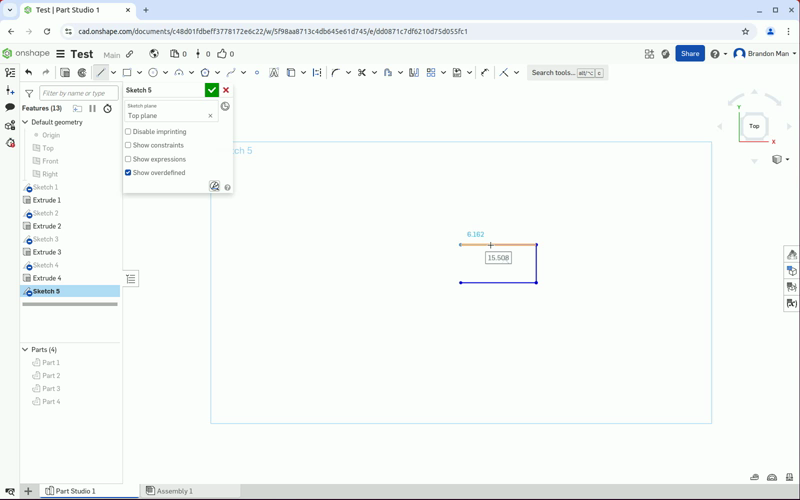
mouse_move(460, 282)
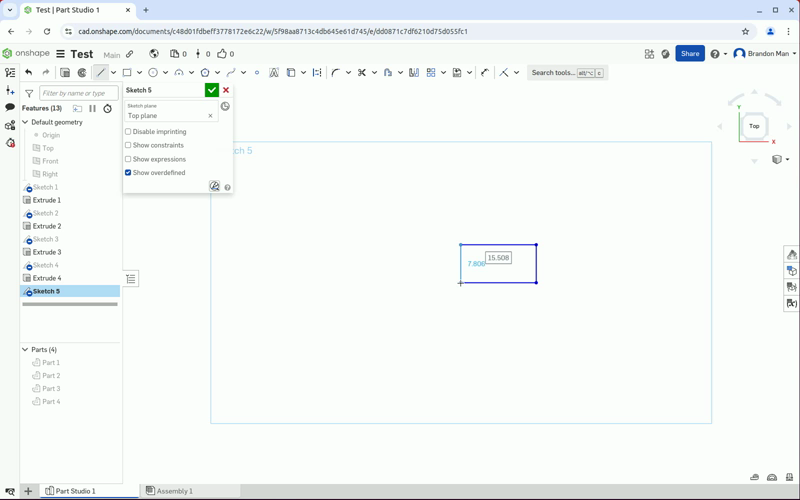
key_up(shift)
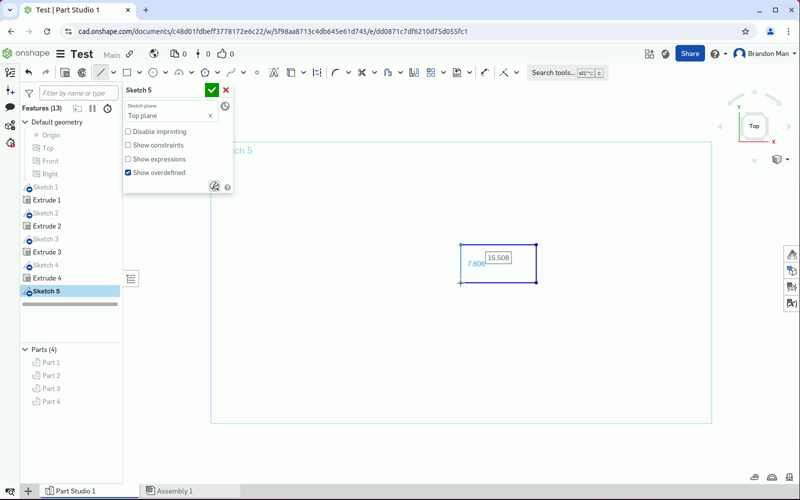
click(460, 282)
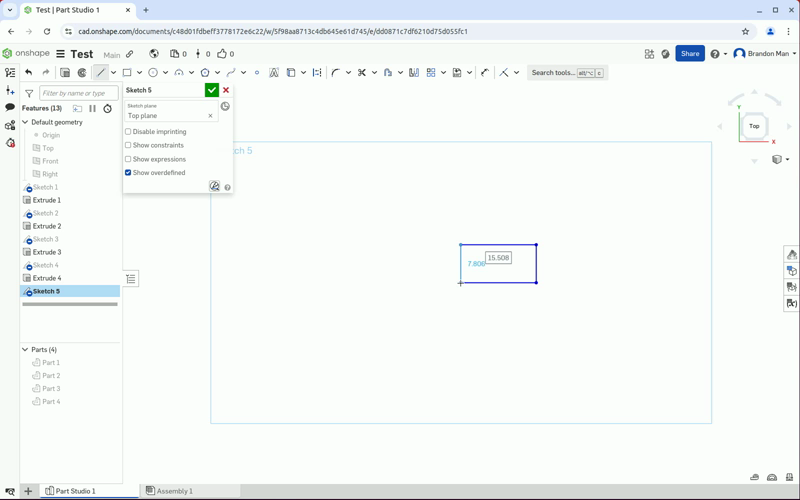
key(esc)
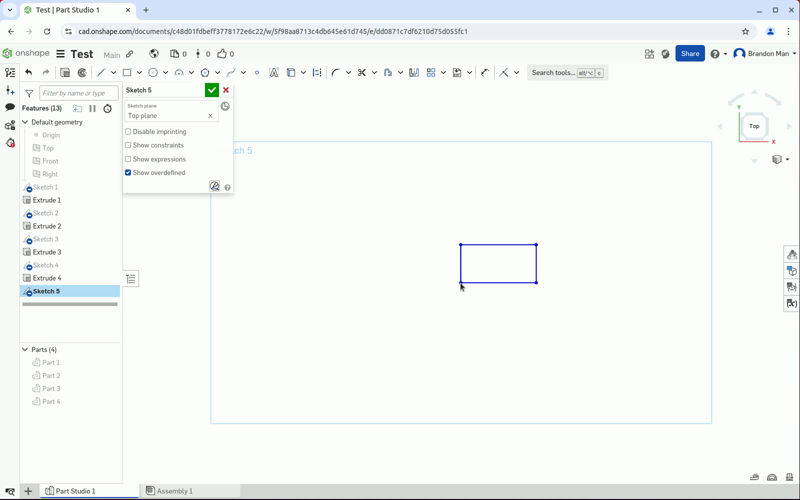
mouse_move(526, 260)
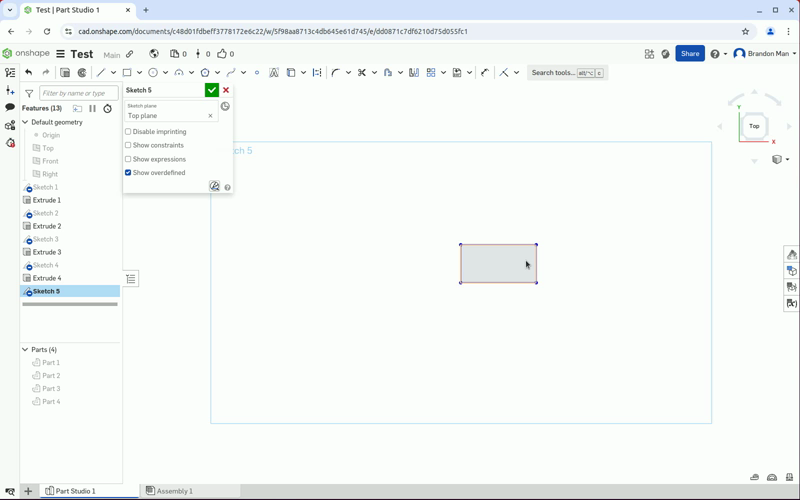
click(526, 260)
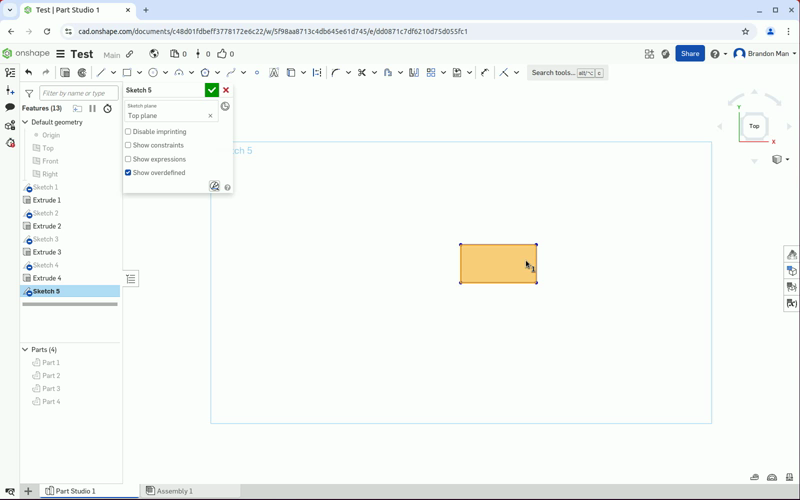
mouse_move(73, 352)
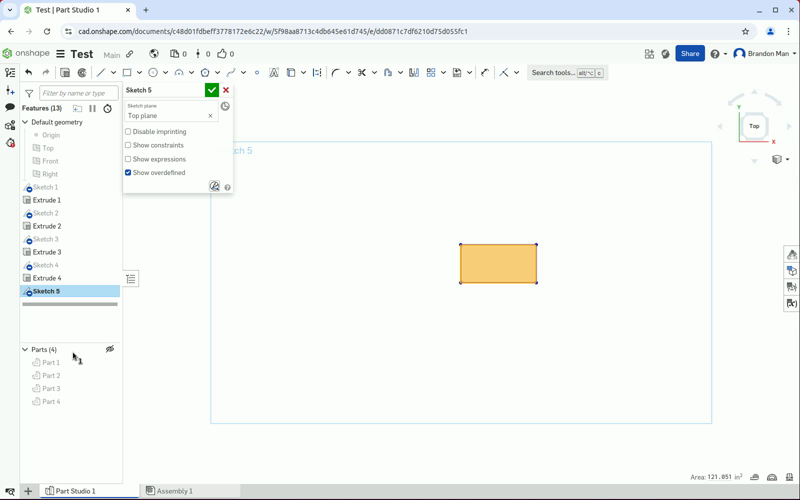
key(shift+y)
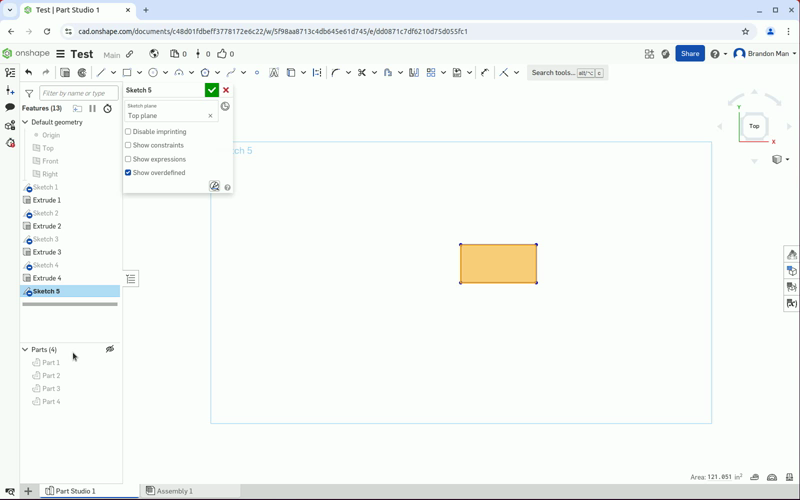
key(shift+e)
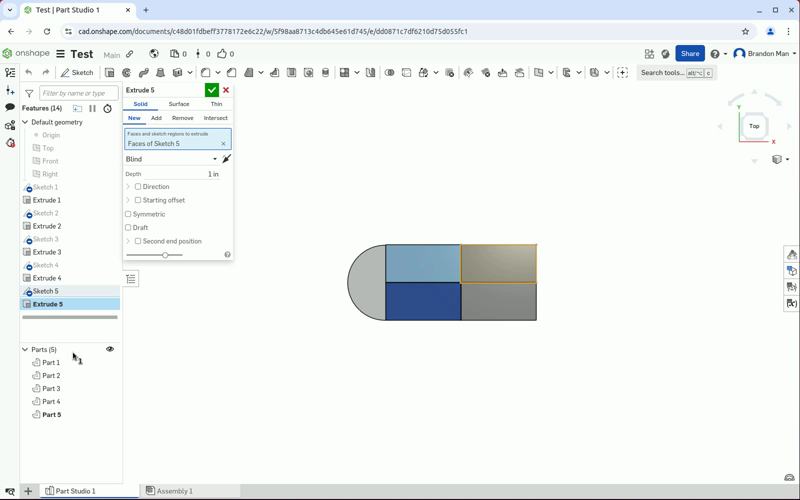
mouse_move(143, 106)
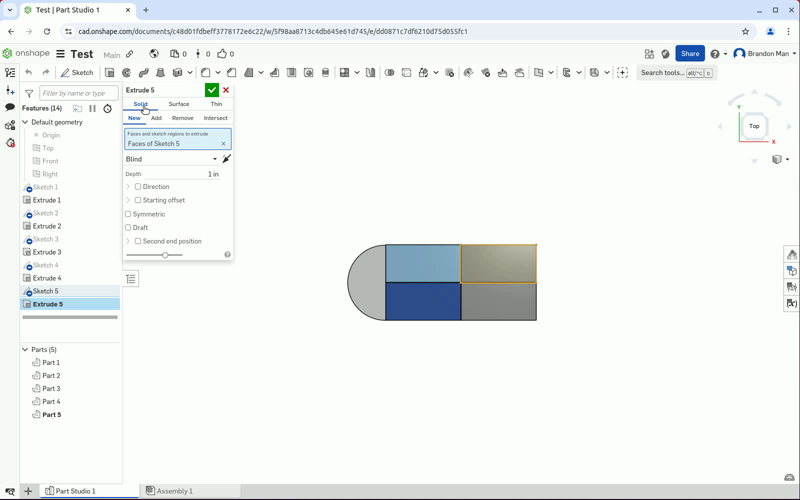
click(143, 106)
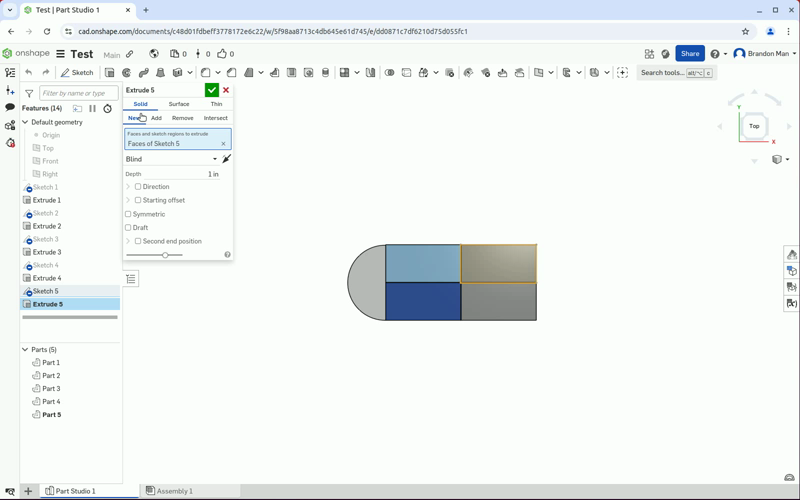
mouse_move(137, 120)
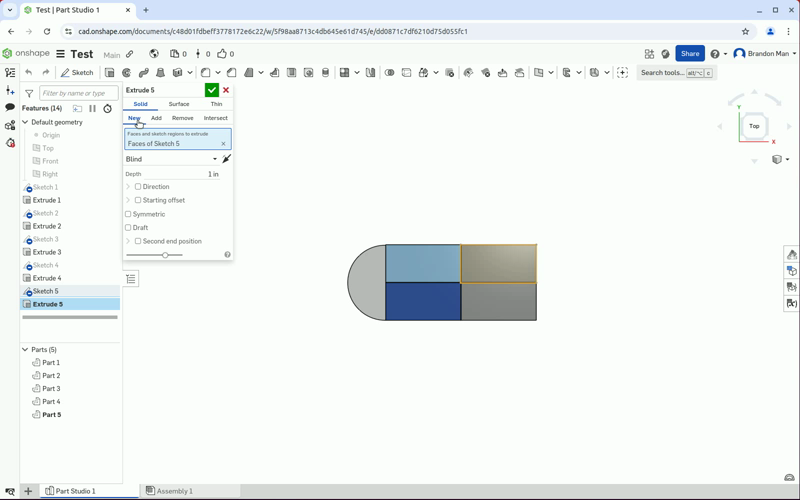
click(137, 120)
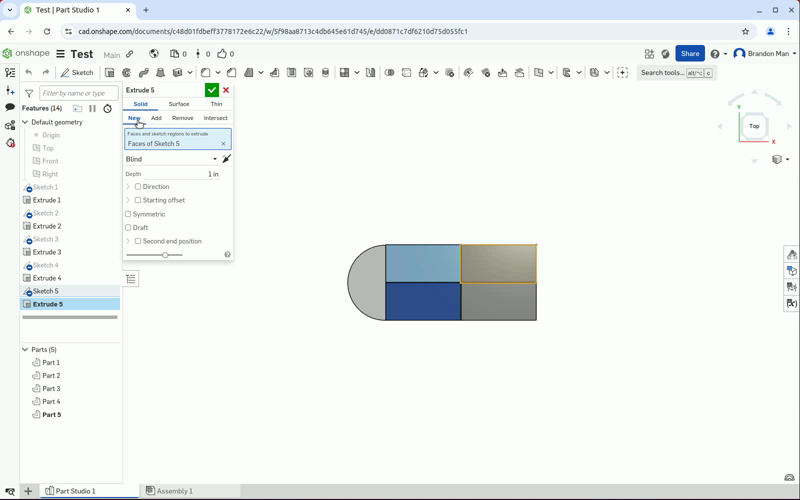
key(tab, 4)
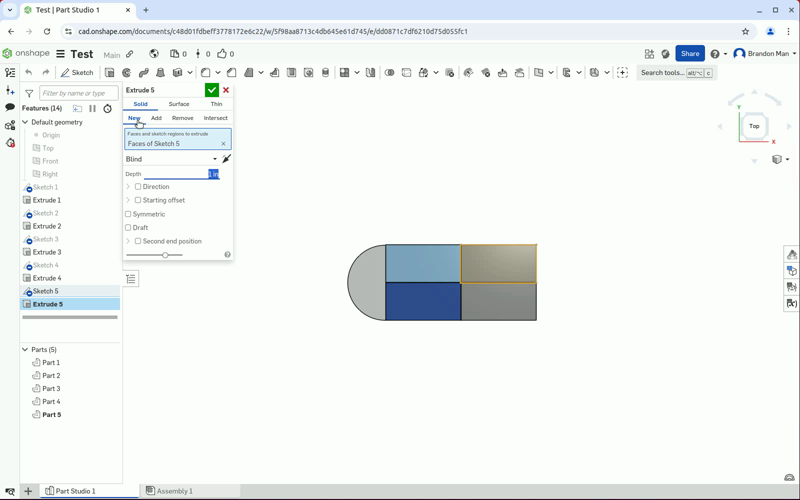
text(1.926)
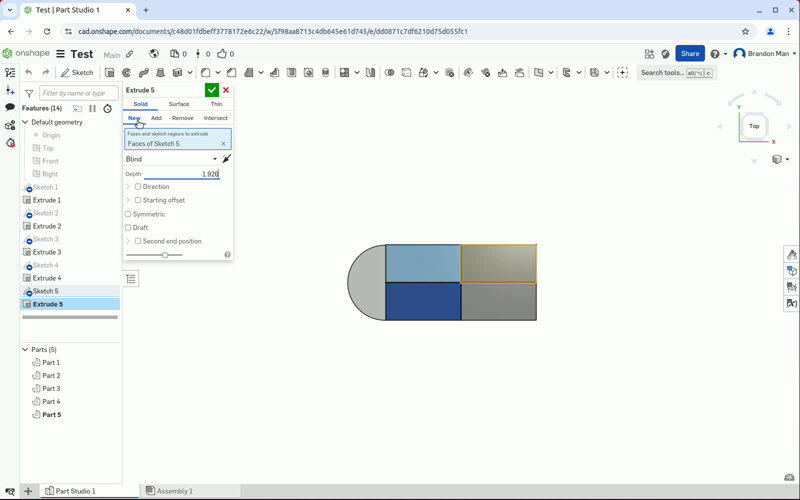
key(enter)
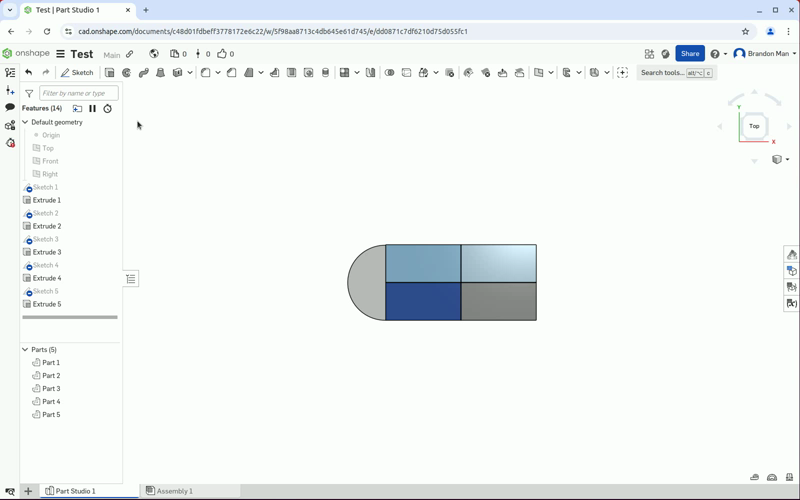
key(shift+h)
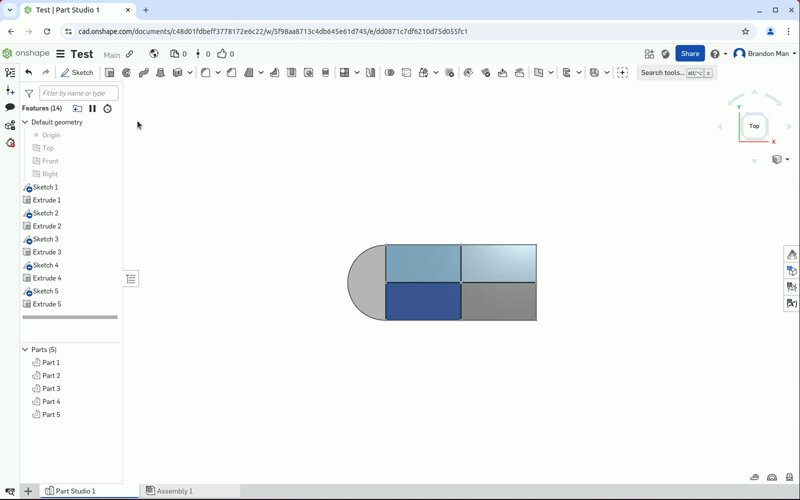
key(shift+h)
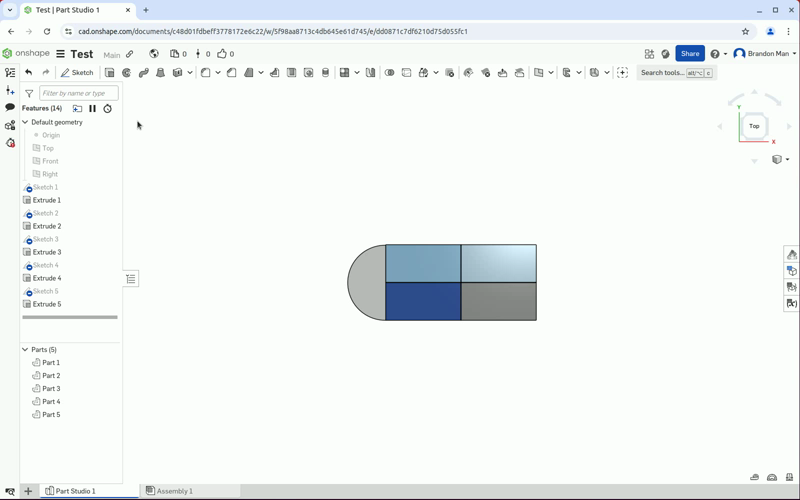
mouse_move(73, 189)
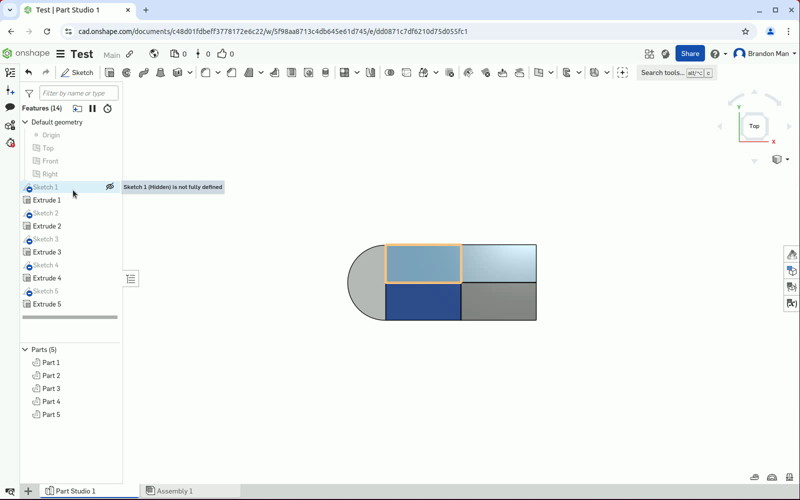
click(73, 189)
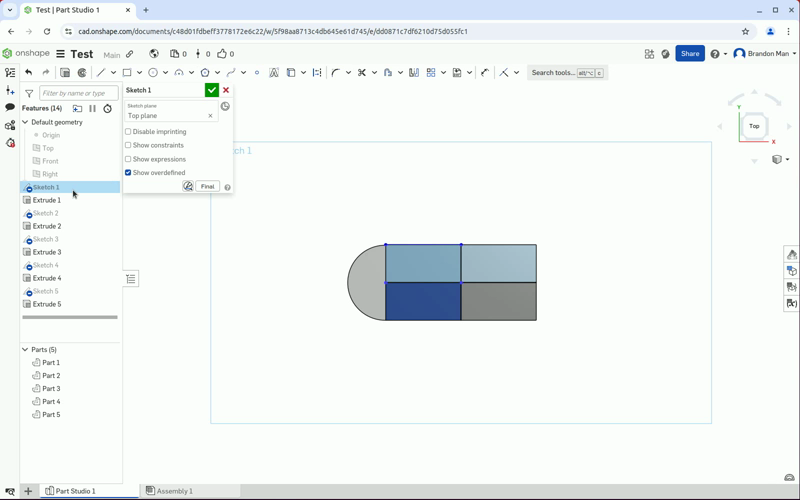
mouse_move(229, 92)
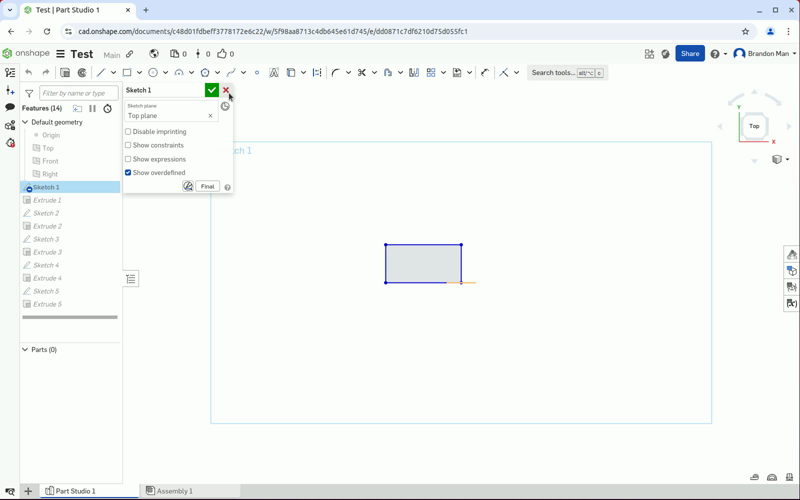
click(229, 92)
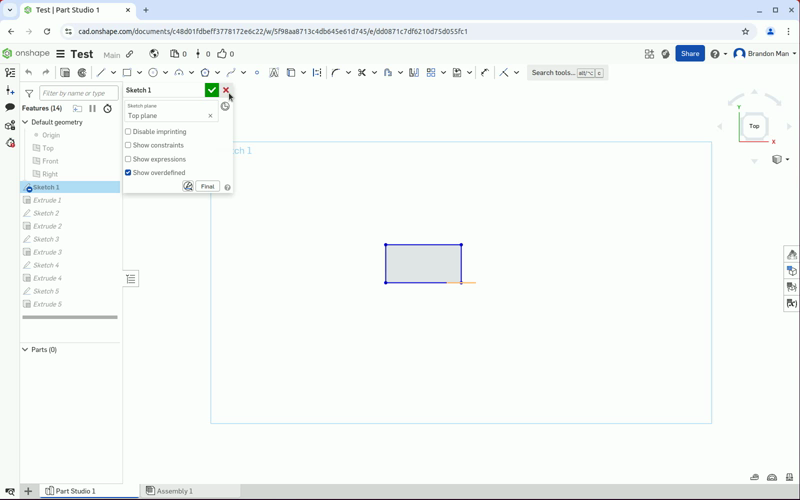
key(shift+s)
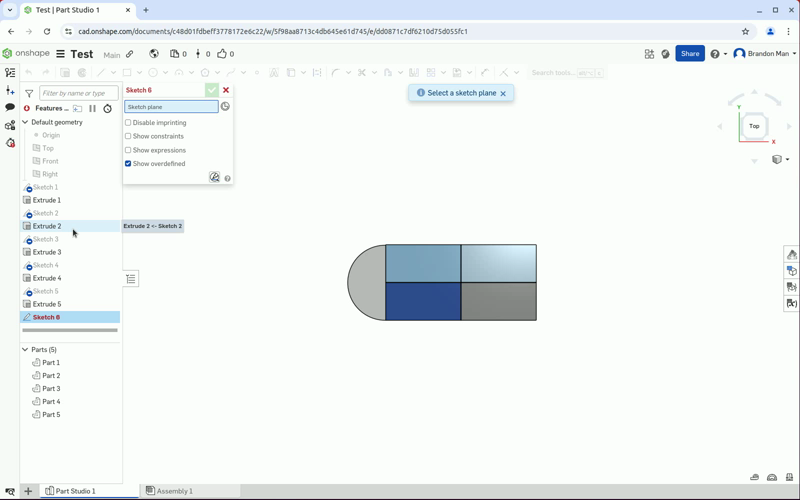
scroll(3)
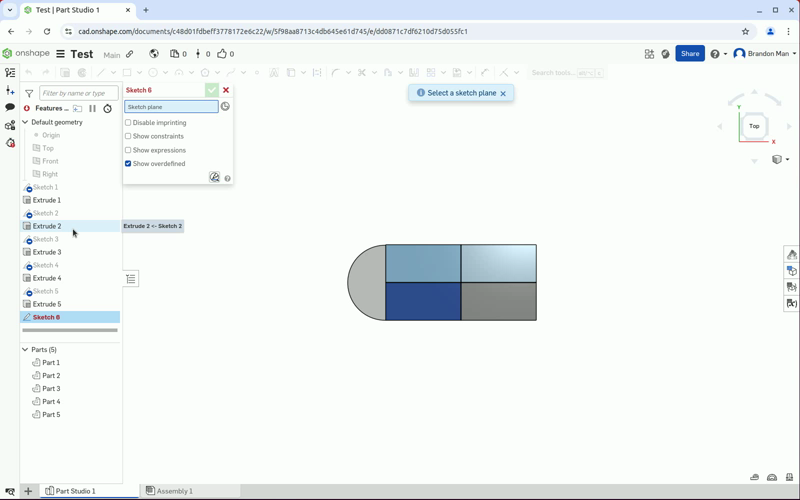
mouse_move(73, 150)
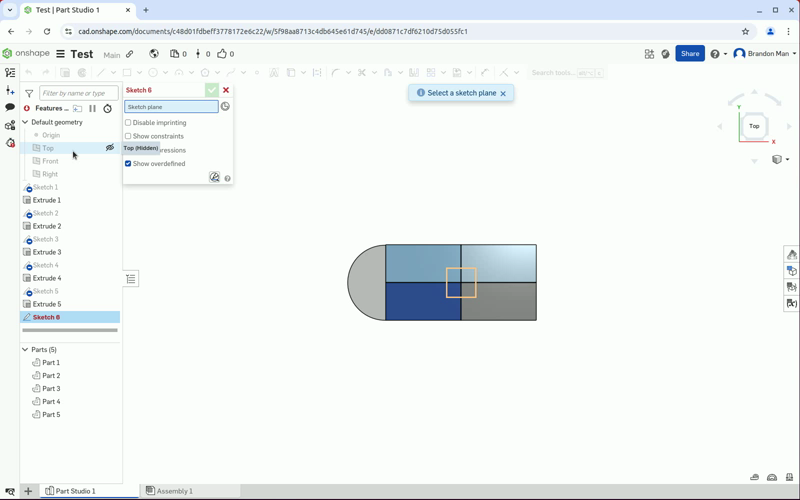
click(73, 150)
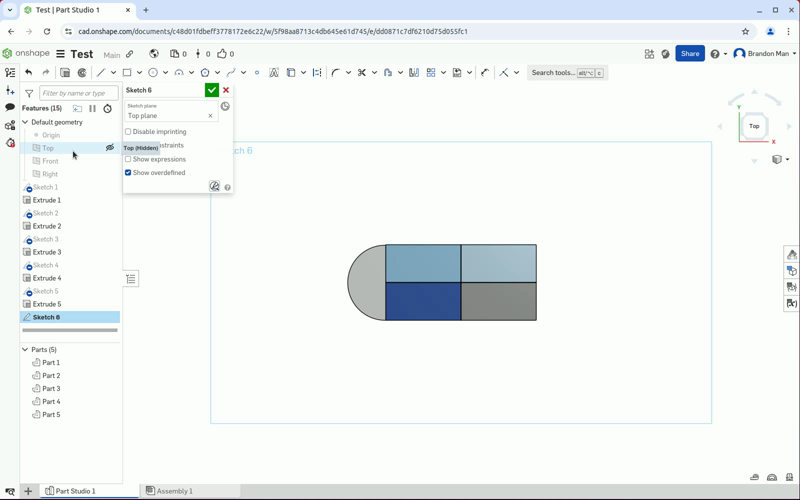
mouse_move(73, 352)
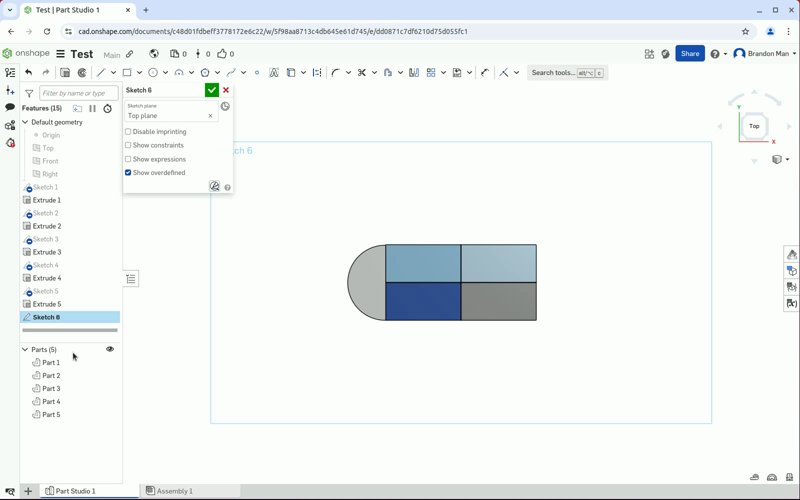
key(y)
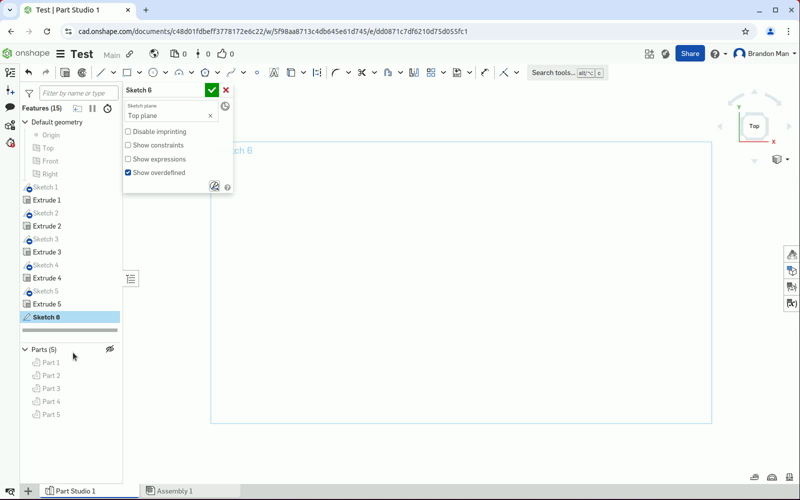
key(a)
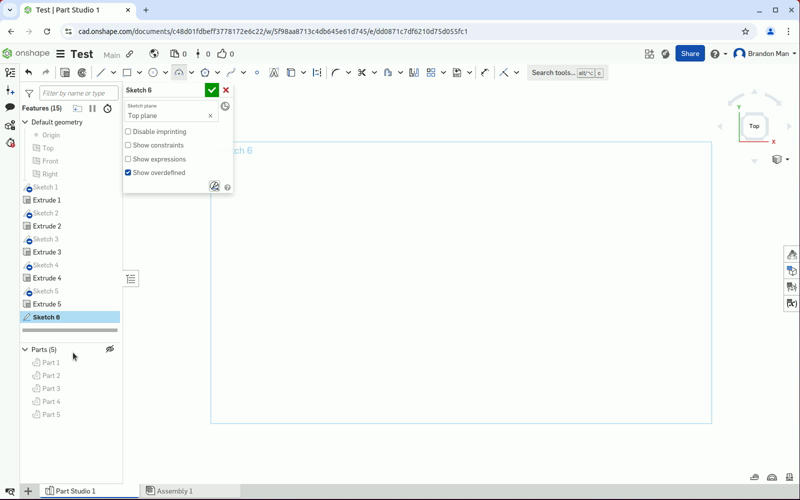
key_down(shift)
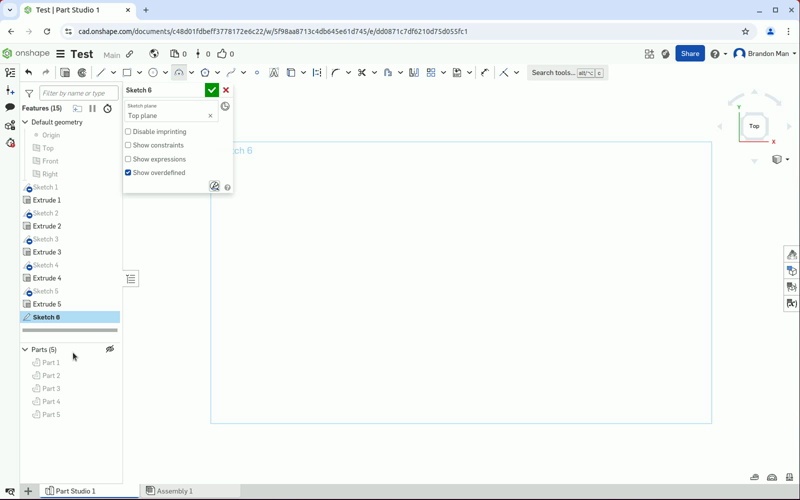
mouse_move(535, 320)
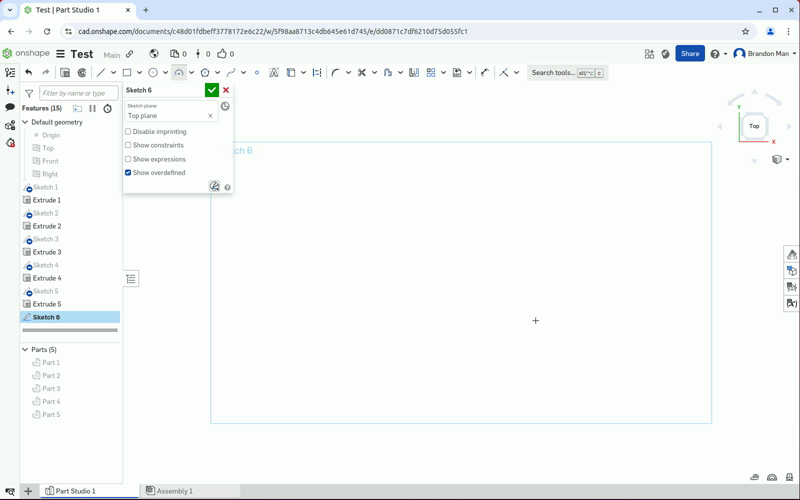
click(535, 320)
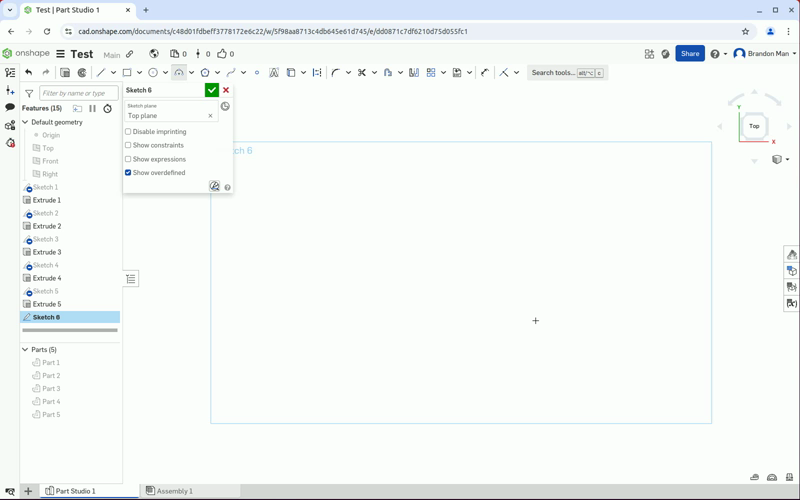
key_up(shift)
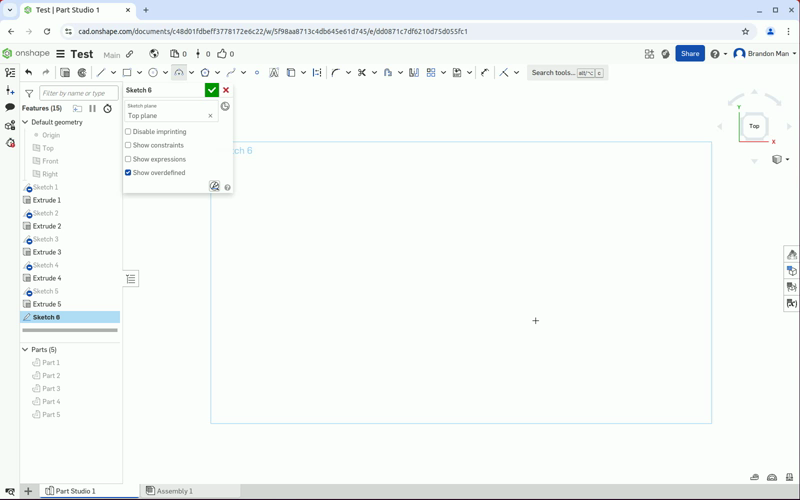
key_down(shift)
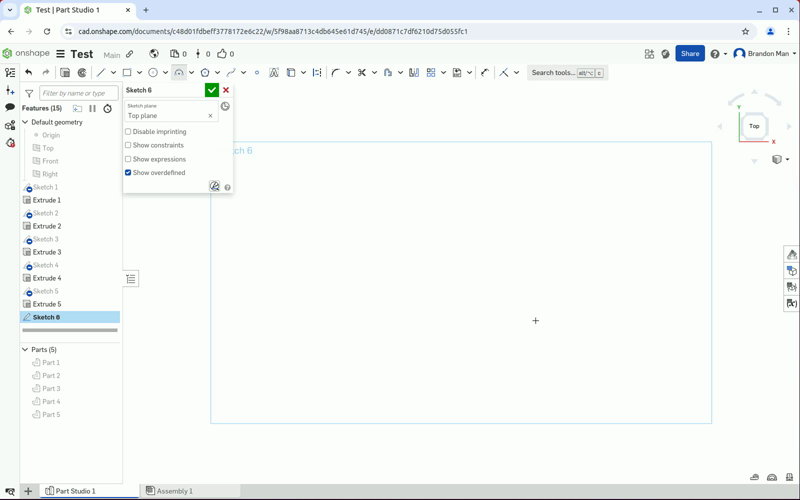
mouse_move(535, 245)
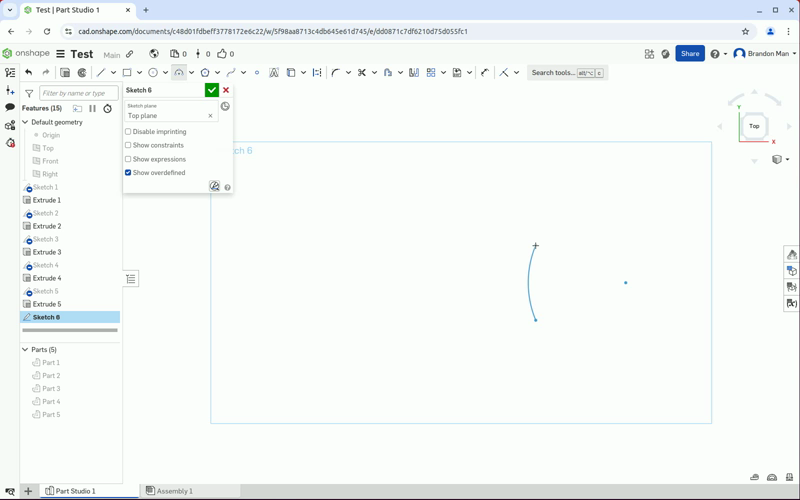
click(535, 245)
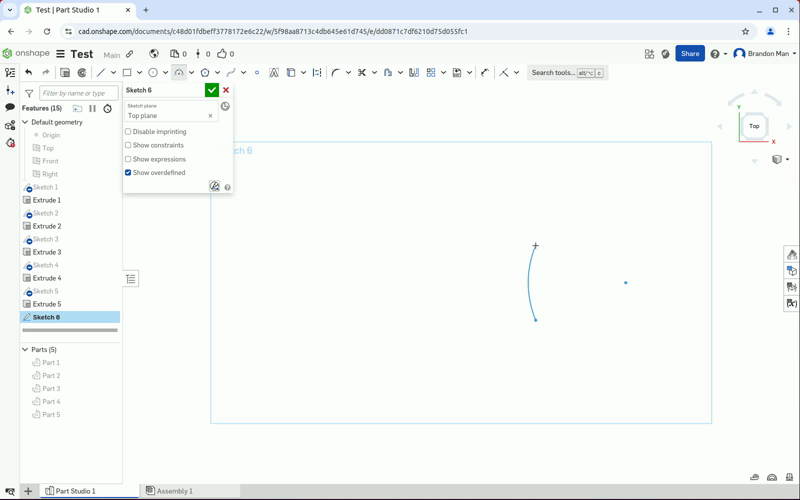
mouse_move(573, 282)
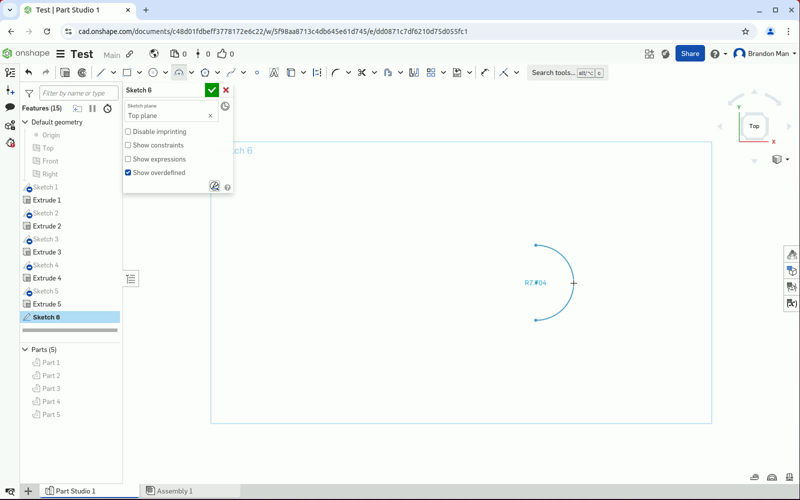
click(573, 282)
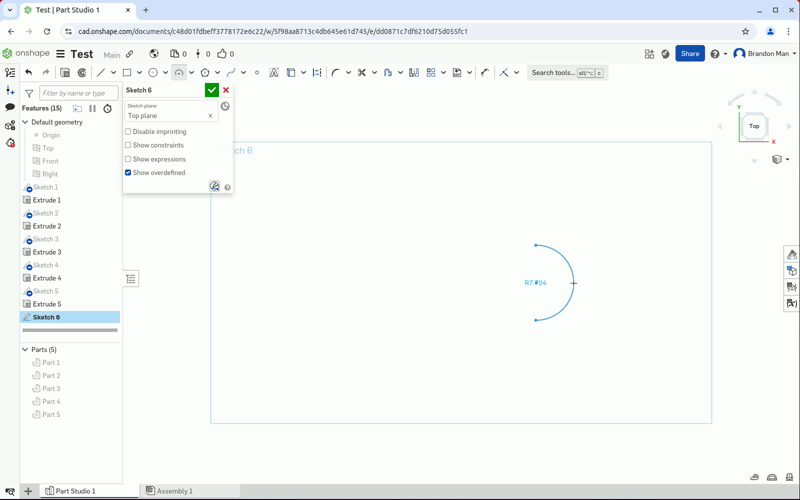
key_up(shift)
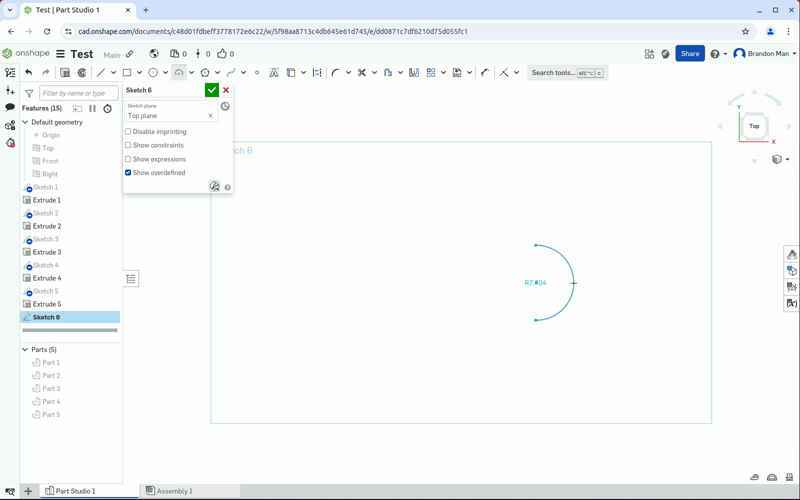
key(esc)
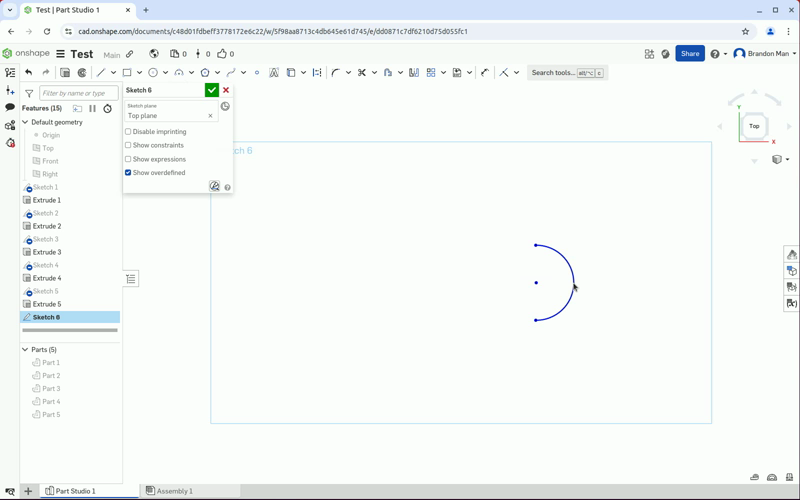
key(l)
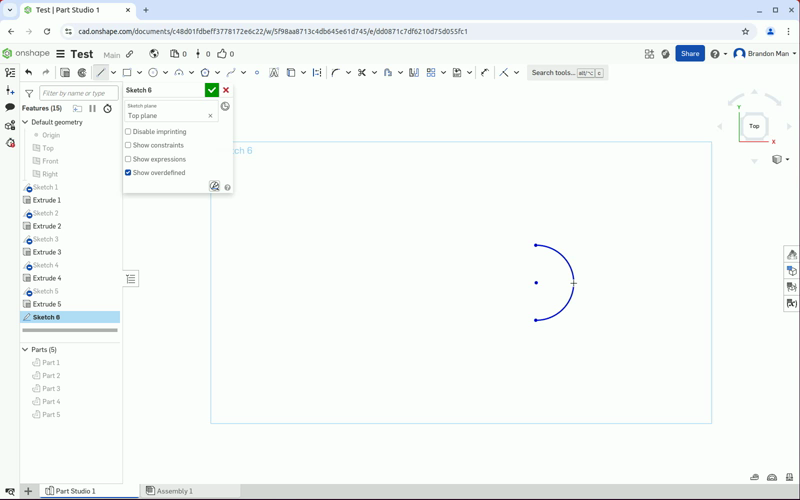
mouse_move(535, 245)
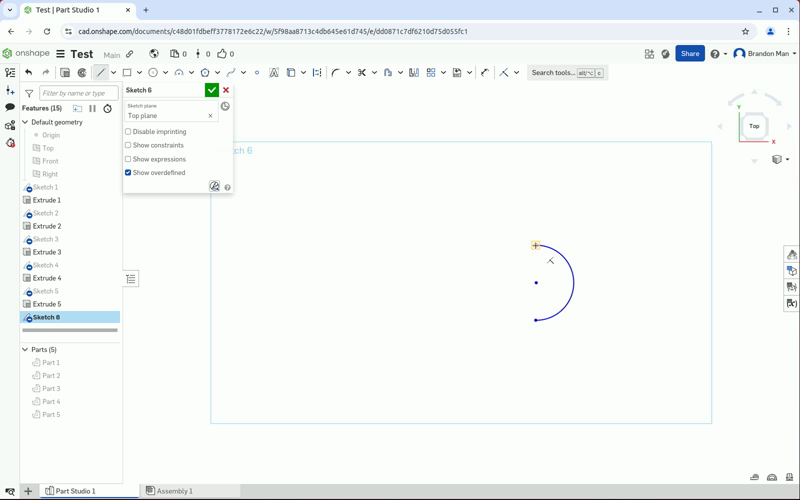
click(535, 245)
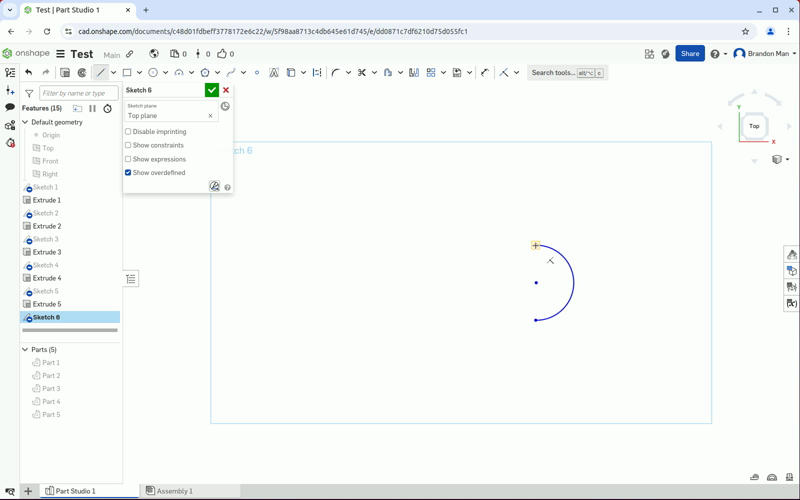
key_down(shift)
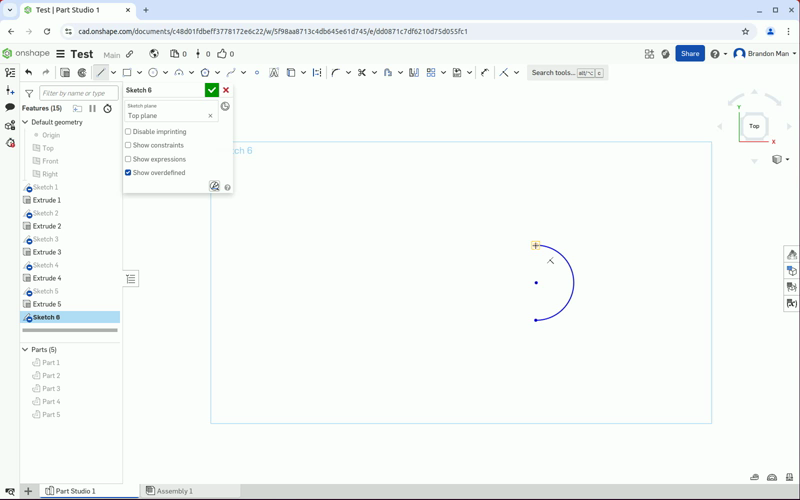
mouse_move(565, 245)
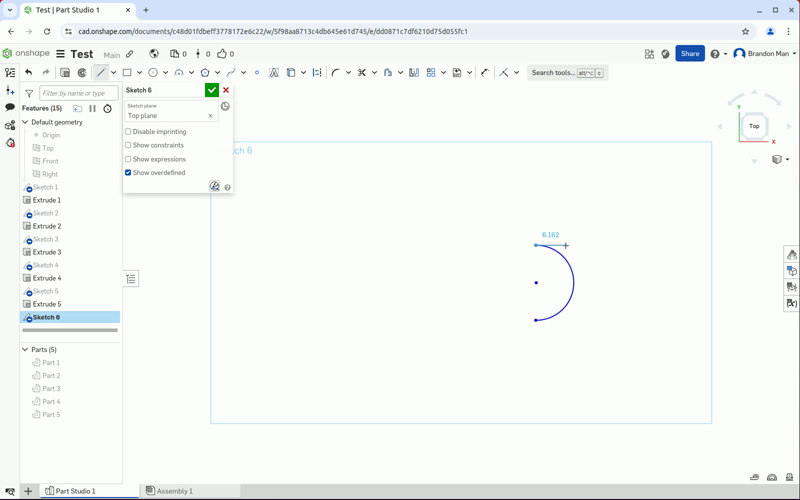
mouse_move(535, 282)
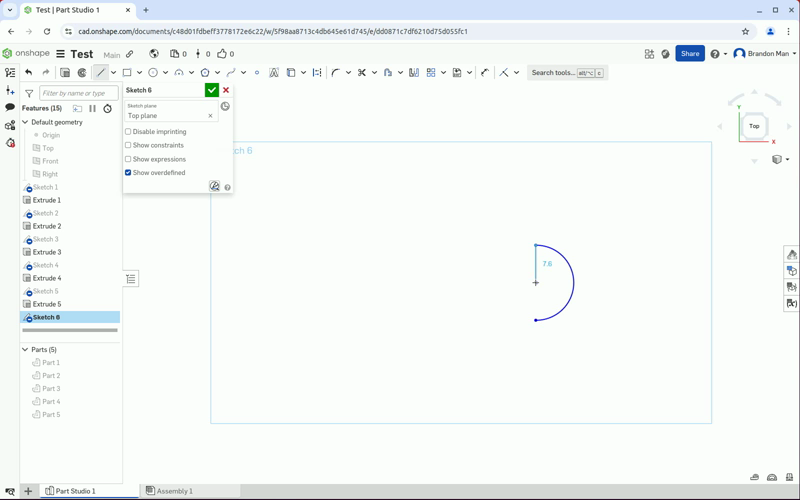
click(535, 282)
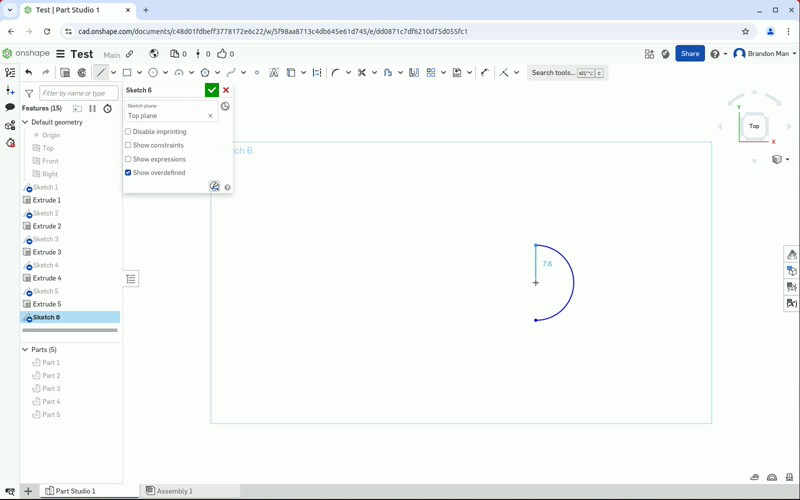
key_up(shift)
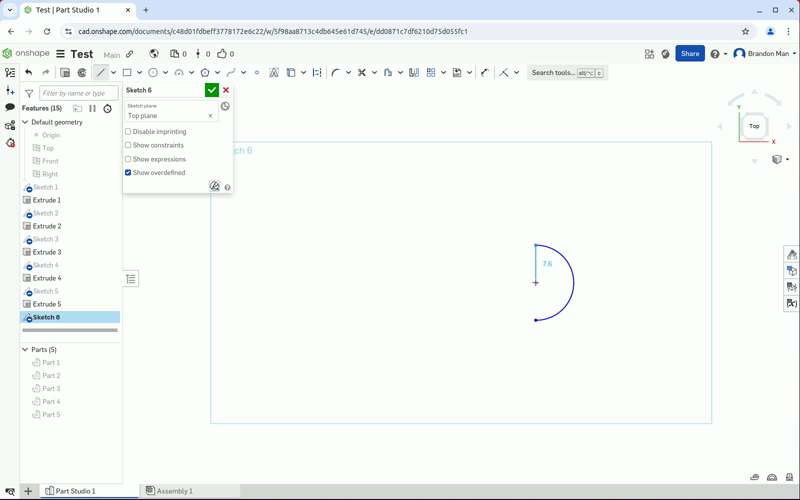
mouse_move(565, 282)
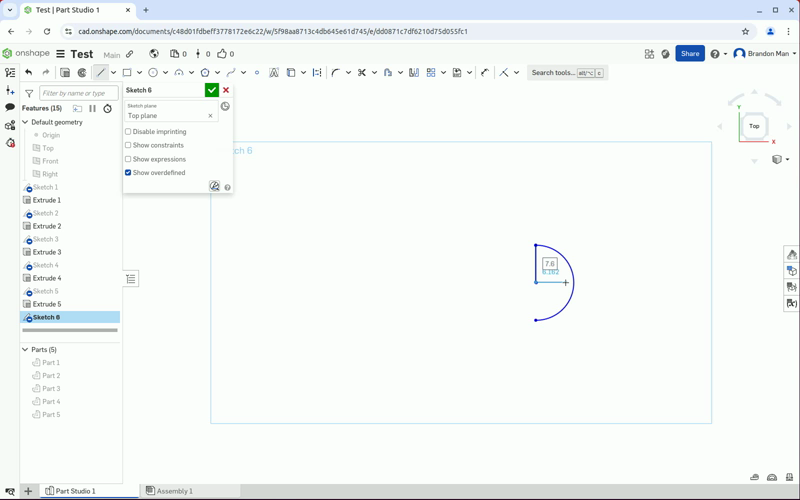
key_down(shift)
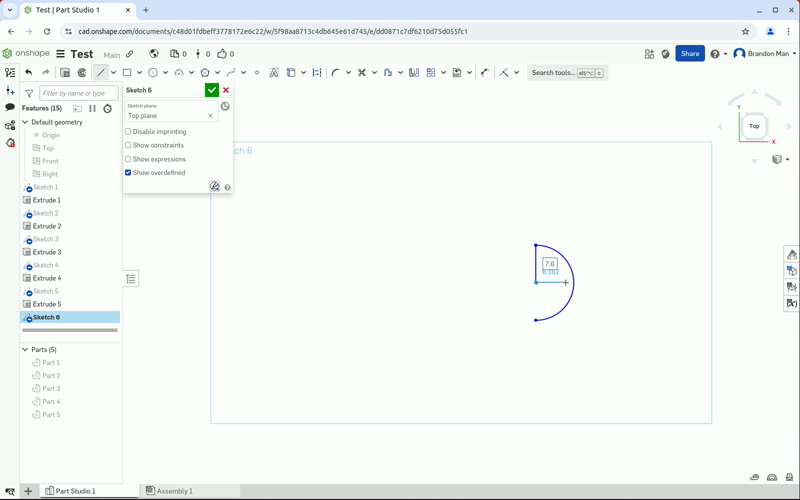
mouse_move(535, 320)
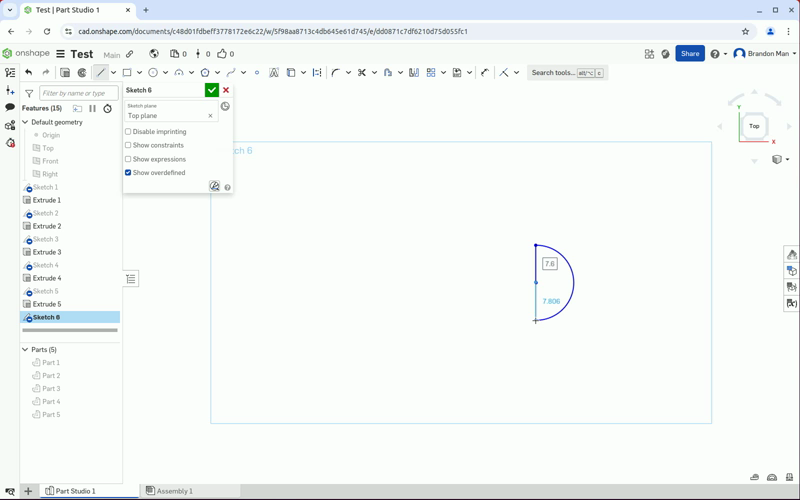
key_up(shift)
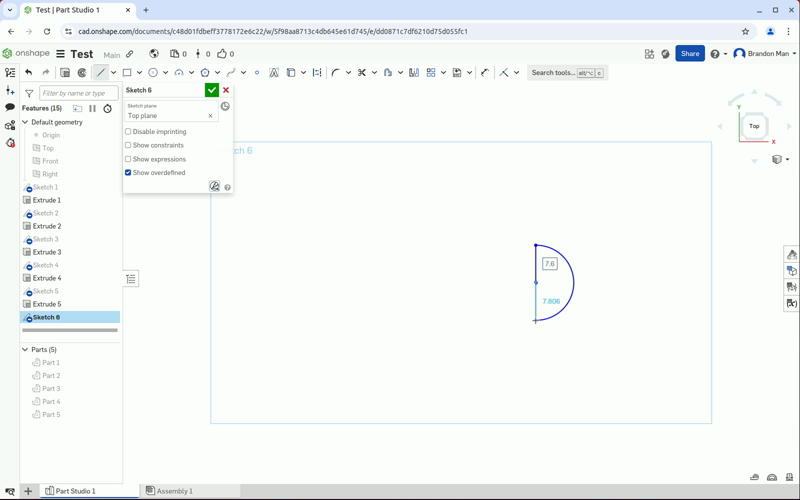
click(535, 320)
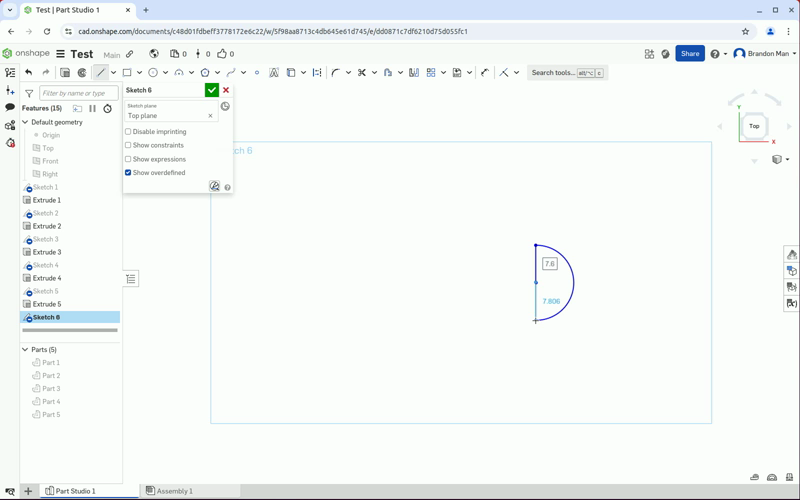
key(esc)
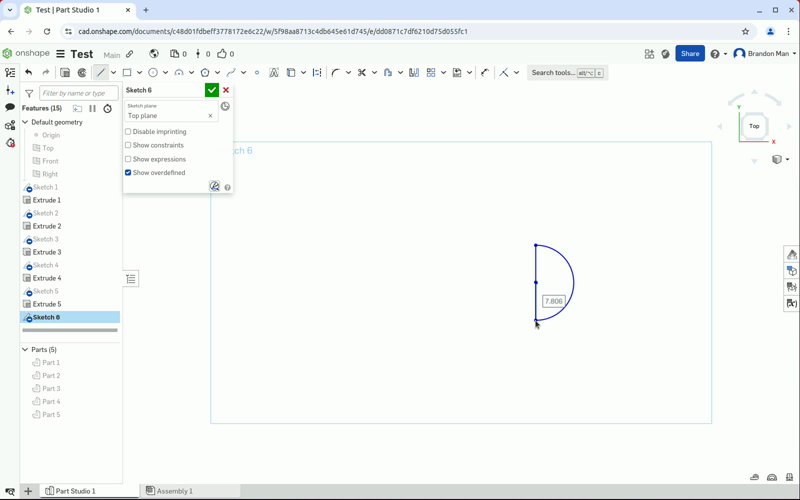
mouse_move(538, 278)
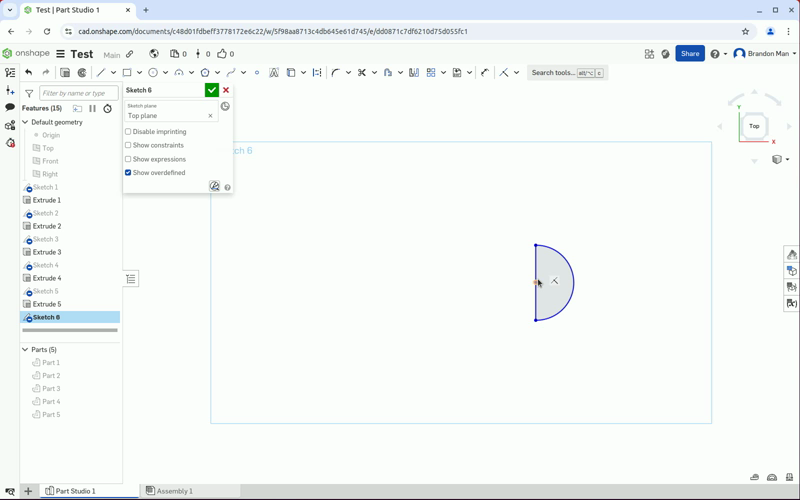
scroll(6)
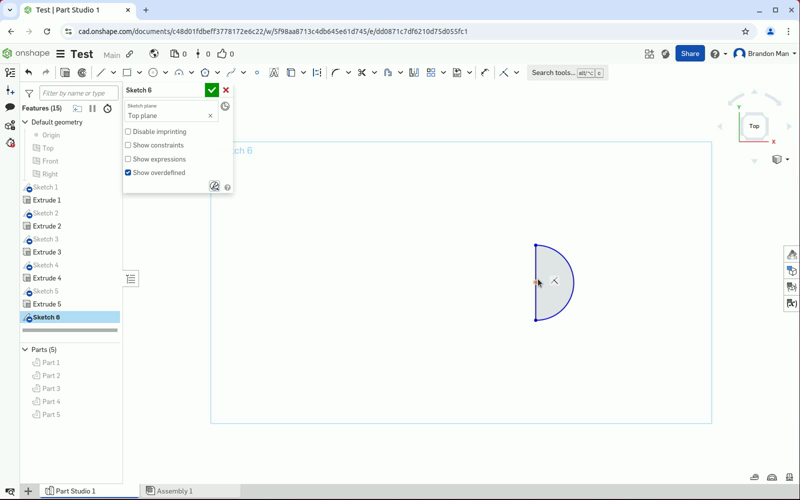
scroll(6)
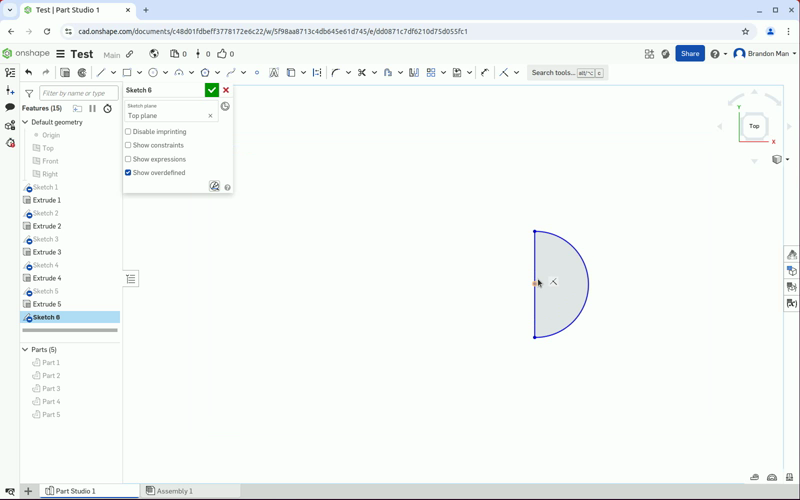
scroll(6)
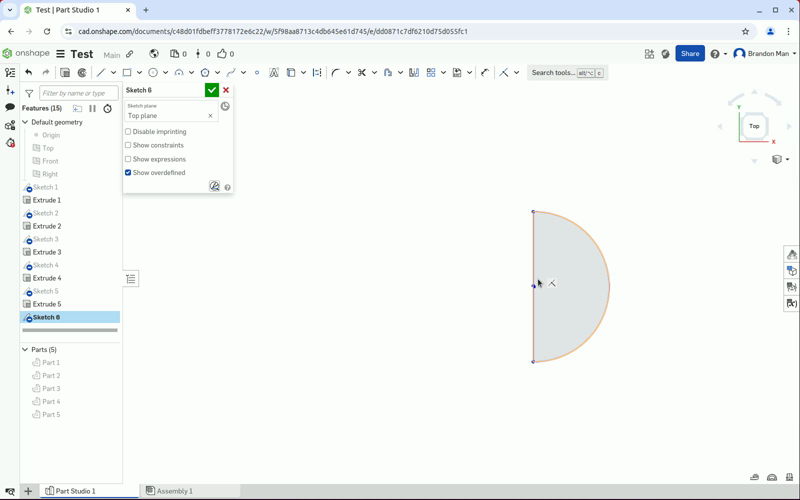
scroll(6)
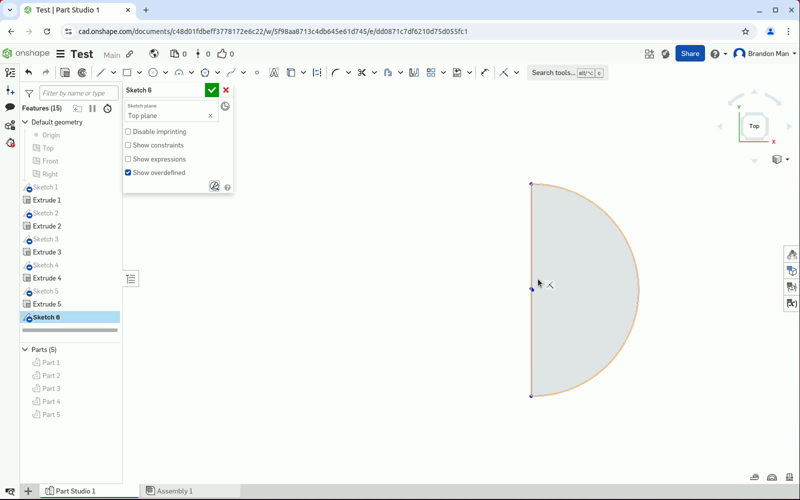
scroll(6)
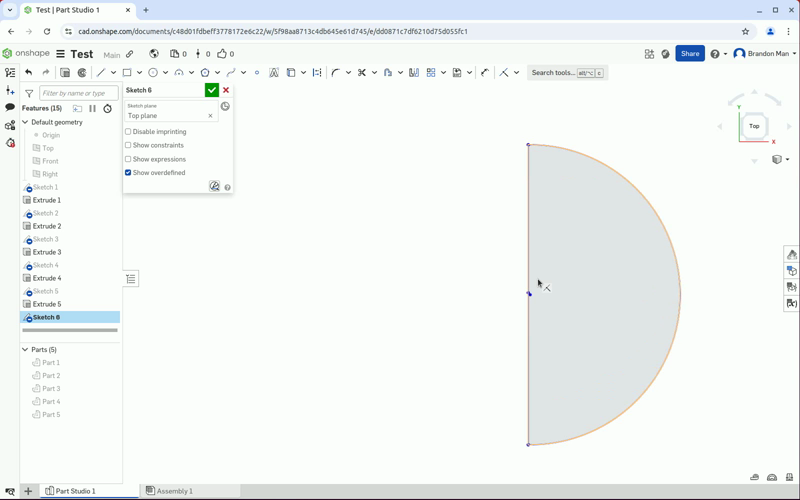
scroll(6)
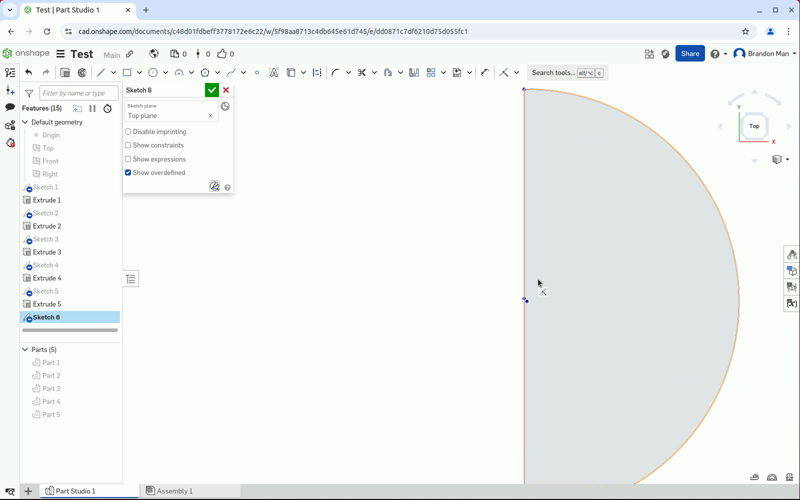
scroll(6)
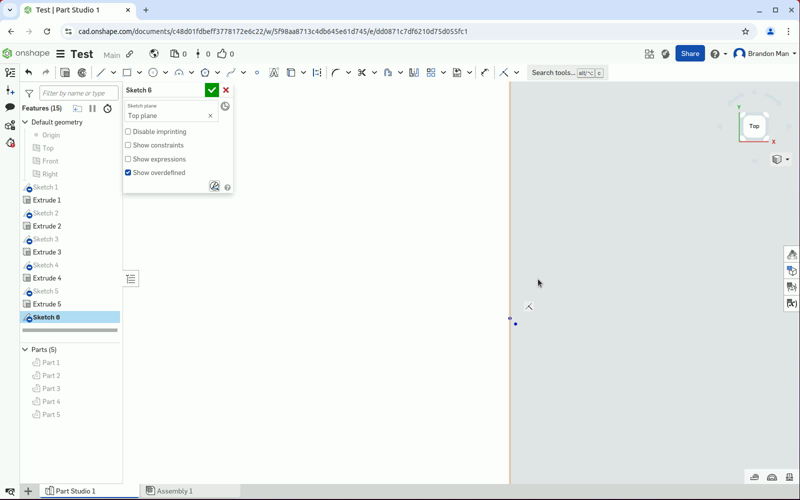
click(538, 278)
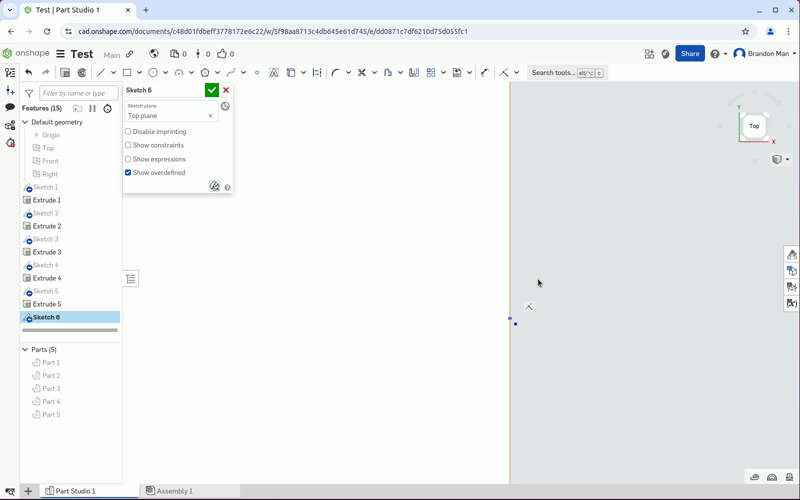
scroll(-6)
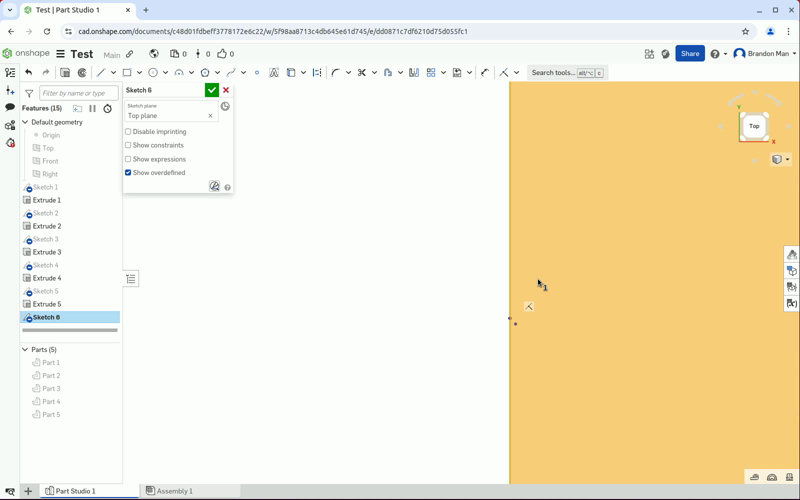
scroll(-6)
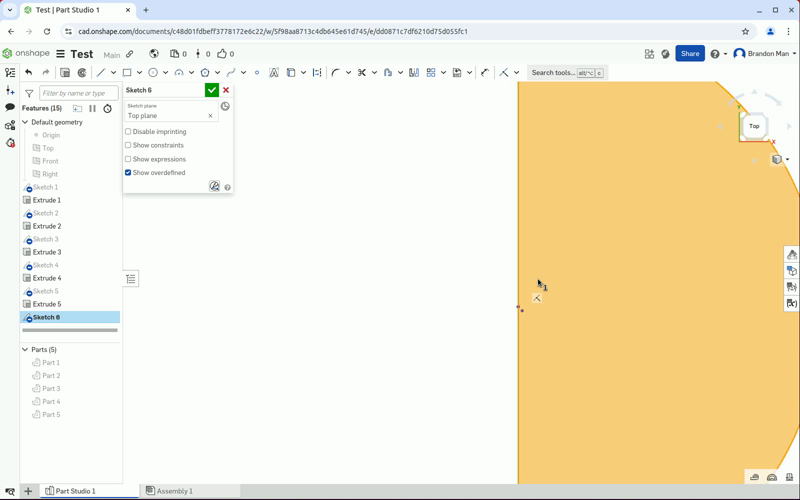
scroll(-6)
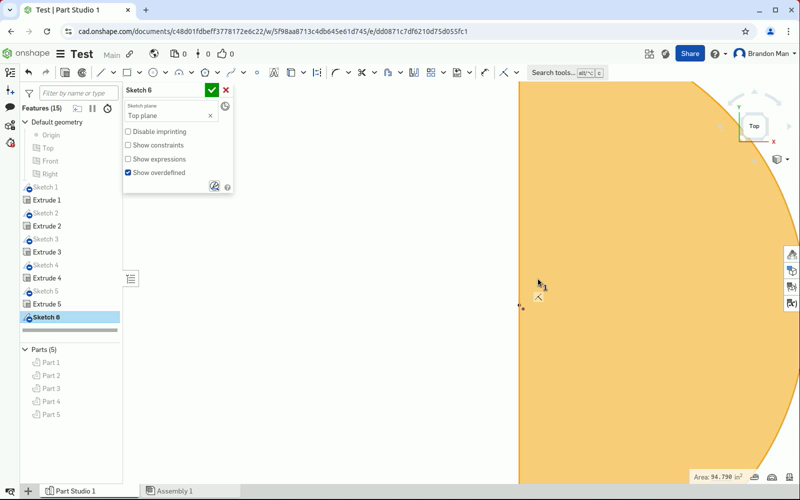
scroll(-6)
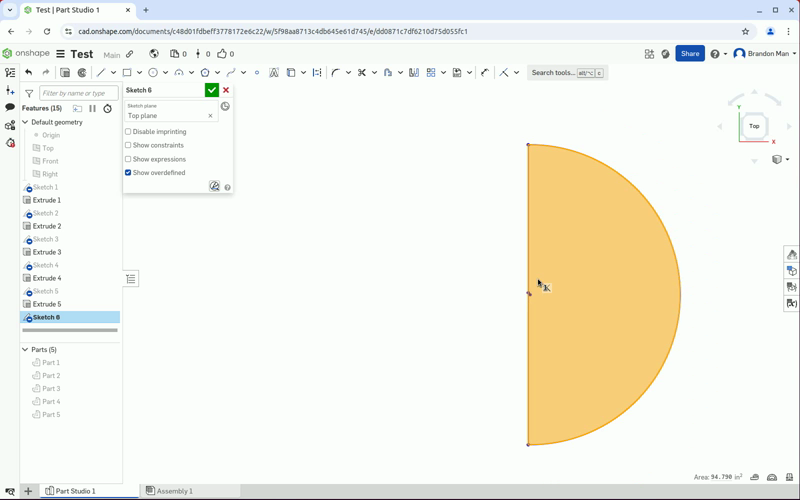
scroll(-6)
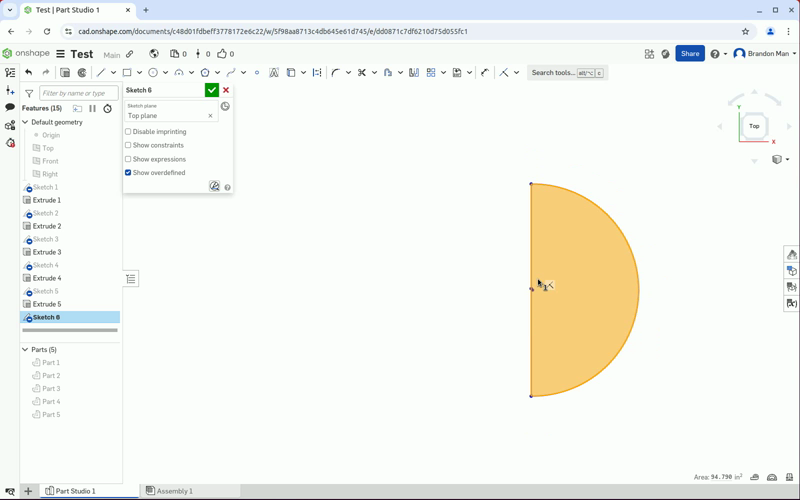
scroll(-6)
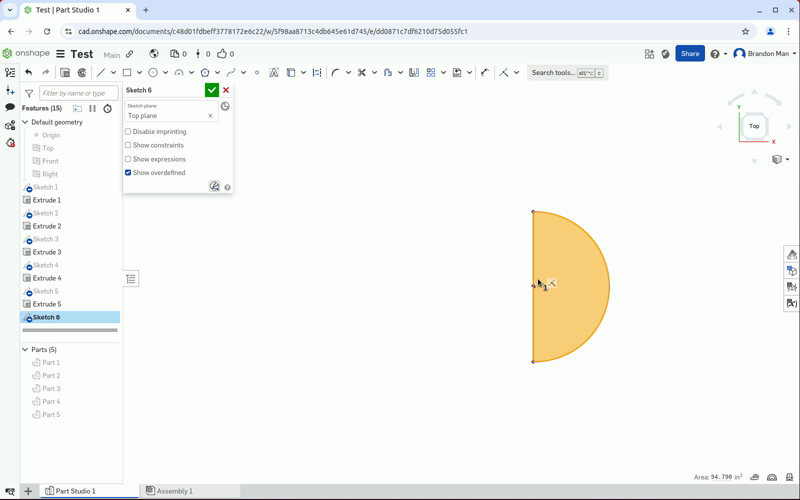
scroll(-6)
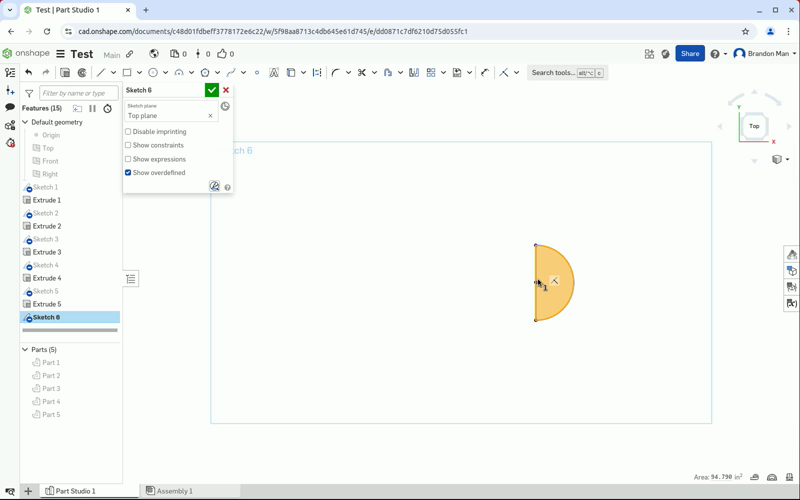
mouse_move(73, 352)
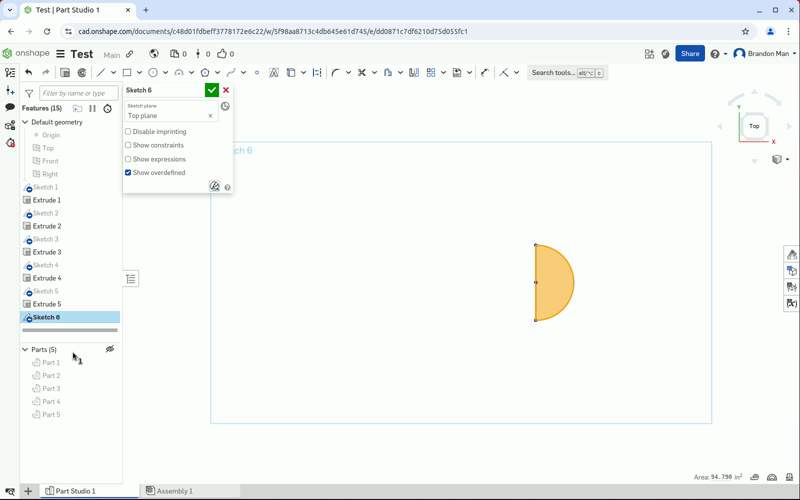
key(shift+y)
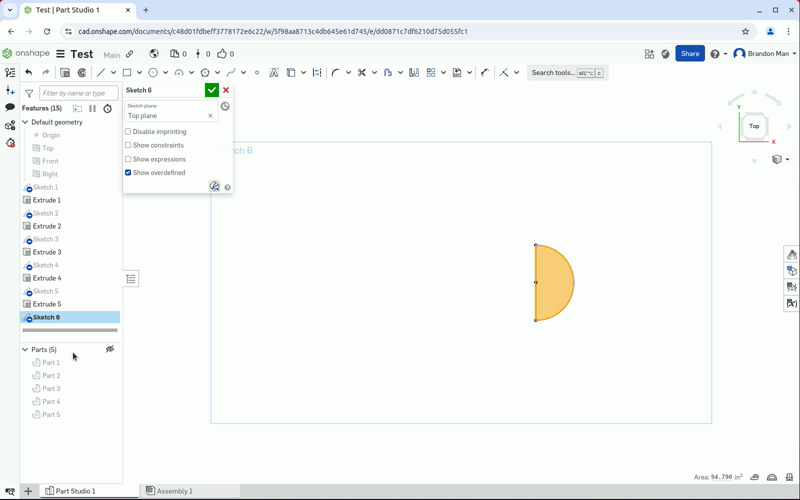
key(shift+e)
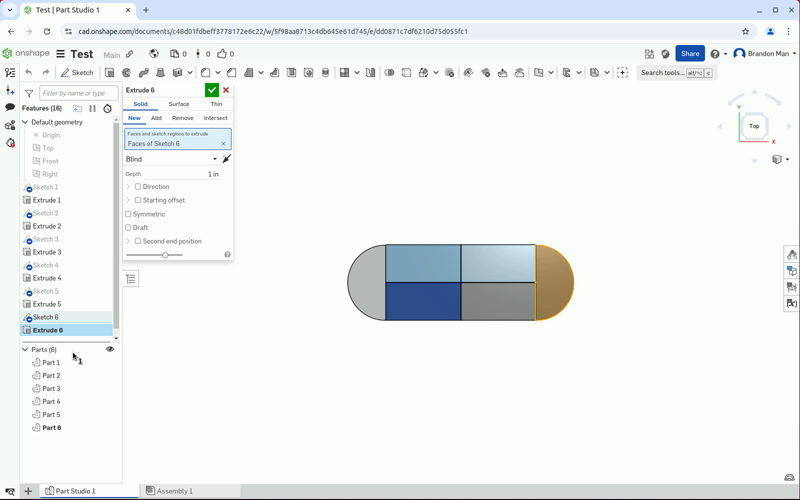
mouse_move(143, 106)
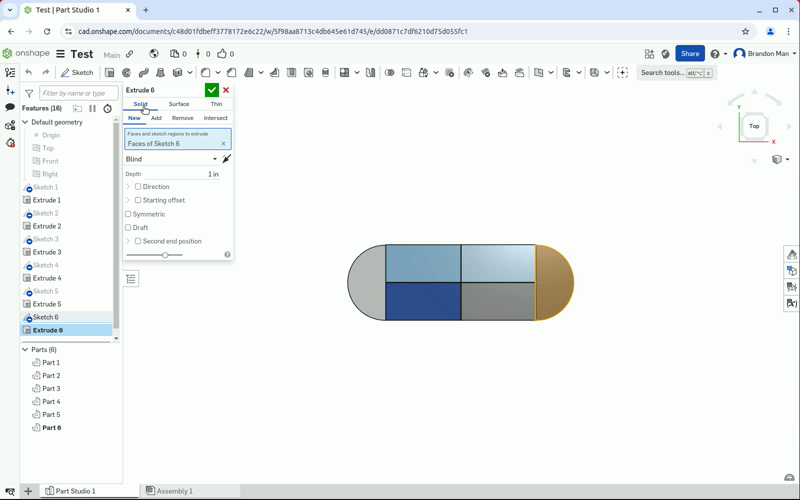
click(143, 106)
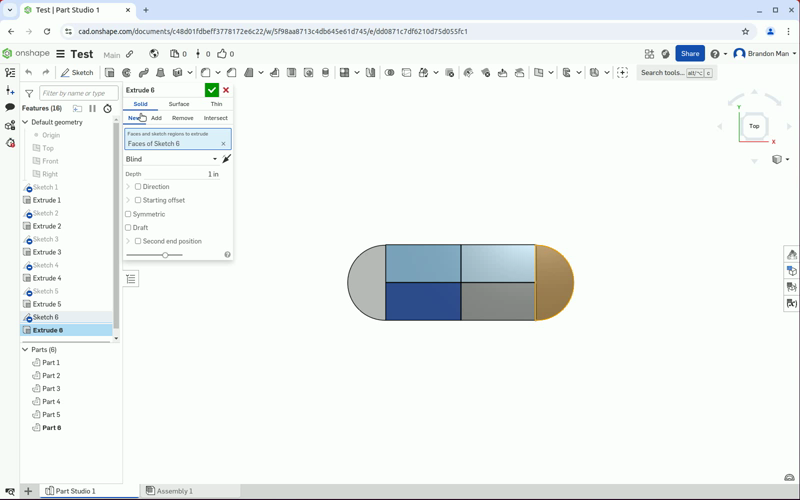
mouse_move(137, 120)
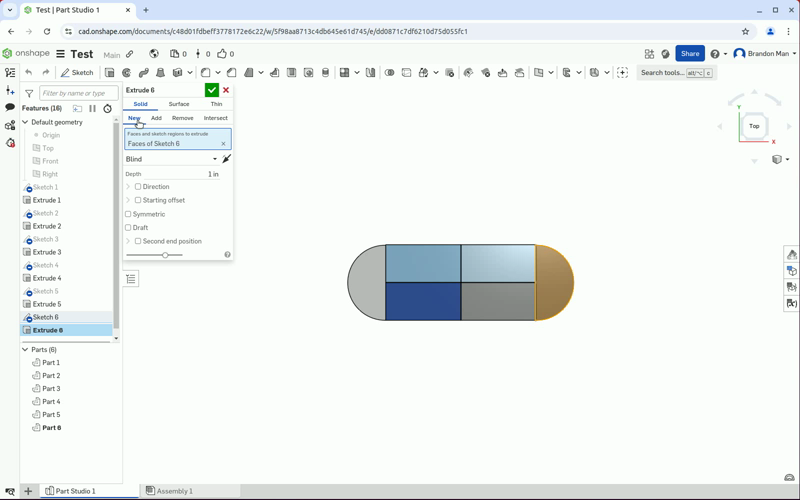
click(137, 120)
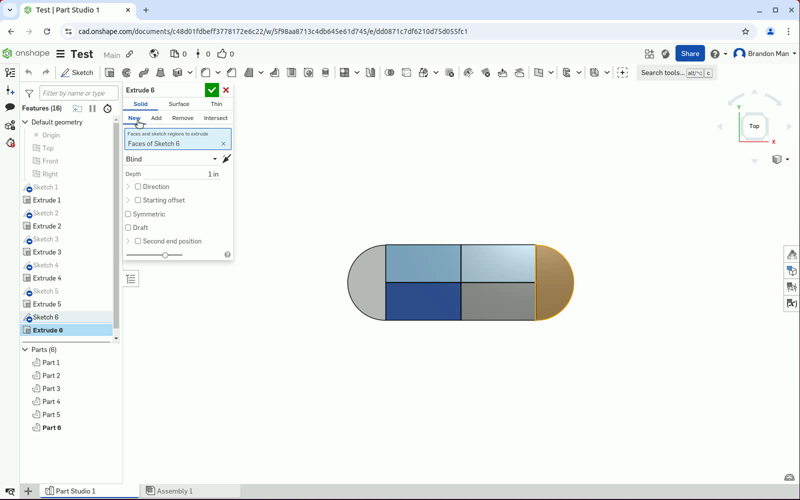
key(tab, 4)
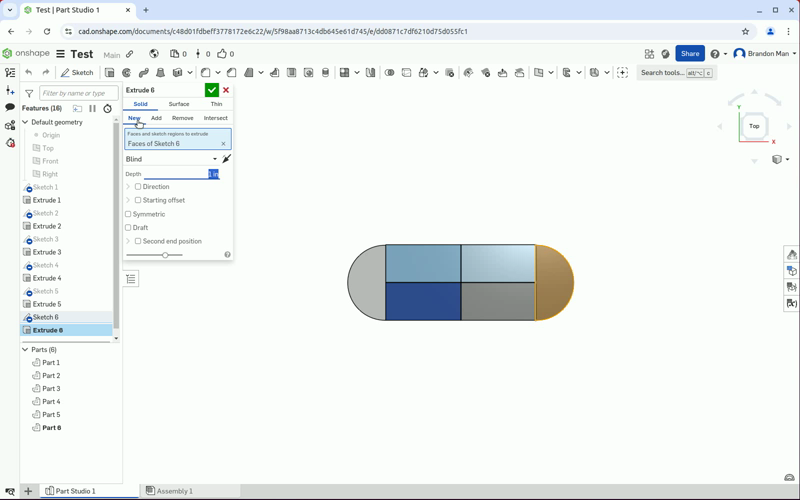
text(1.926)
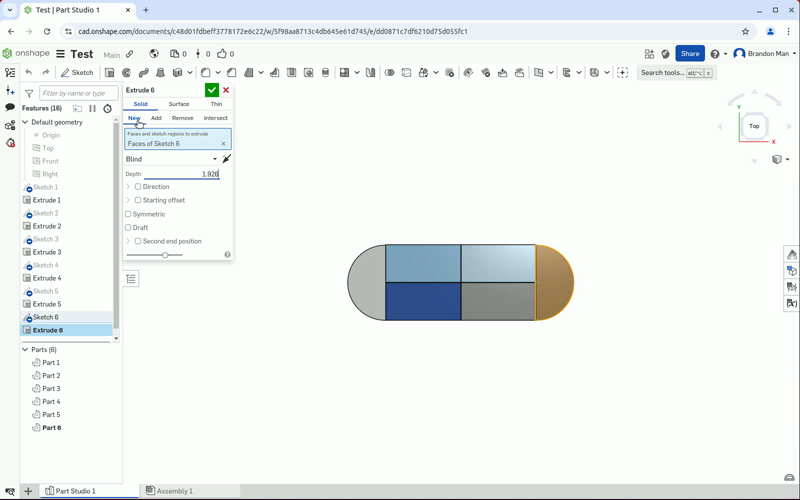
key(enter)
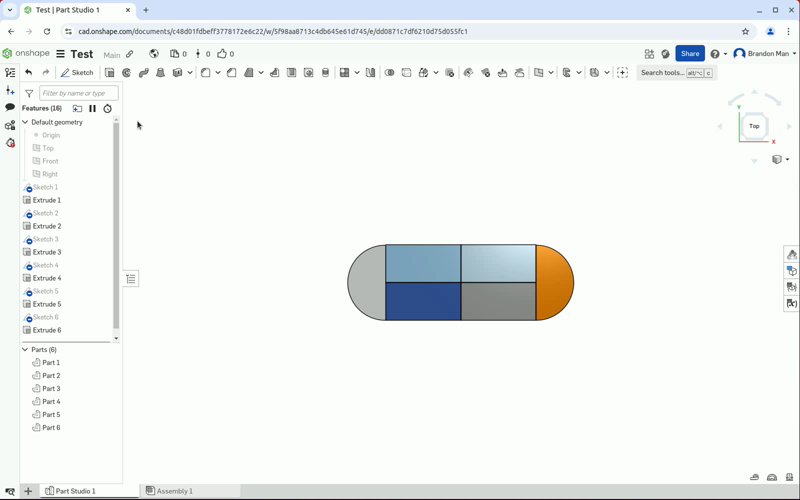
key(shift+h)
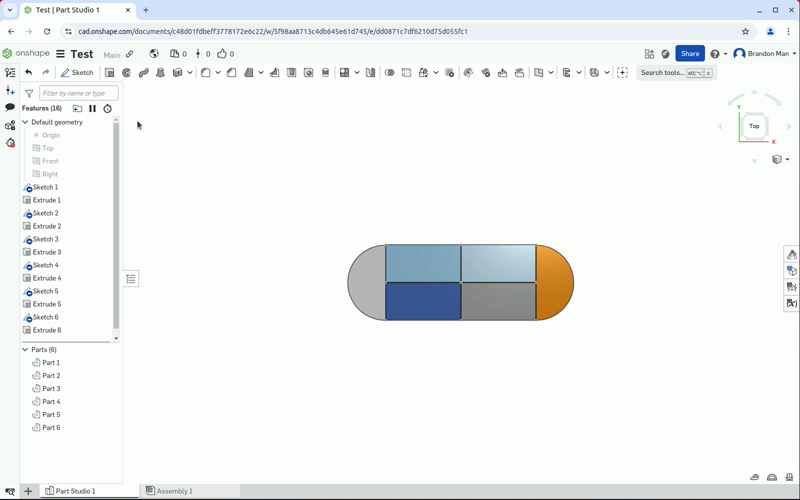
key(shift+h)
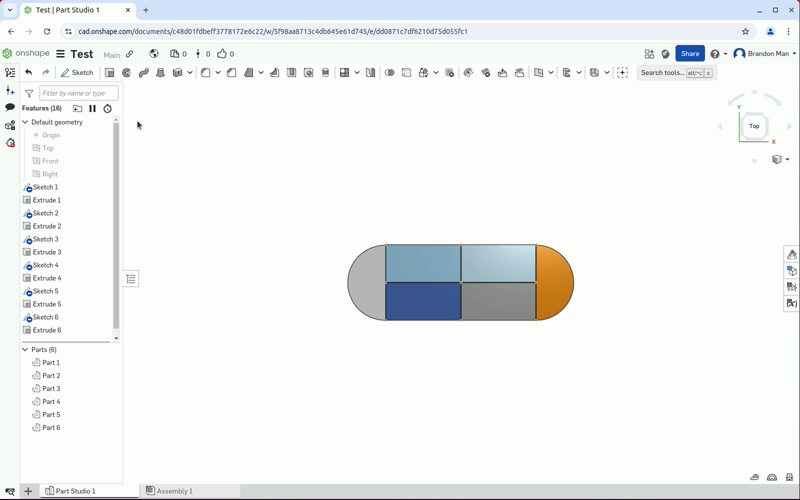
key(shift+7)
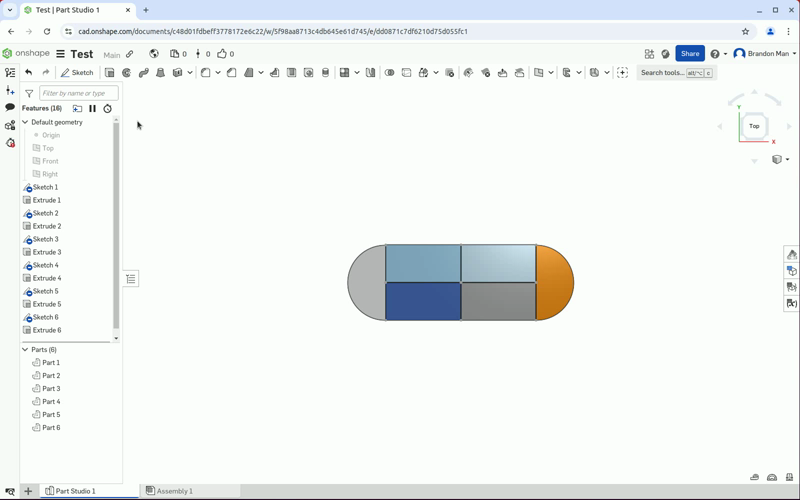
key(up, 3)
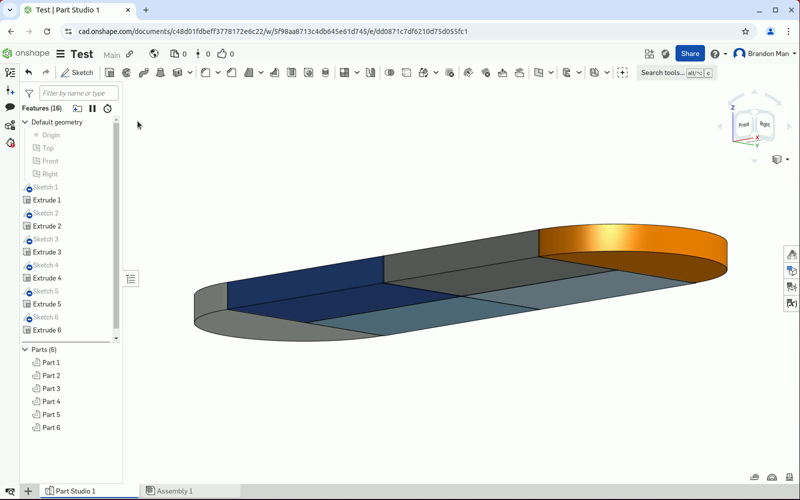
key(left, 3)
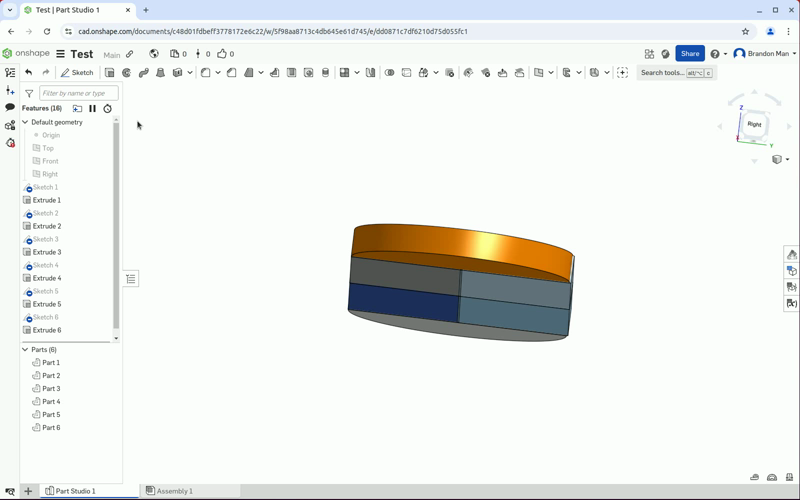
key(right, 3)
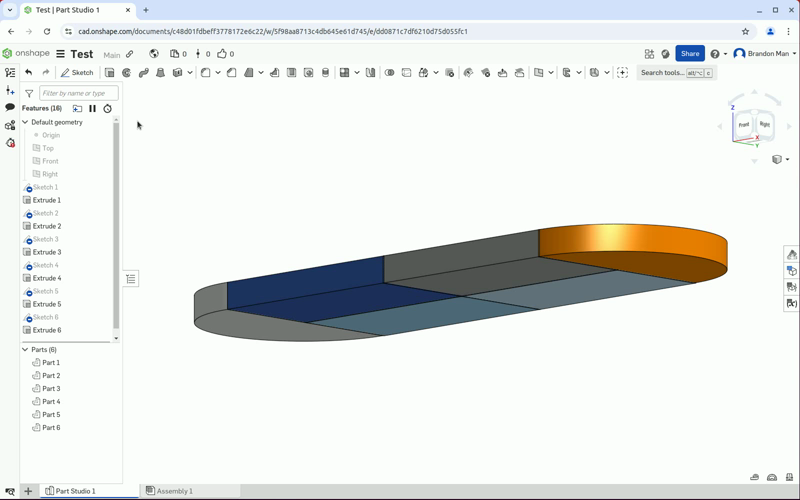
key(down, 3)
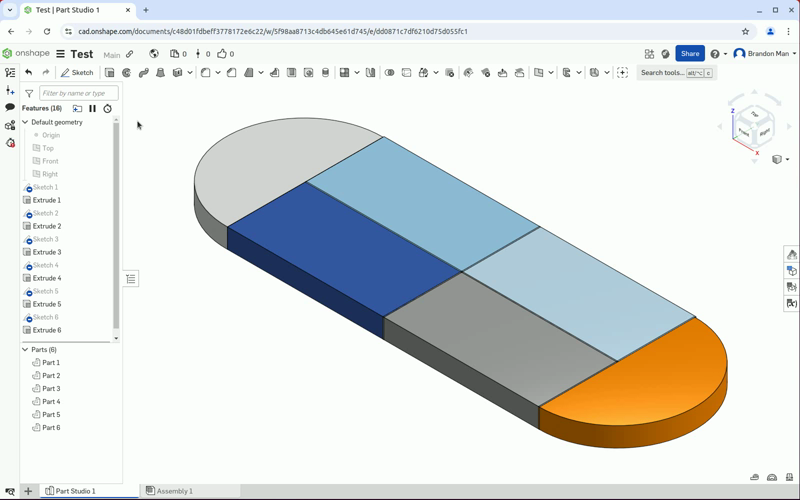
mouse_move(69, 189)
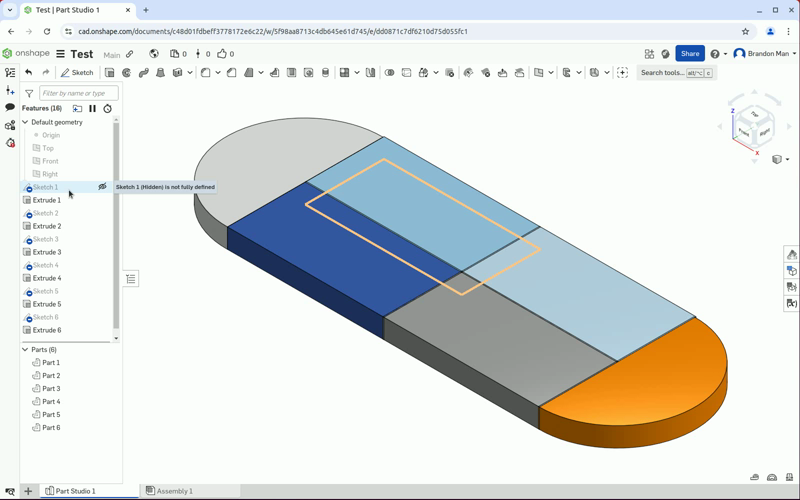
click(69, 189)